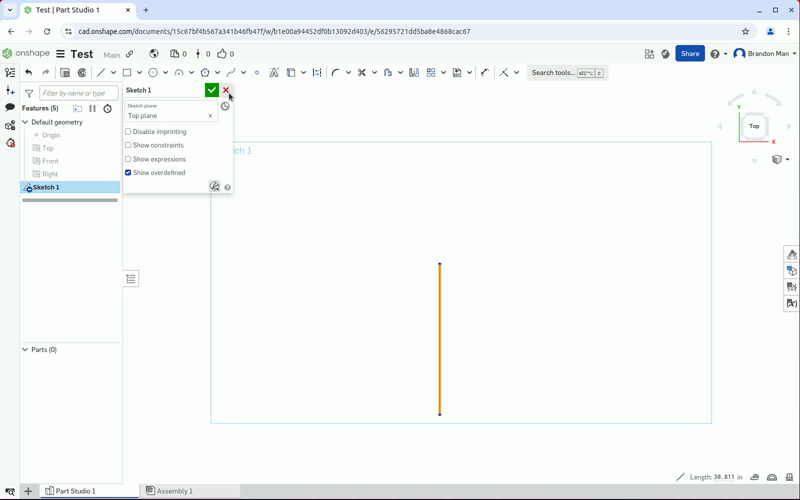
key(shift+h)
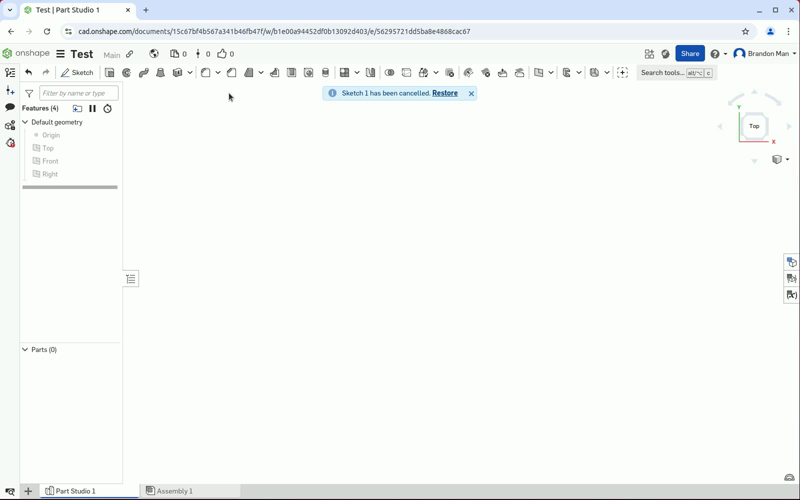
mouse_move(73, 352)
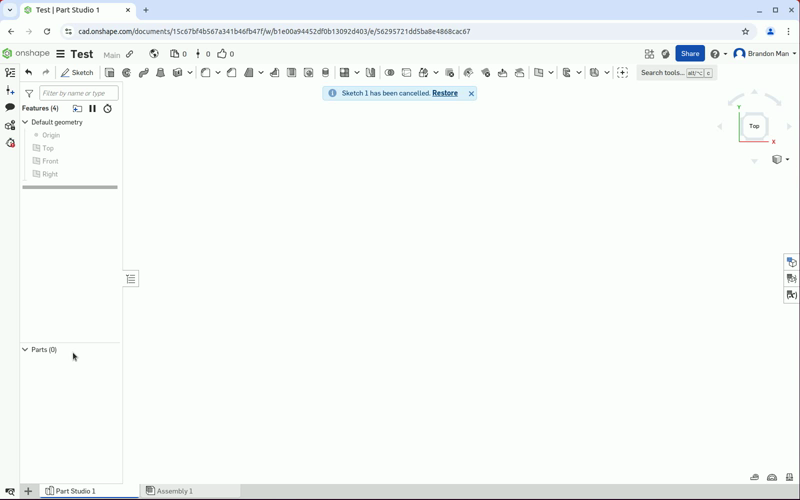
key(y)
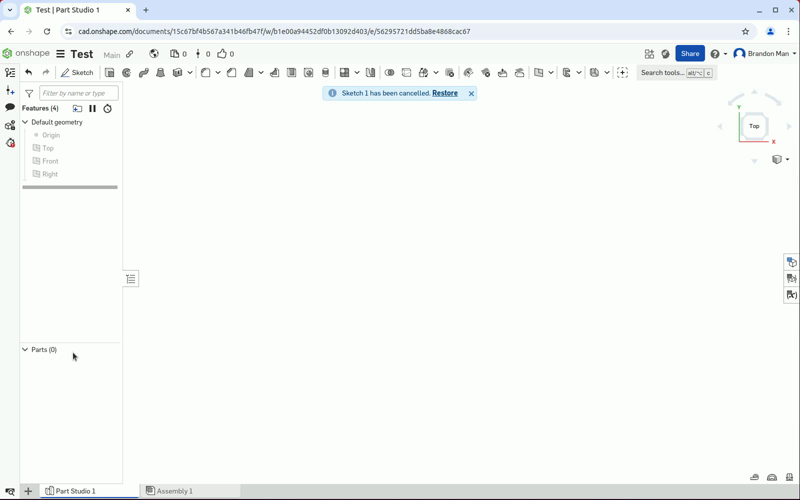
key(shift+p)
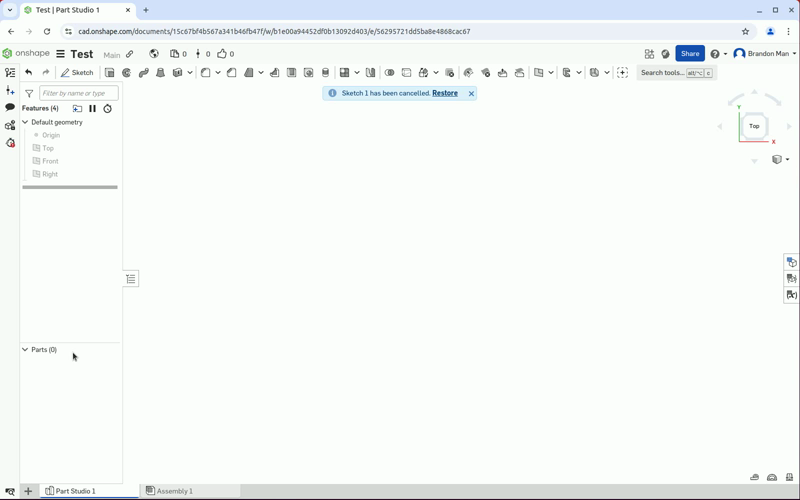
key(space)
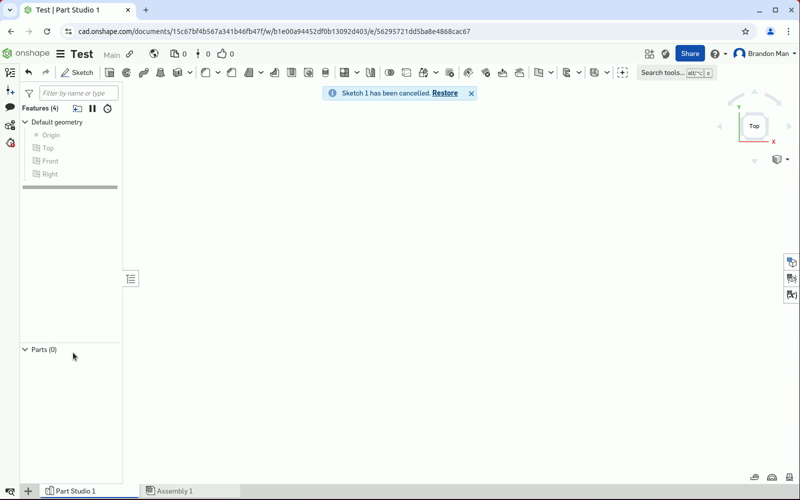
key_down(shift)
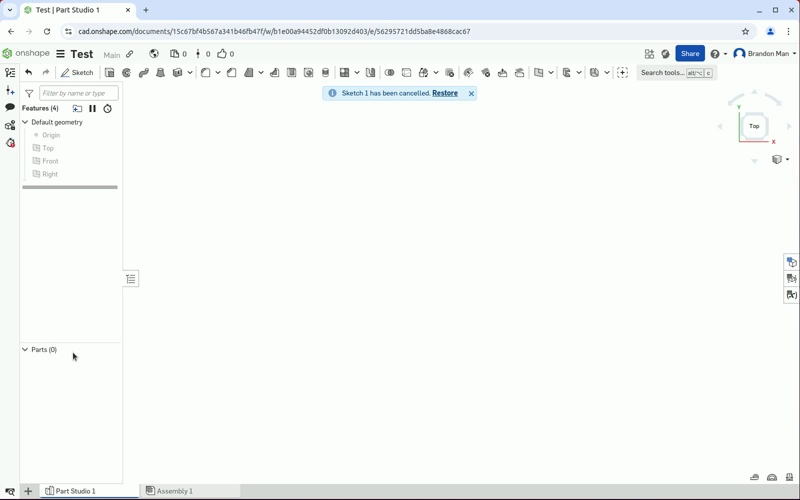
key(up)
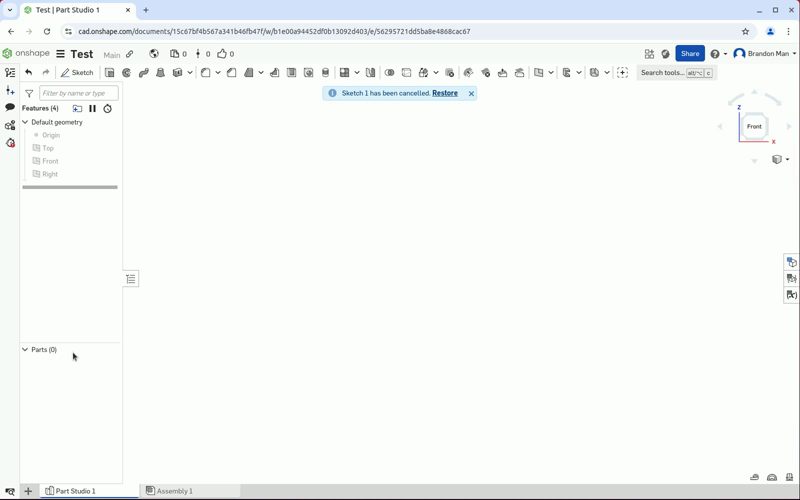
key_up(shift)
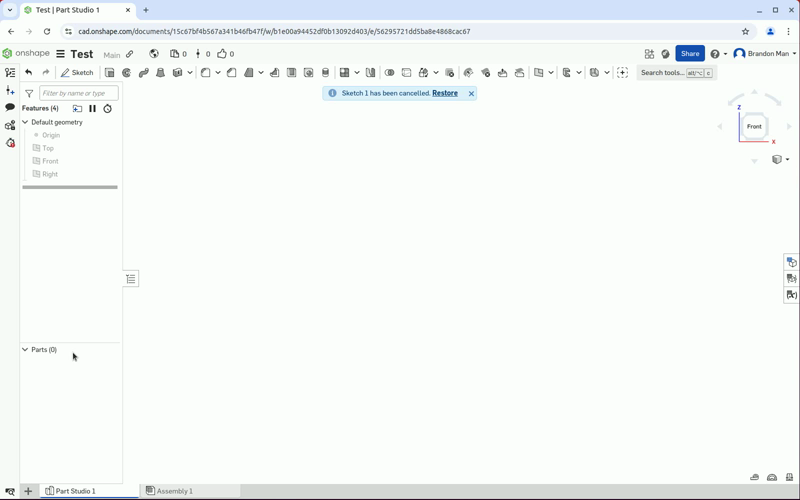
mouse_move(73, 352)
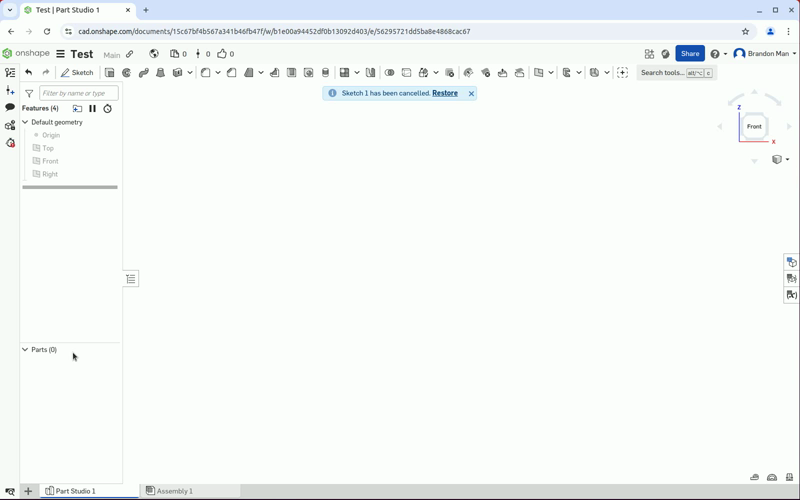
key(shift+y)
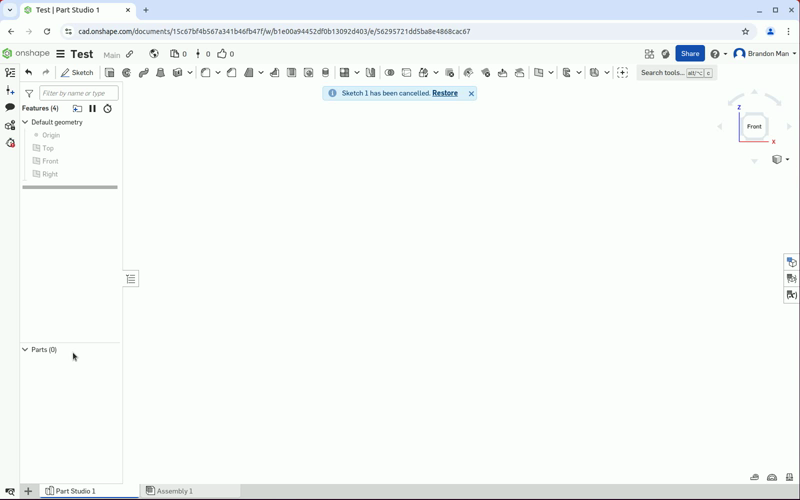
key(shift+s)
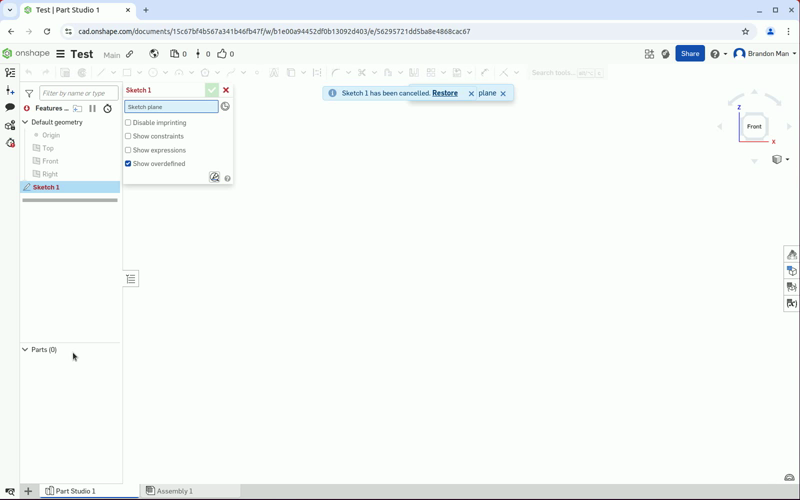
mouse_move(73, 163)
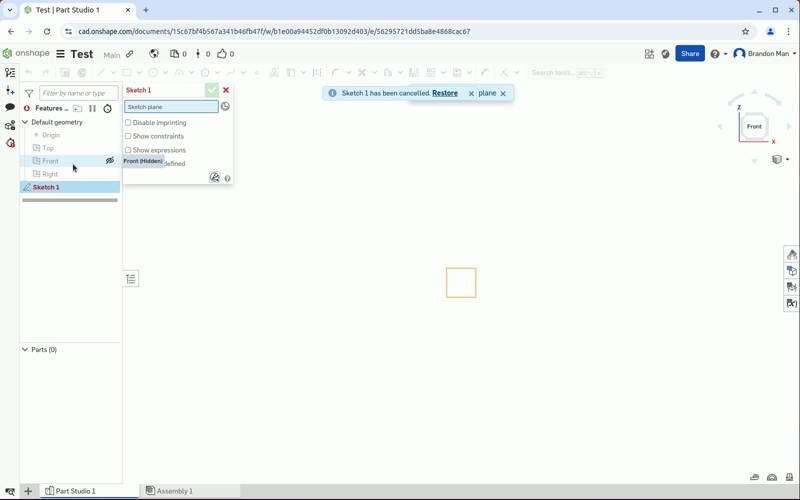
click(73, 163)
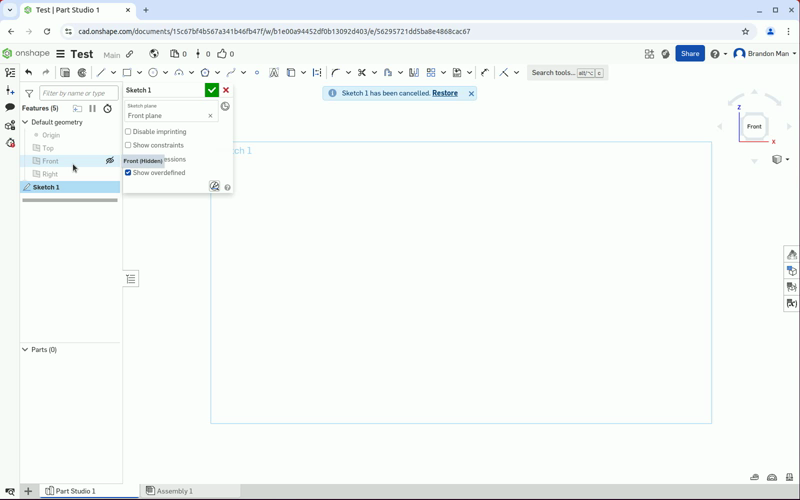
mouse_move(73, 352)
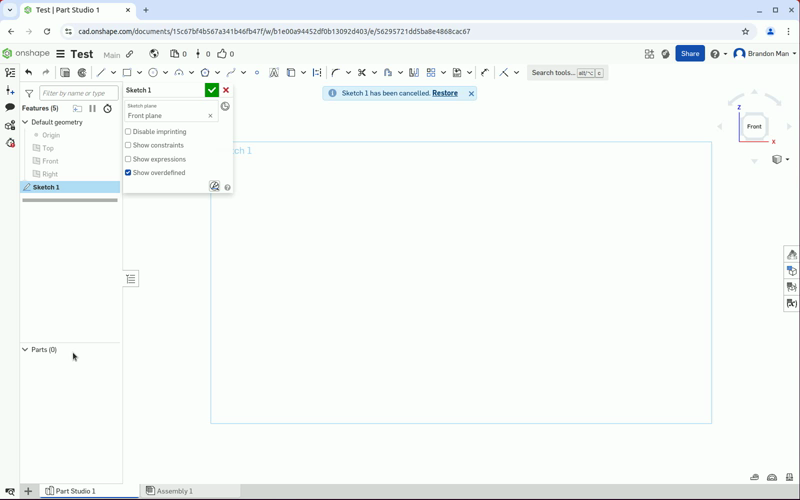
key(y)
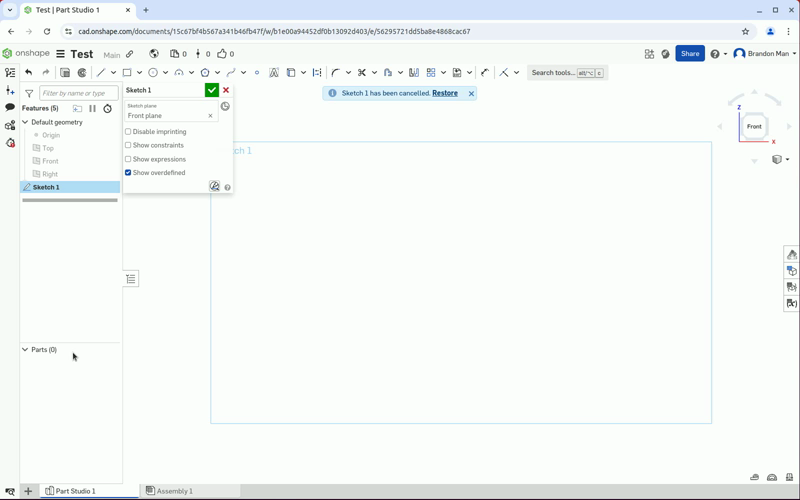
key(l)
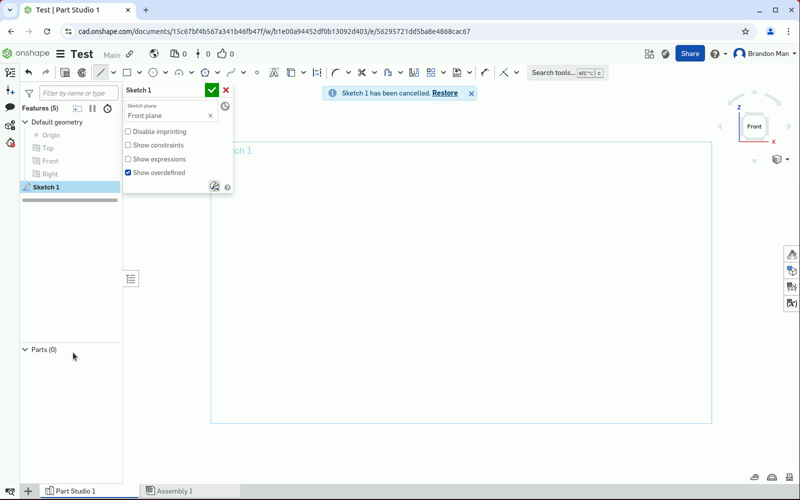
key_down(shift)
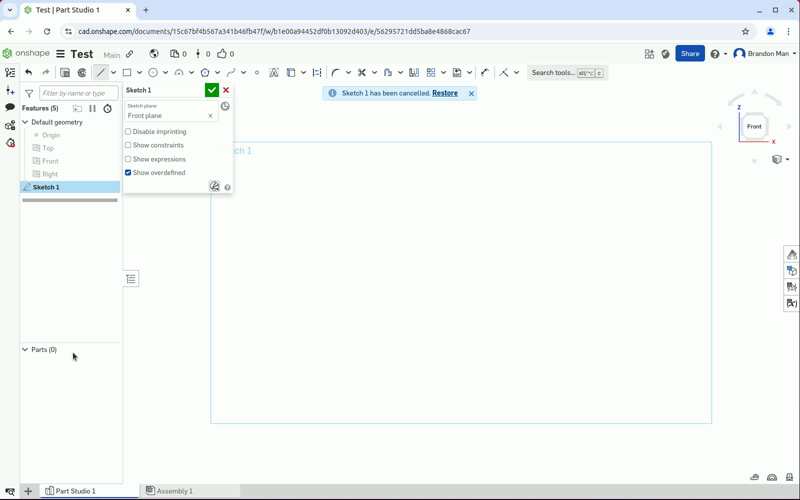
mouse_move(512, 276)
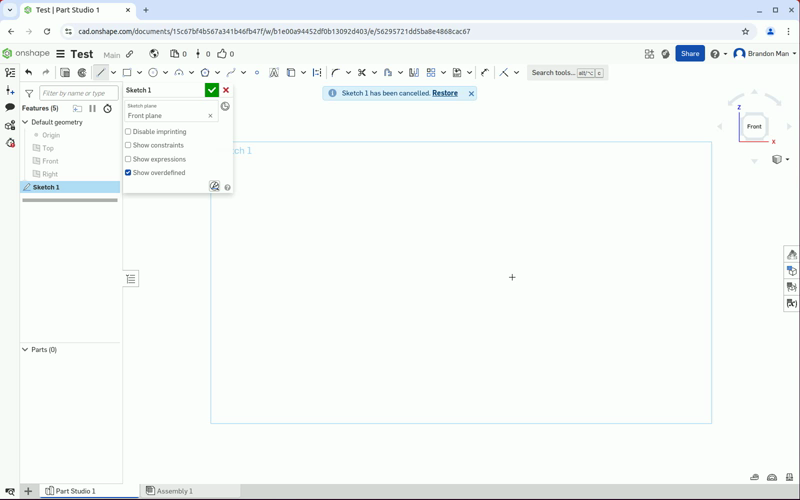
click(512, 276)
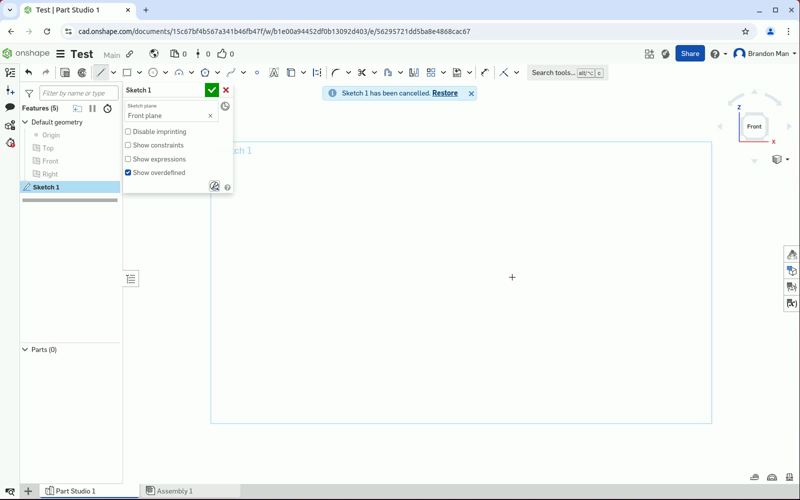
key_up(shift)
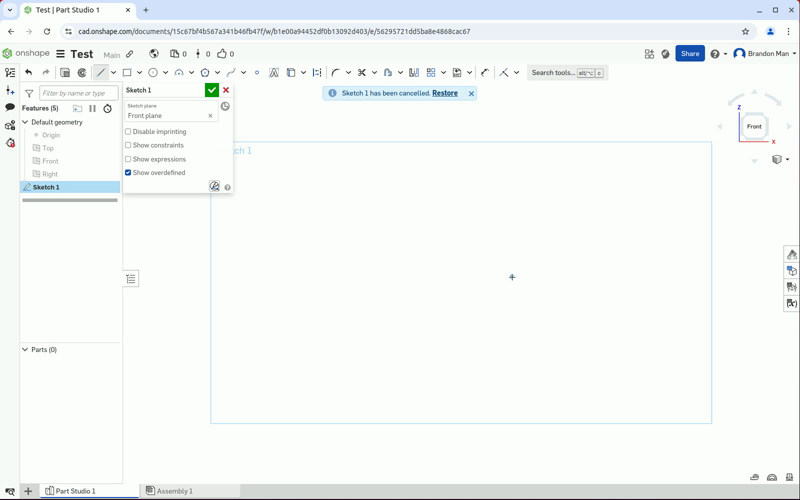
key_down(shift)
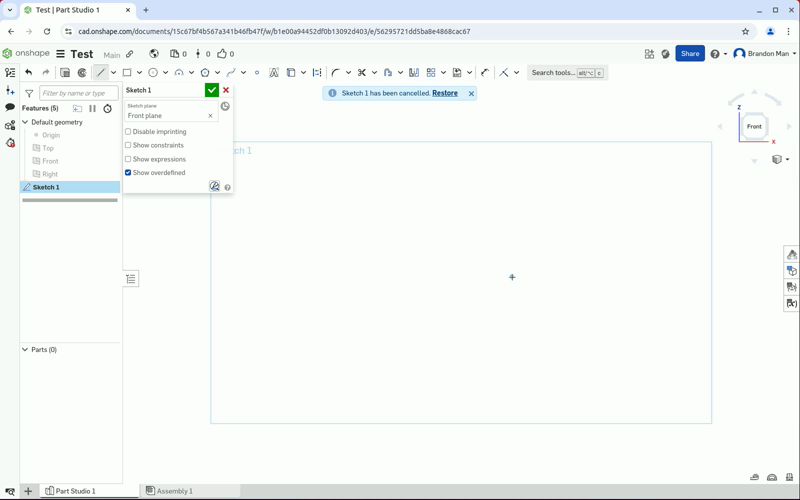
mouse_move(572, 256)
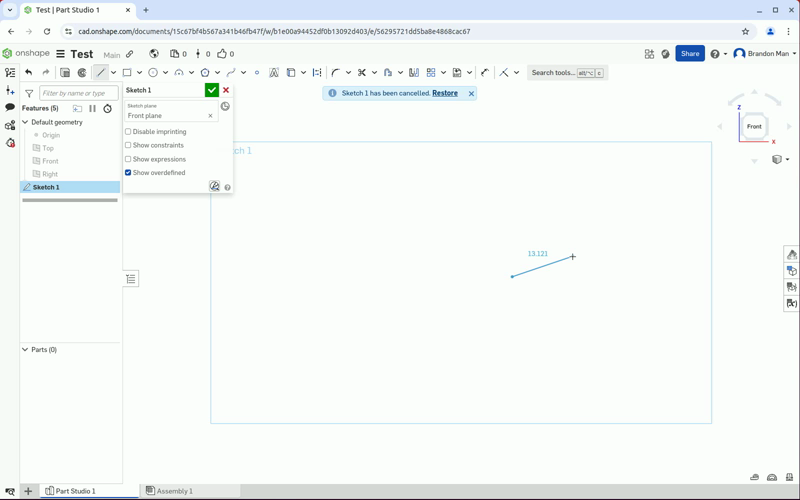
click(572, 256)
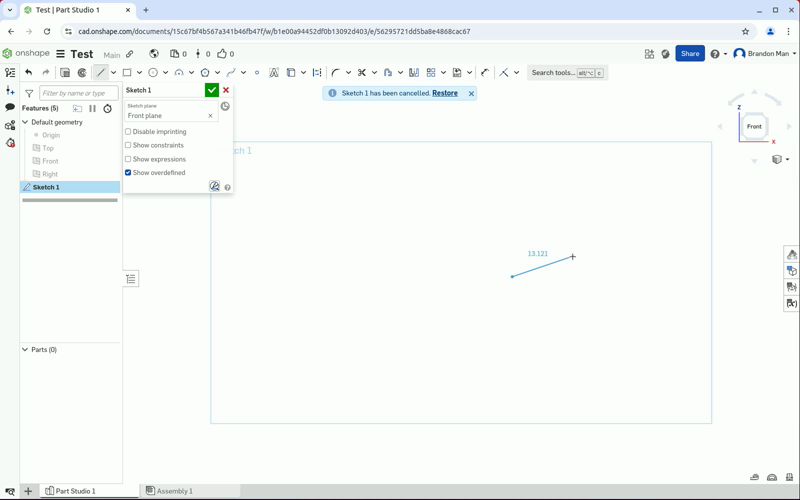
key_up(shift)
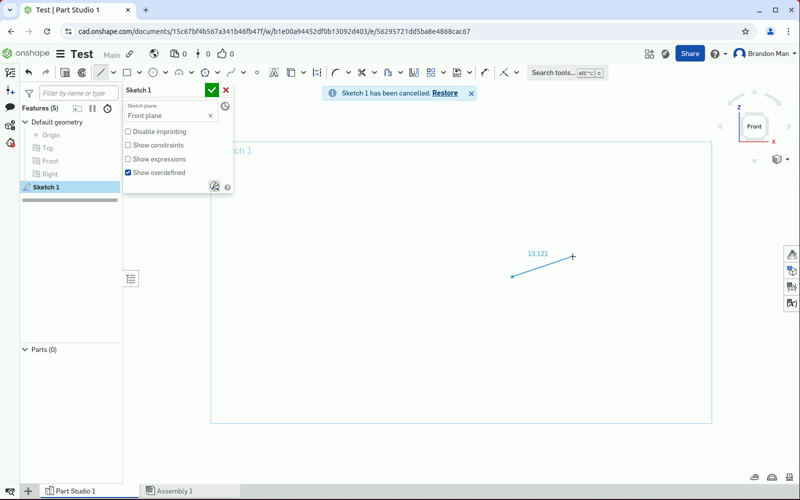
key_down(shift)
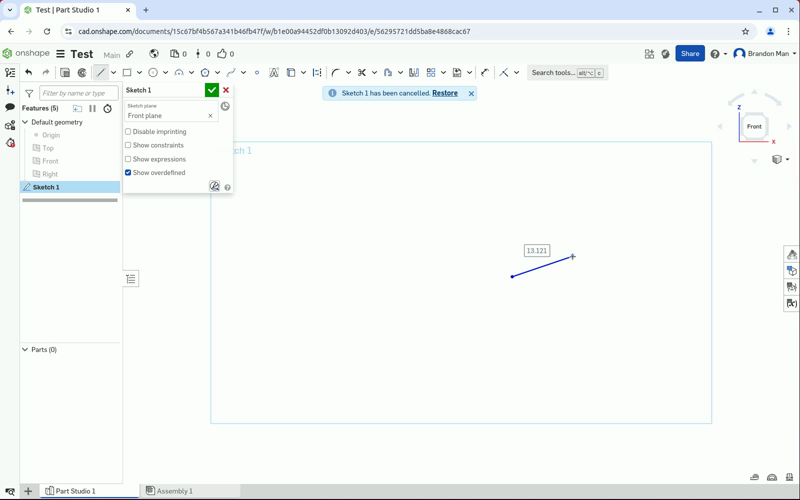
mouse_move(589, 256)
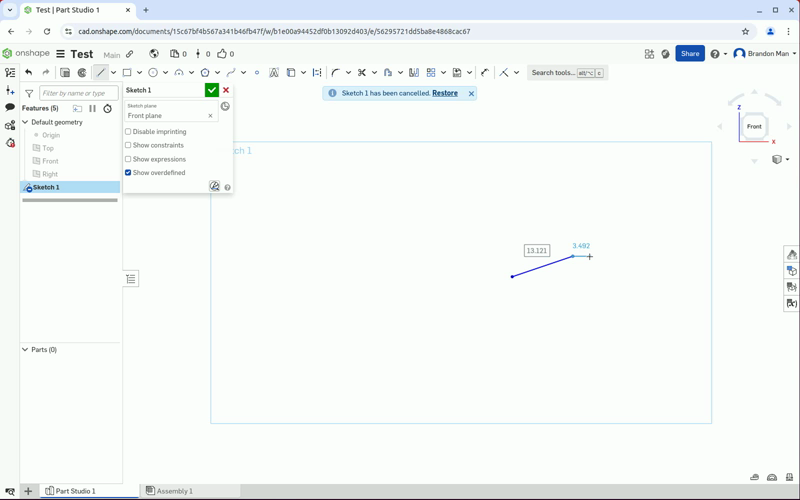
mouse_move(568, 245)
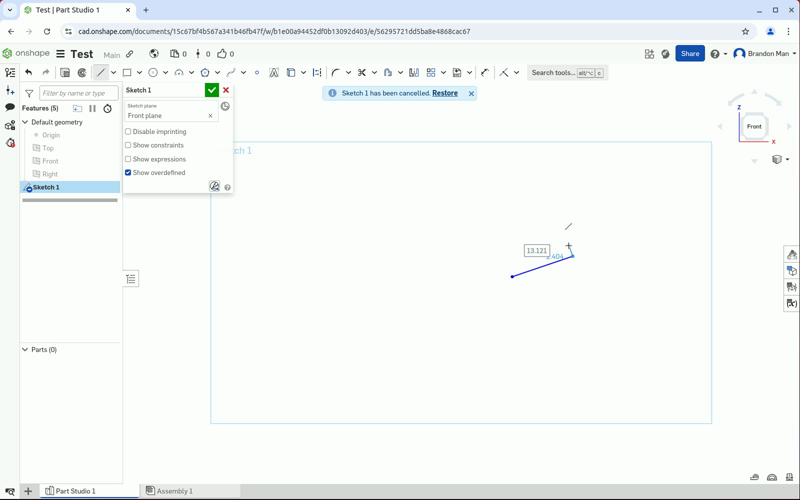
click(568, 245)
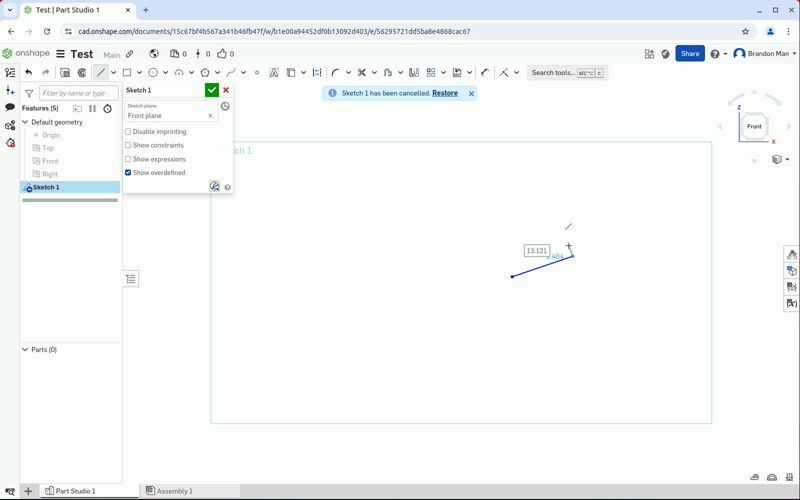
key_up(shift)
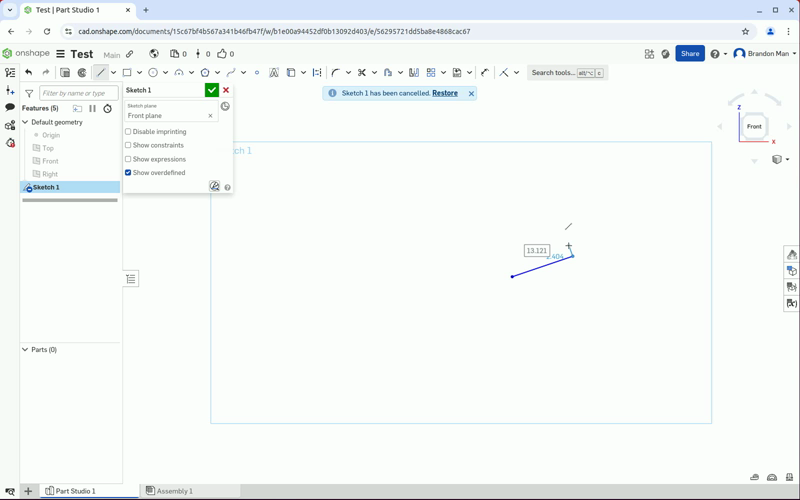
key_down(shift)
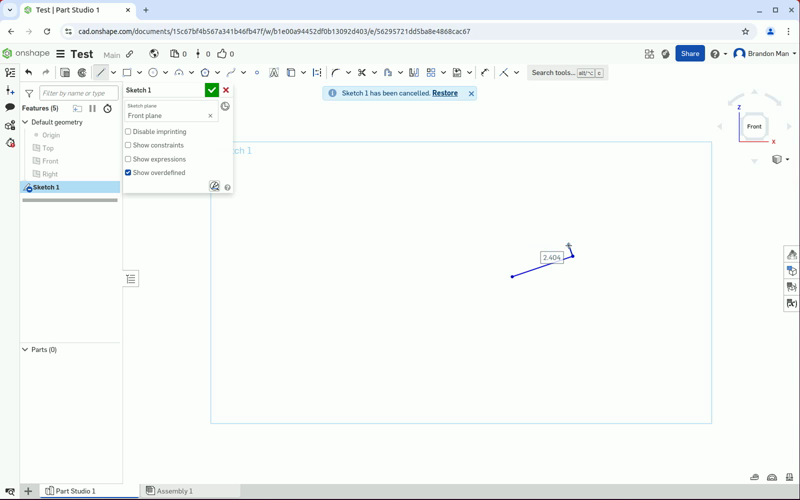
mouse_move(512, 266)
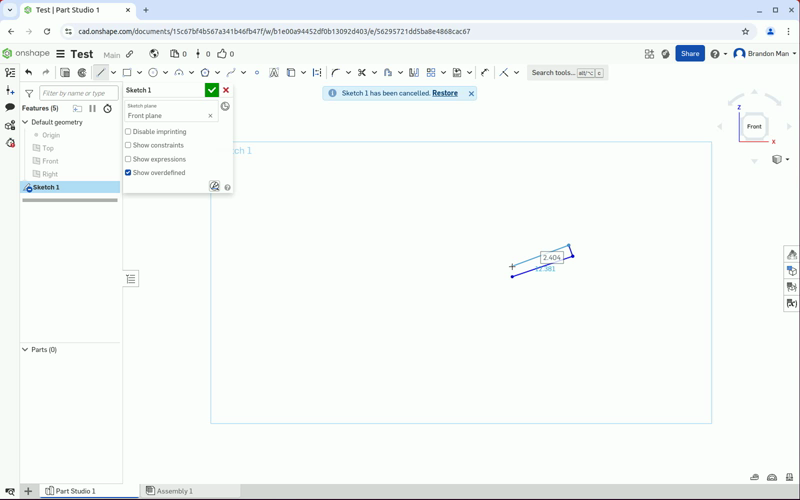
click(512, 266)
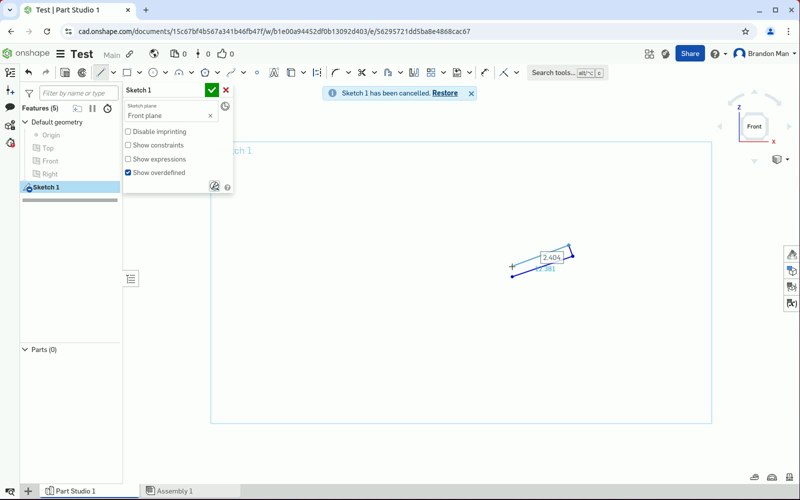
key_up(shift)
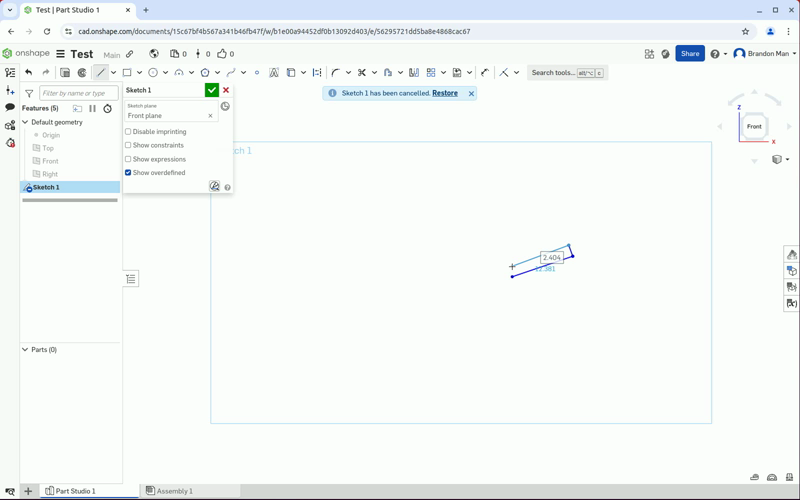
mouse_move(542, 266)
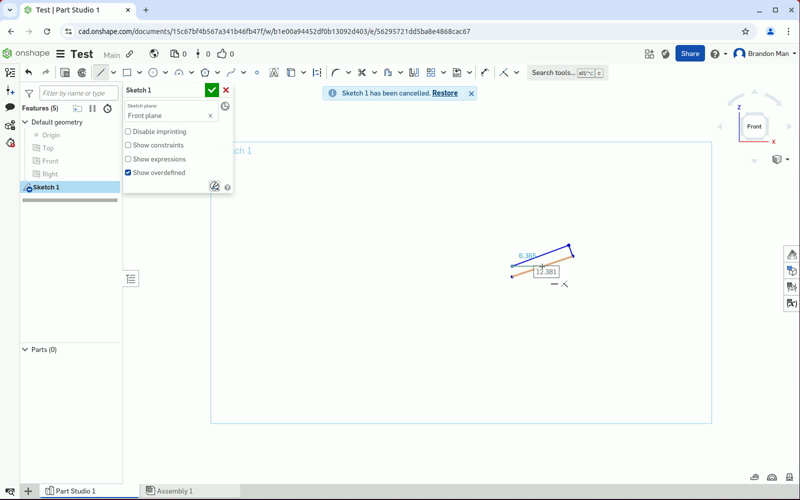
key_down(shift)
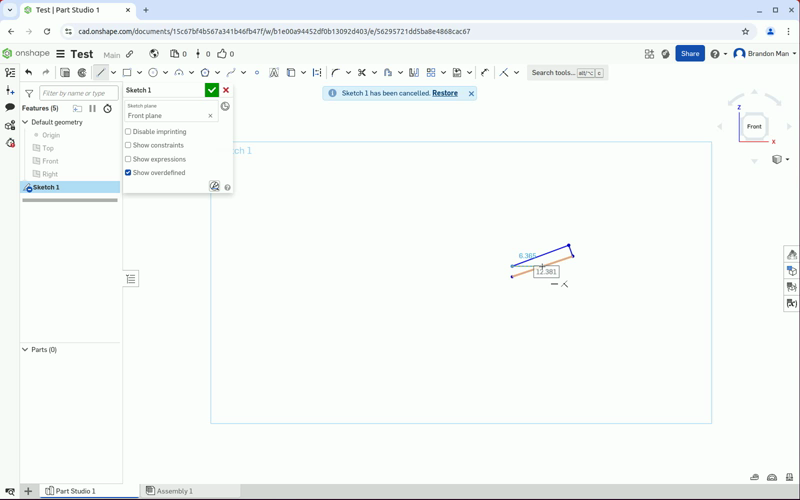
mouse_move(512, 276)
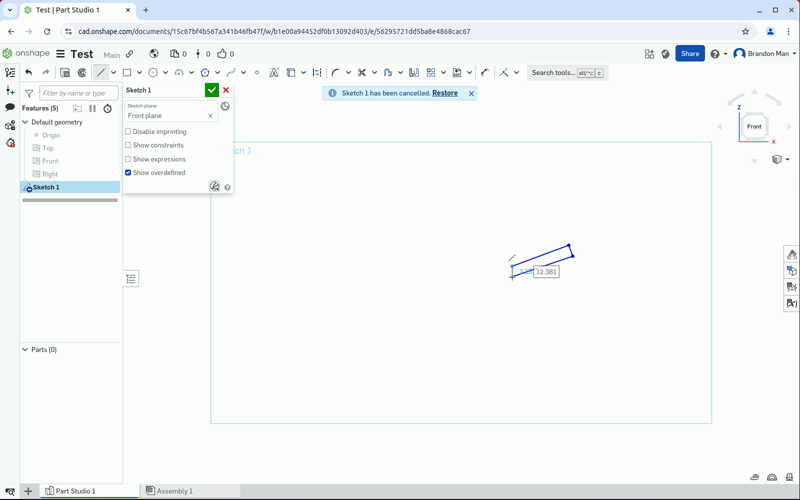
key_up(shift)
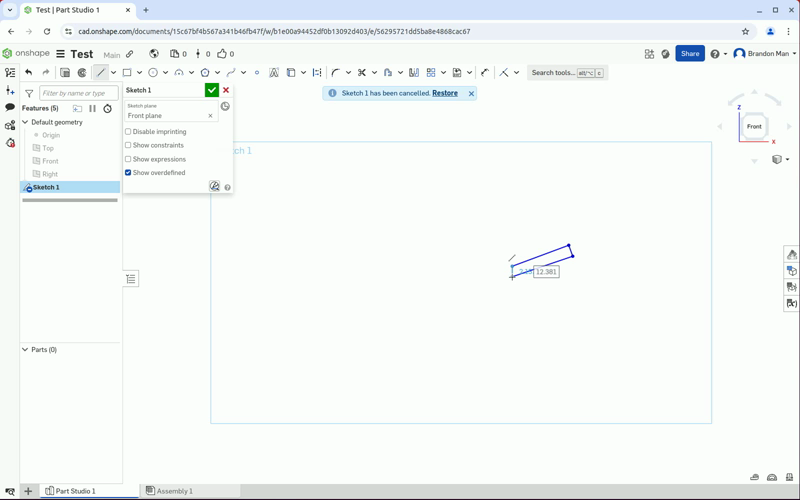
click(512, 276)
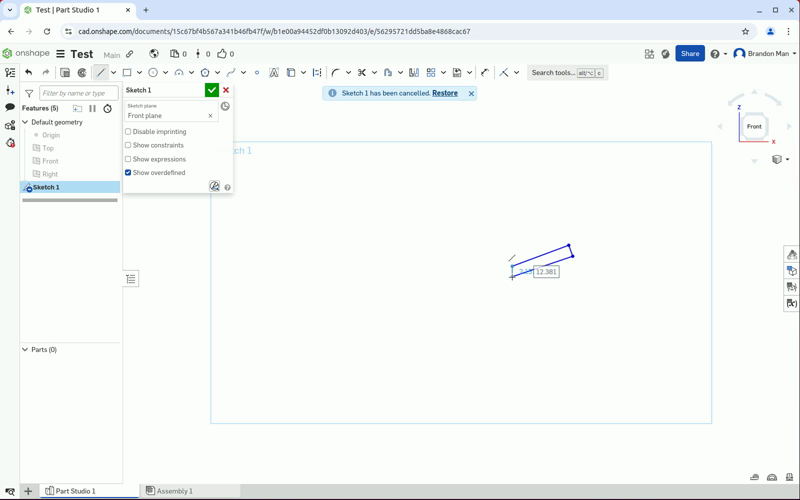
key(esc)
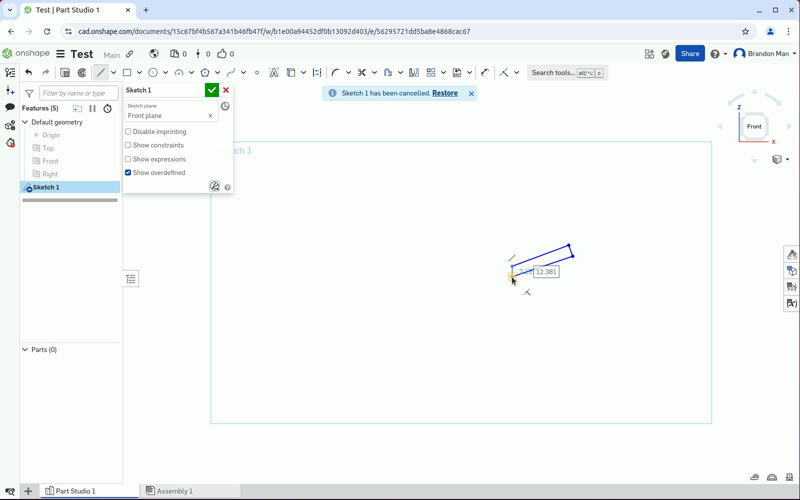
mouse_move(569, 250)
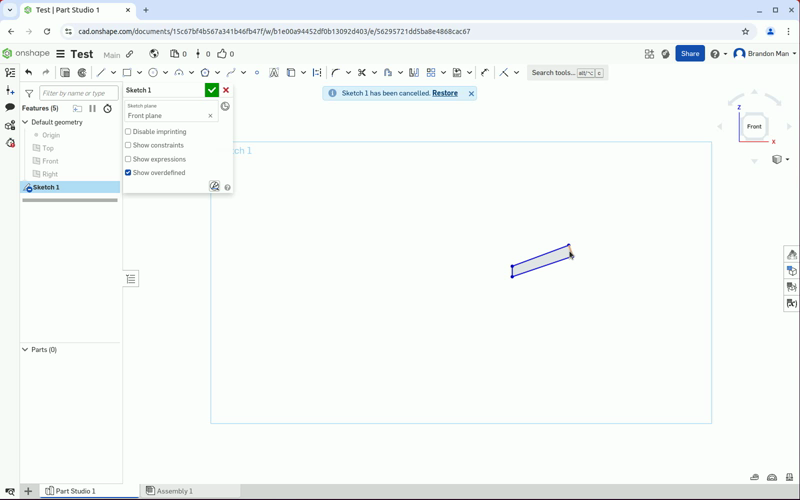
scroll(6)
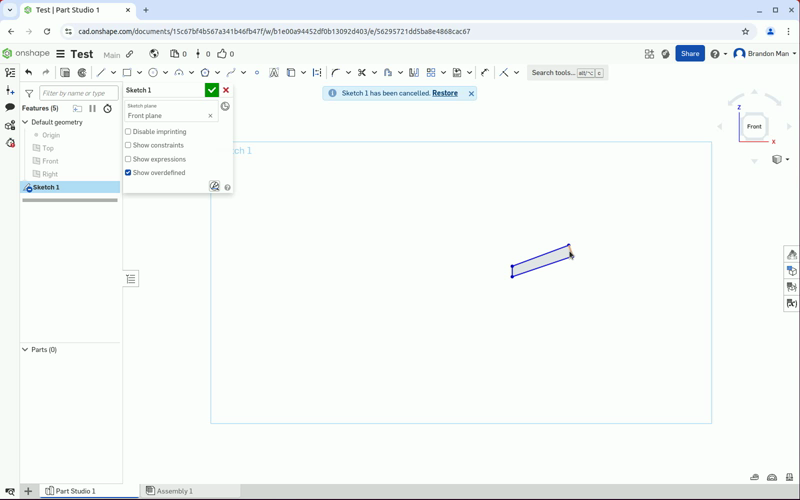
scroll(6)
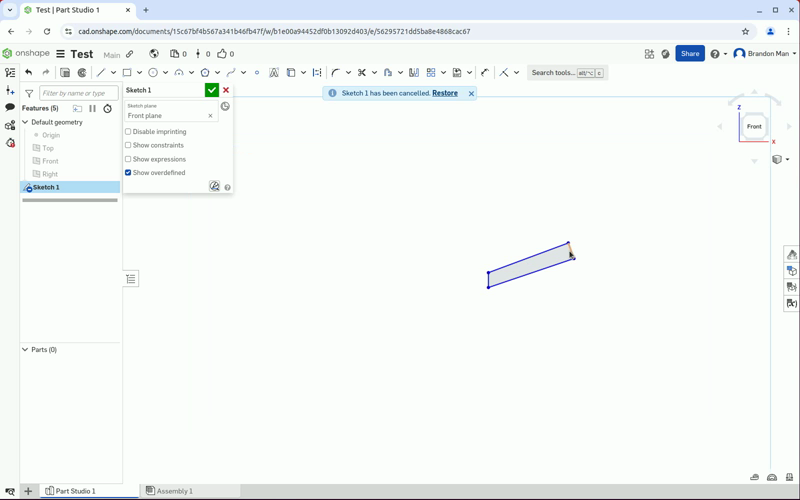
scroll(6)
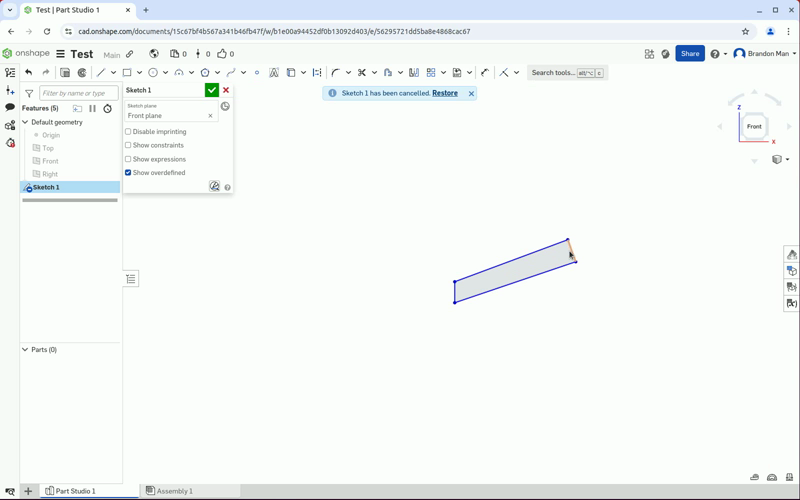
scroll(6)
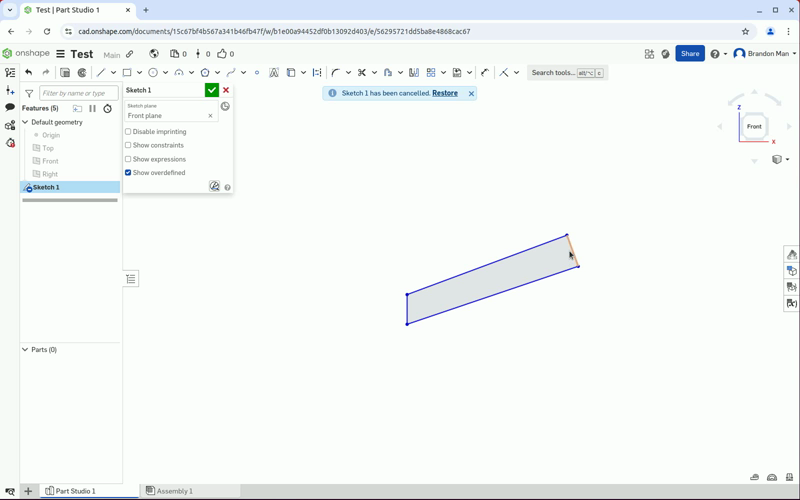
scroll(6)
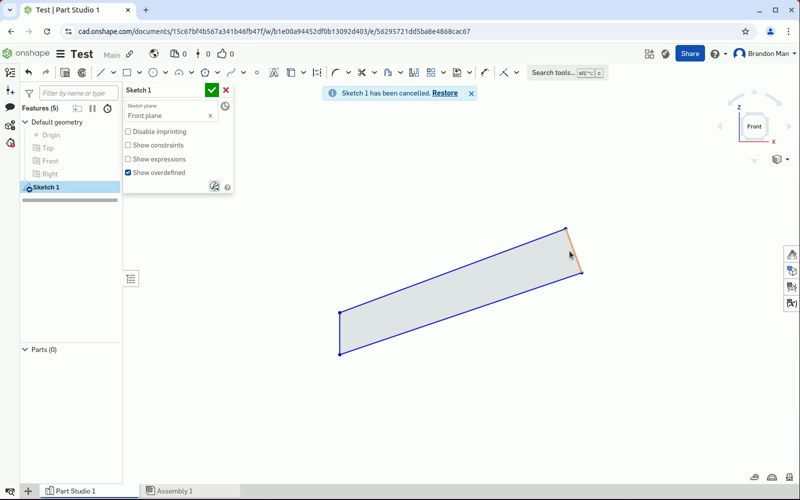
scroll(6)
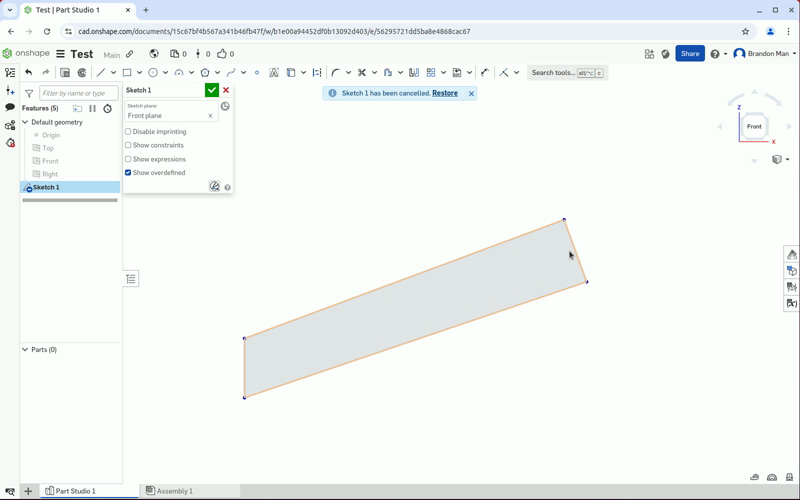
scroll(6)
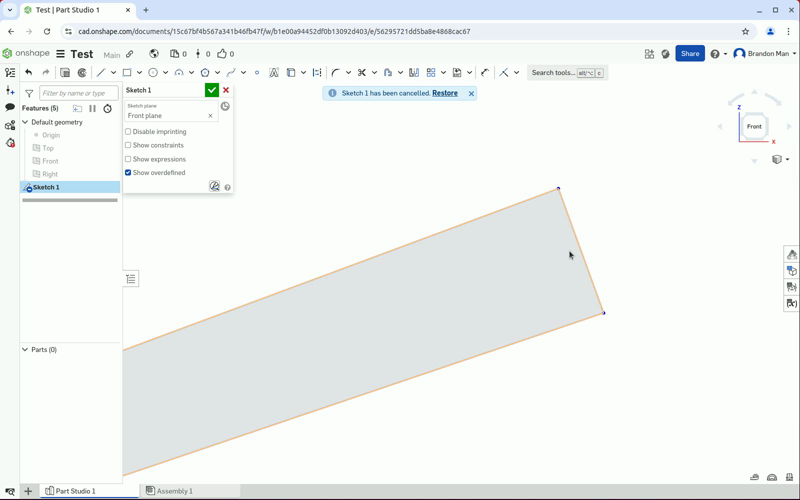
click(569, 250)
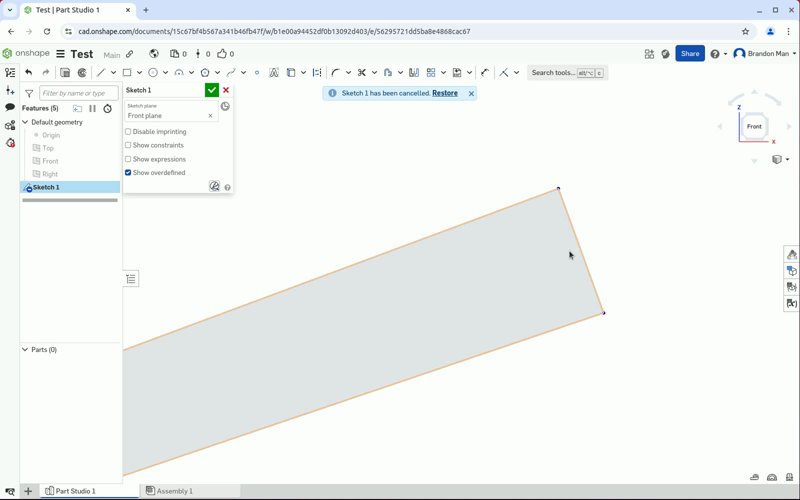
scroll(-6)
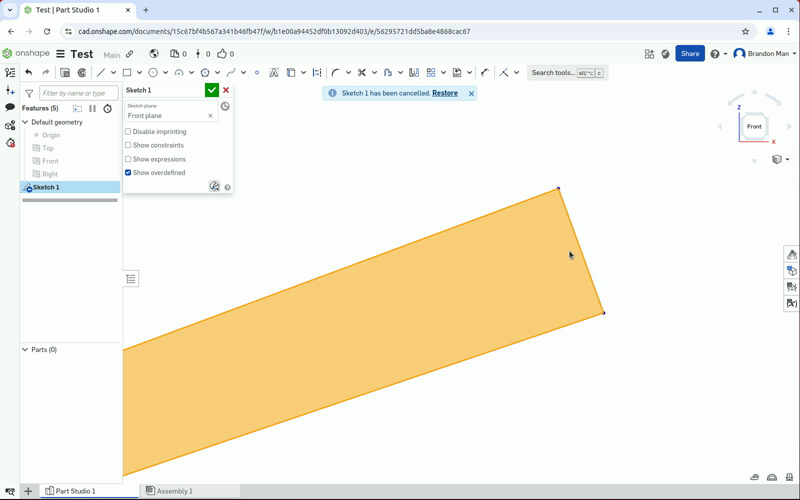
scroll(-6)
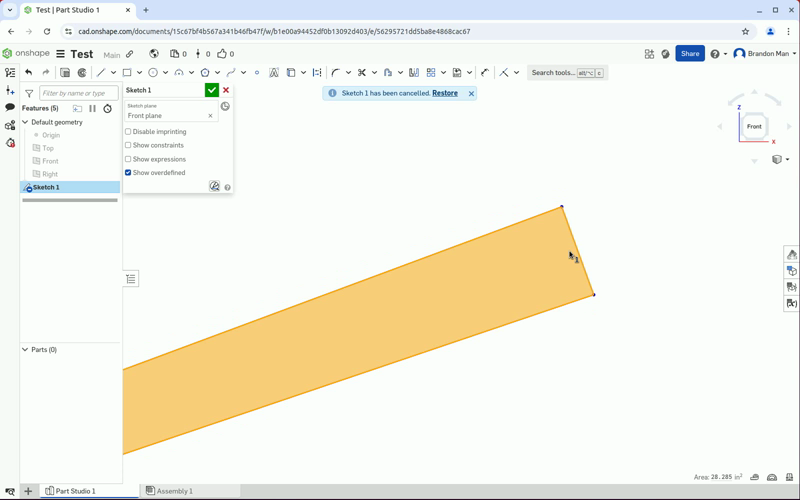
scroll(-6)
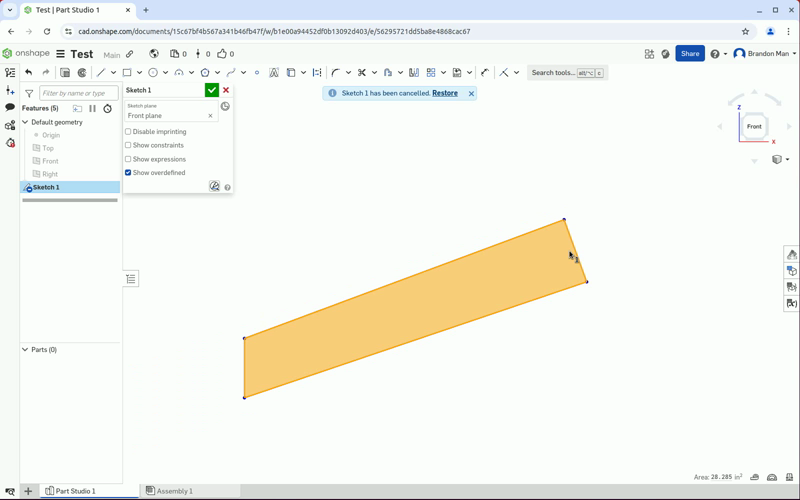
scroll(-6)
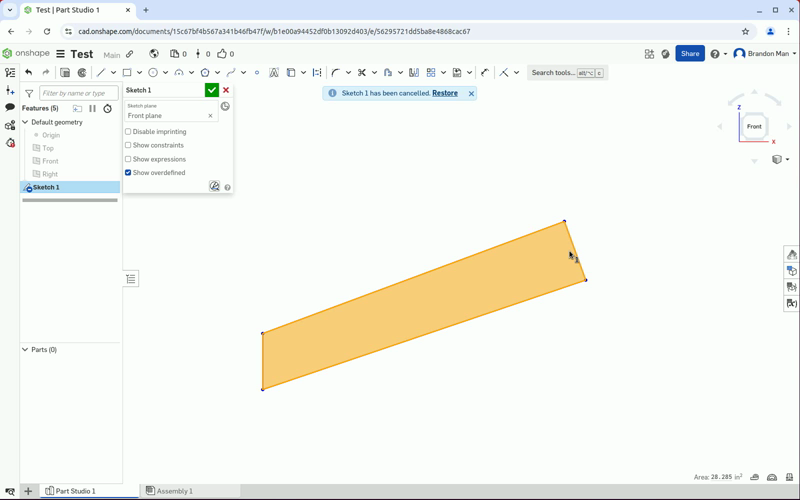
scroll(-6)
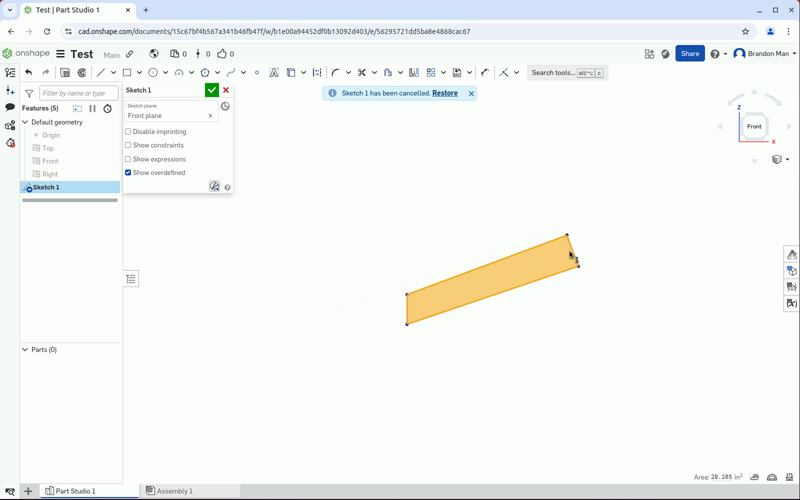
scroll(-6)
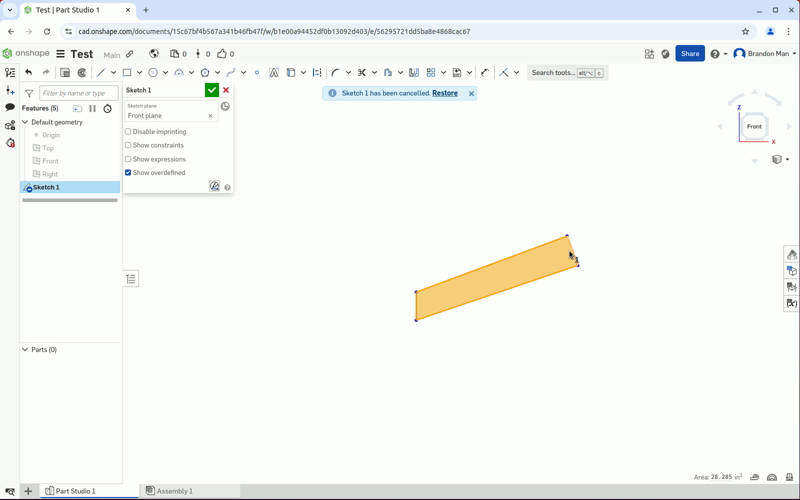
scroll(-6)
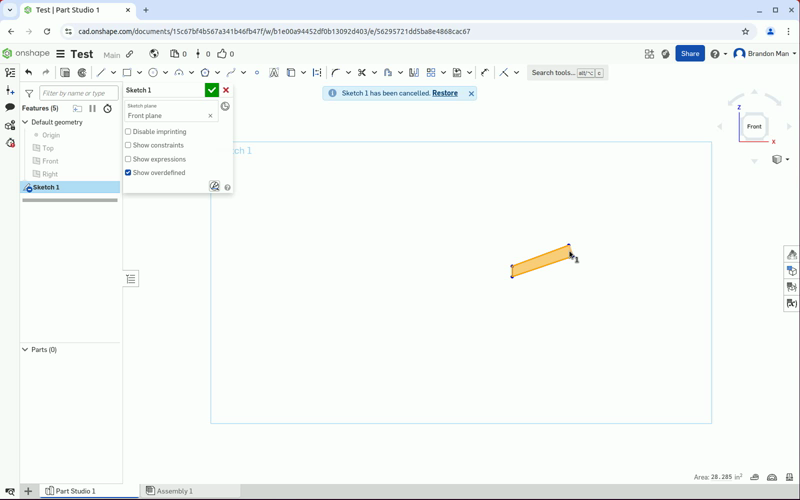
mouse_move(73, 352)
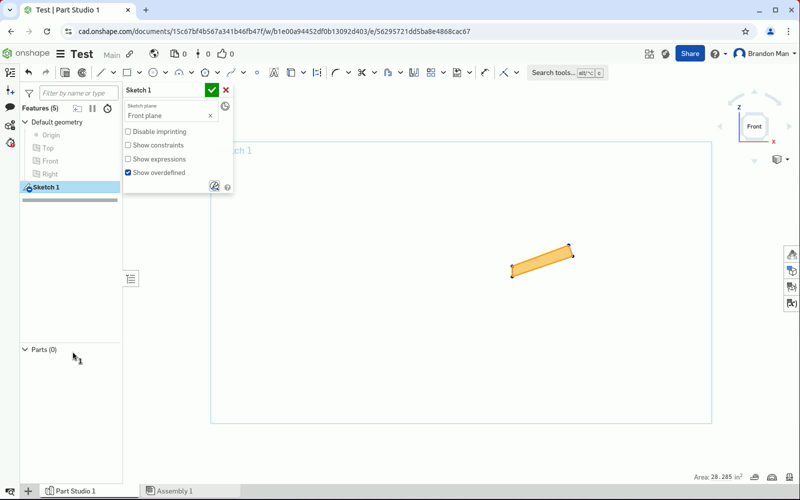
key(shift+y)
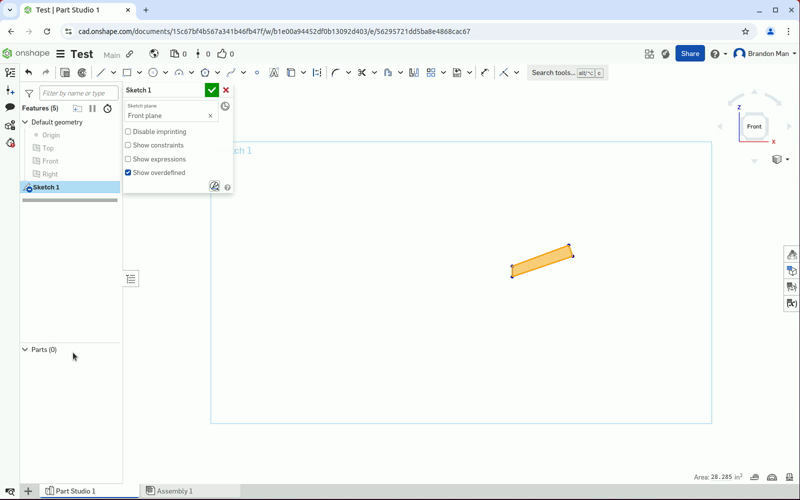
key(shift+e)
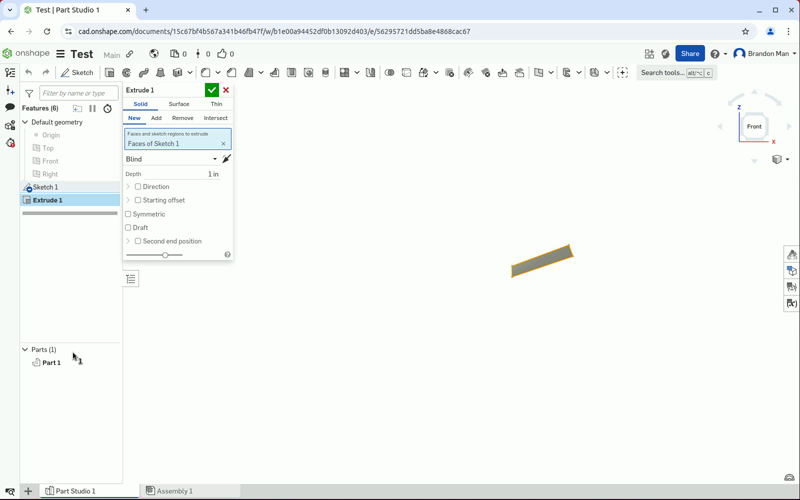
mouse_move(143, 106)
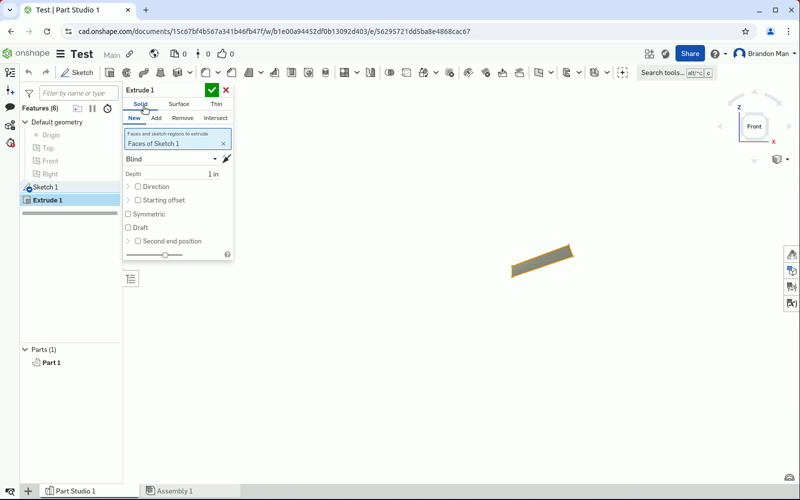
click(143, 106)
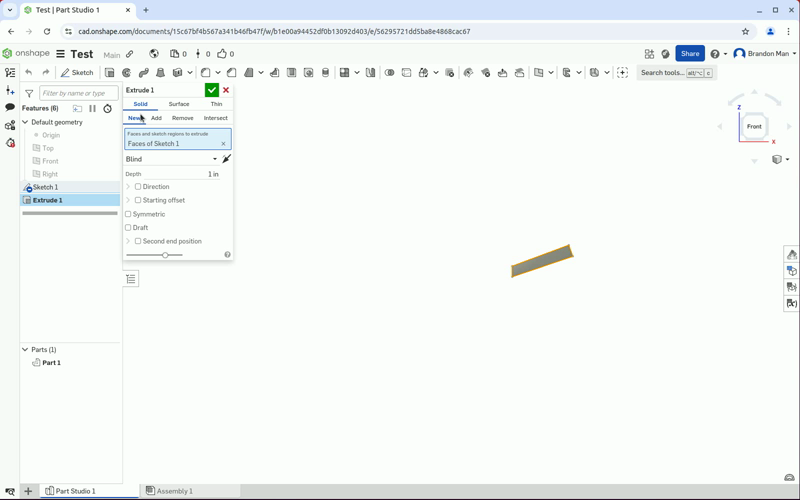
mouse_move(137, 120)
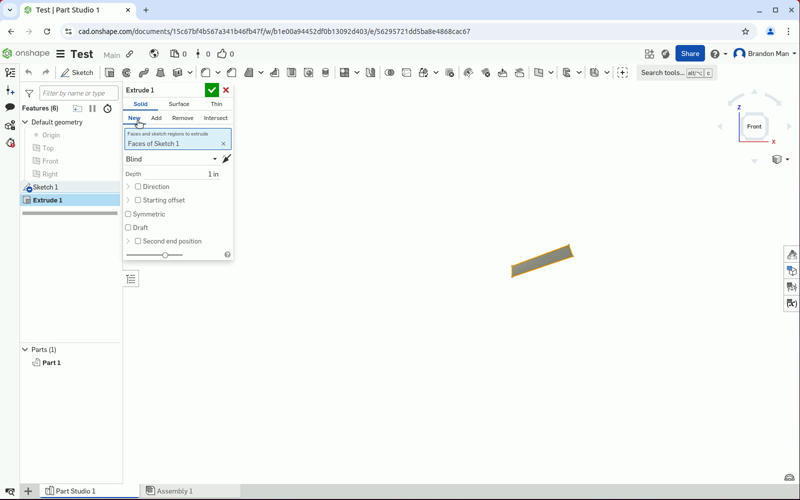
click(137, 120)
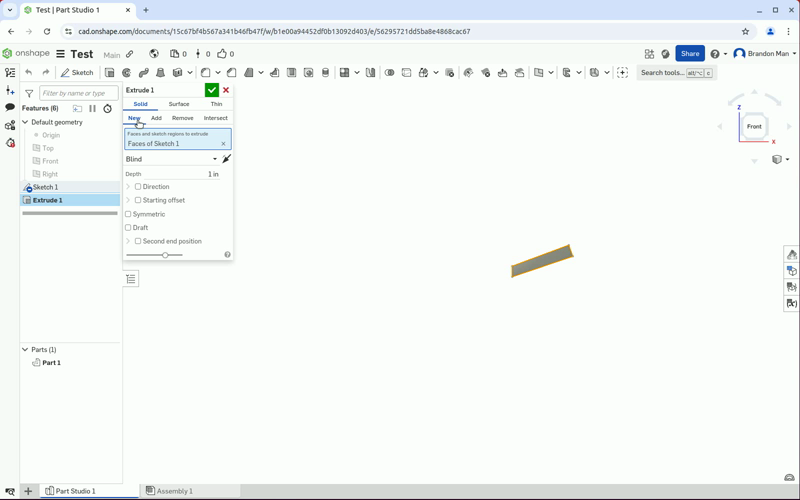
key(tab, 4)
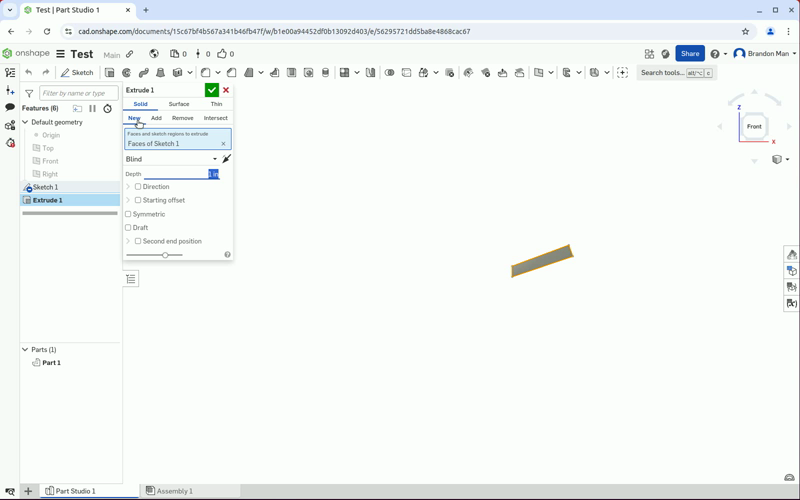
text(6.74)
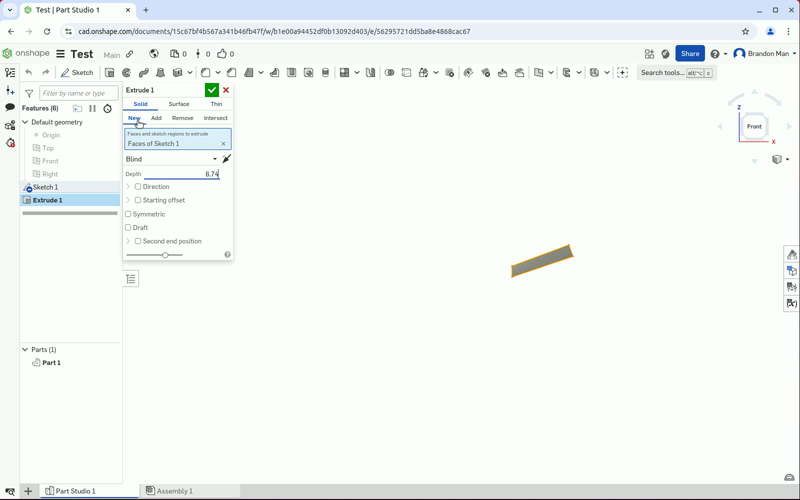
key(enter)
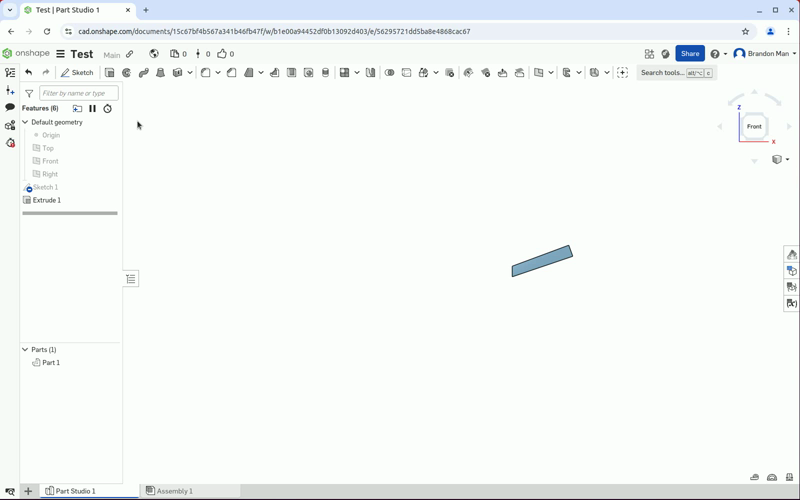
key(shift+h)
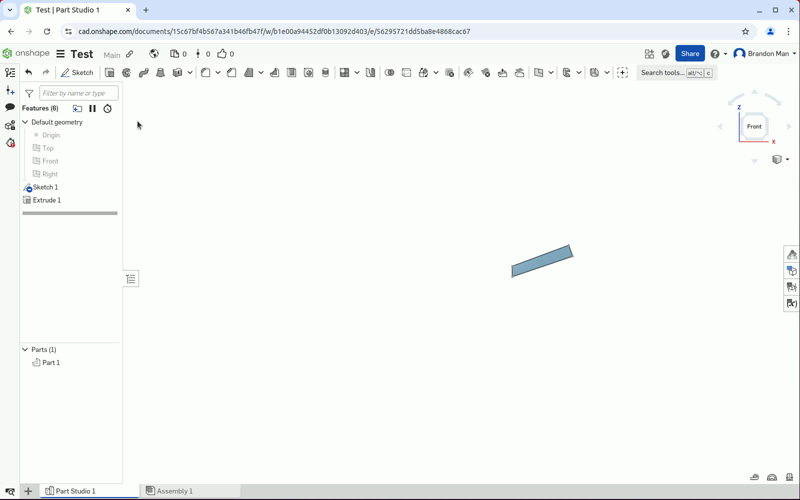
key(shift+h)
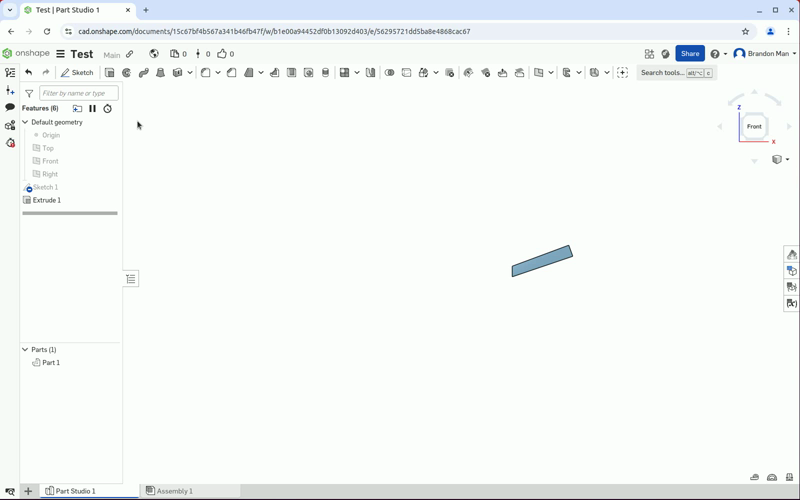
mouse_move(73, 189)
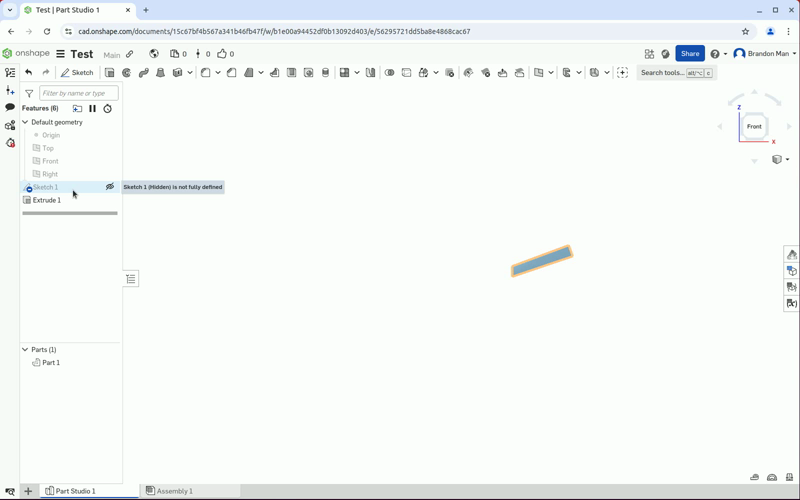
click(73, 189)
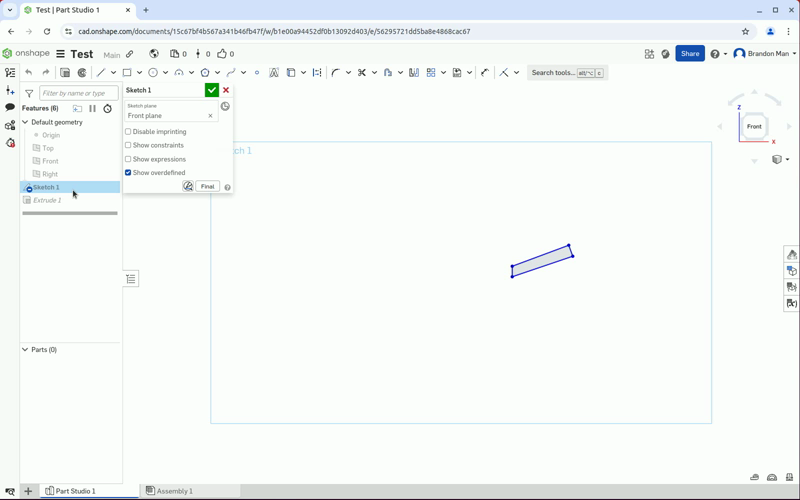
mouse_move(229, 92)
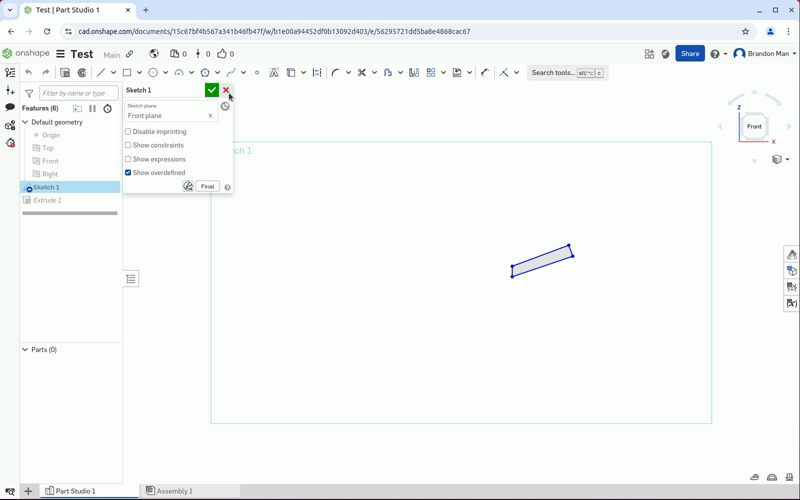
click(229, 92)
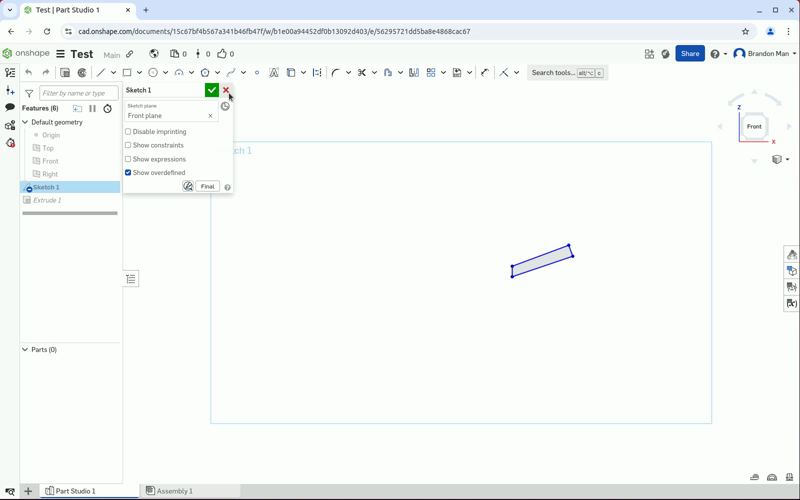
key(shift+s)
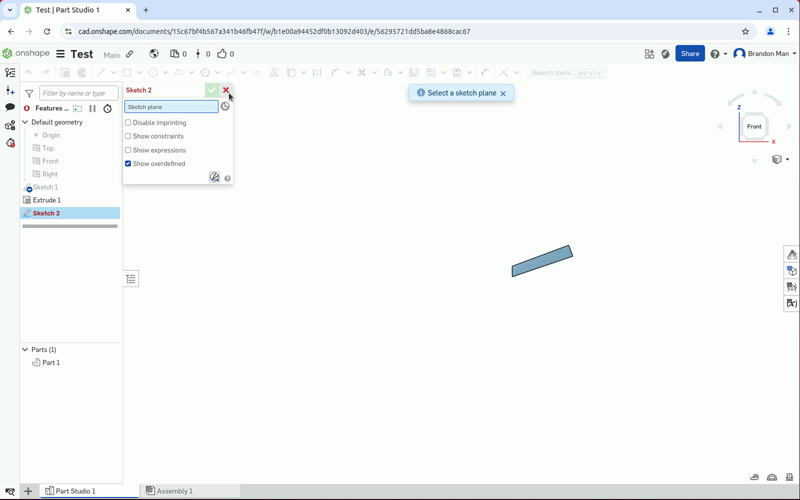
mouse_move(73, 163)
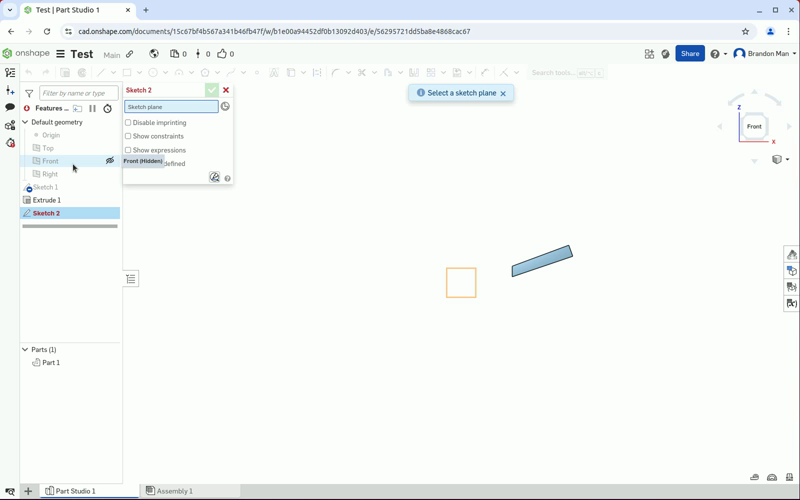
click(73, 163)
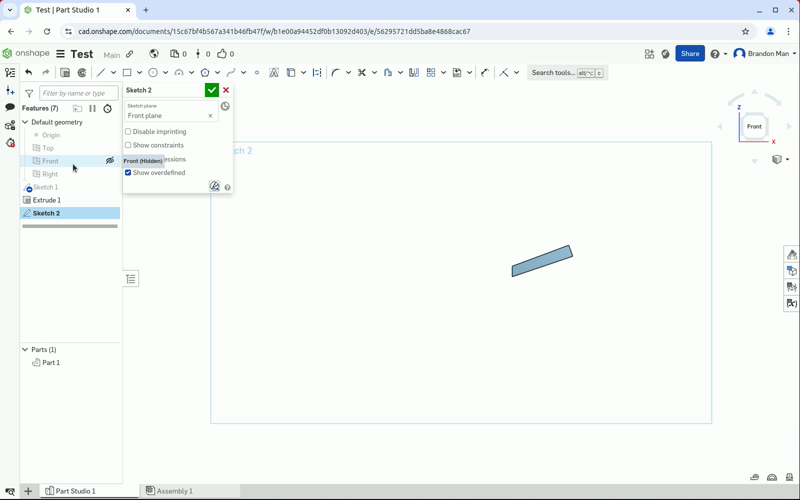
mouse_move(73, 352)
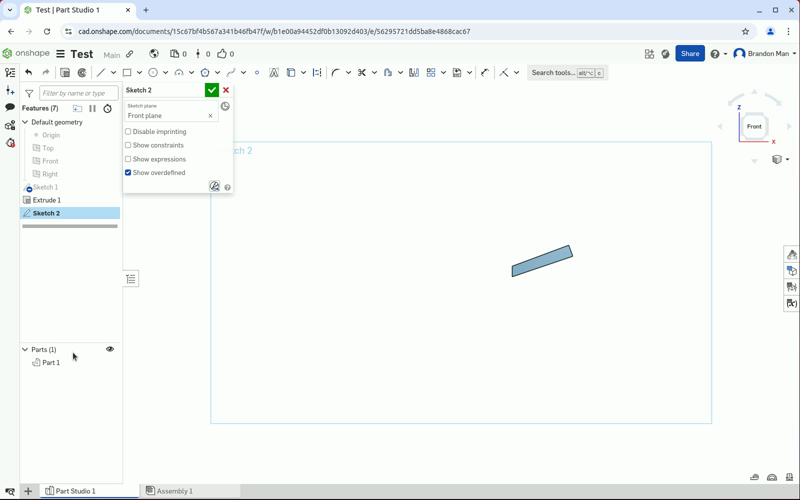
key(y)
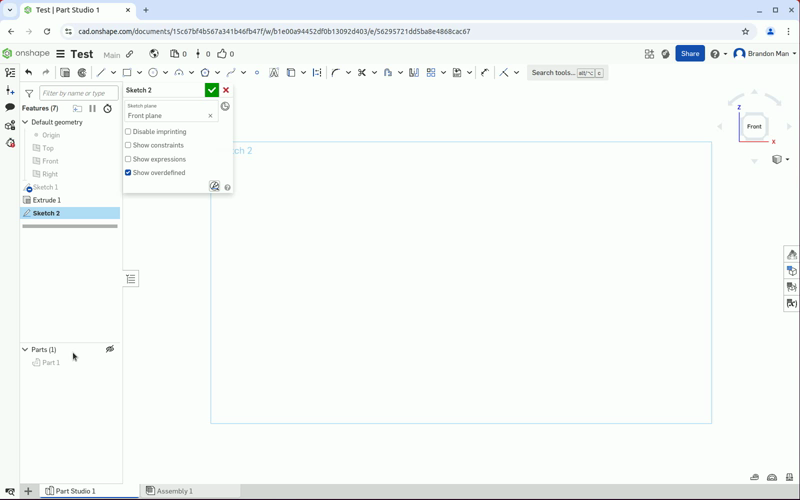
key(l)
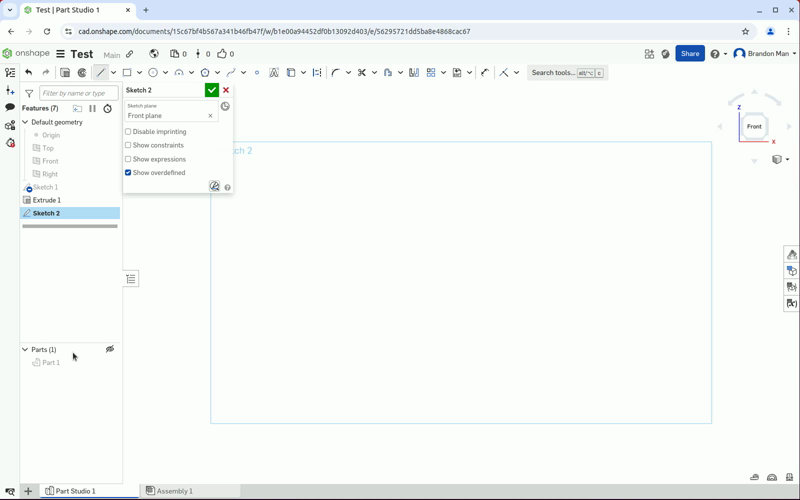
key_down(shift)
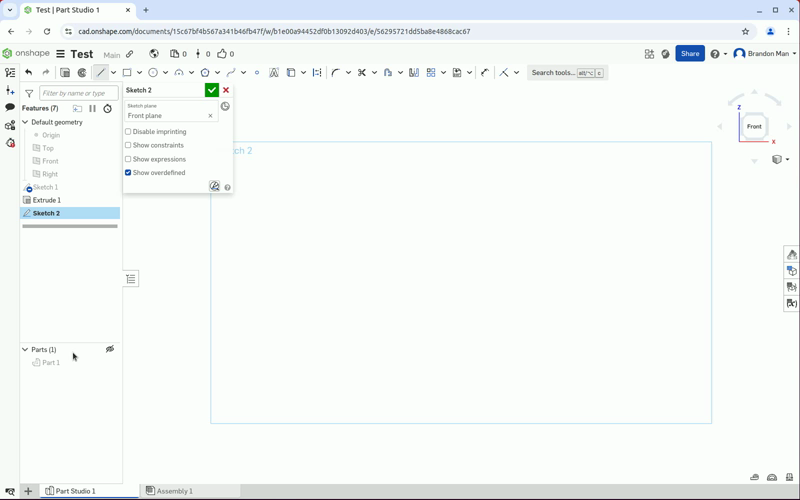
mouse_move(491, 298)
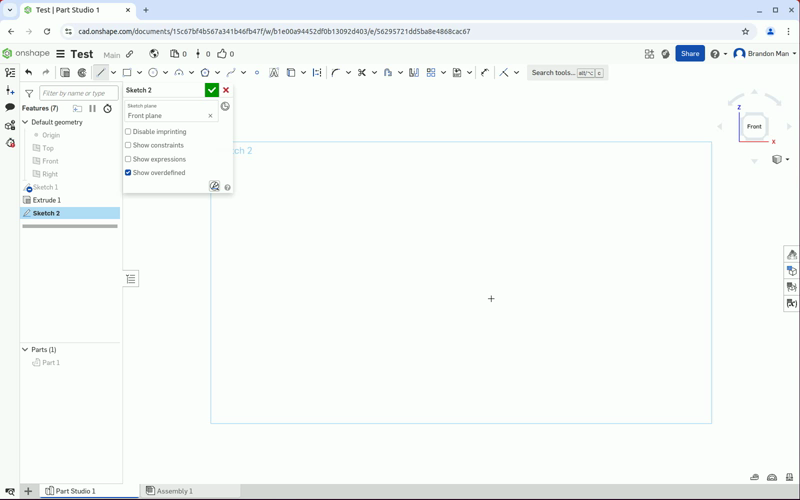
click(491, 298)
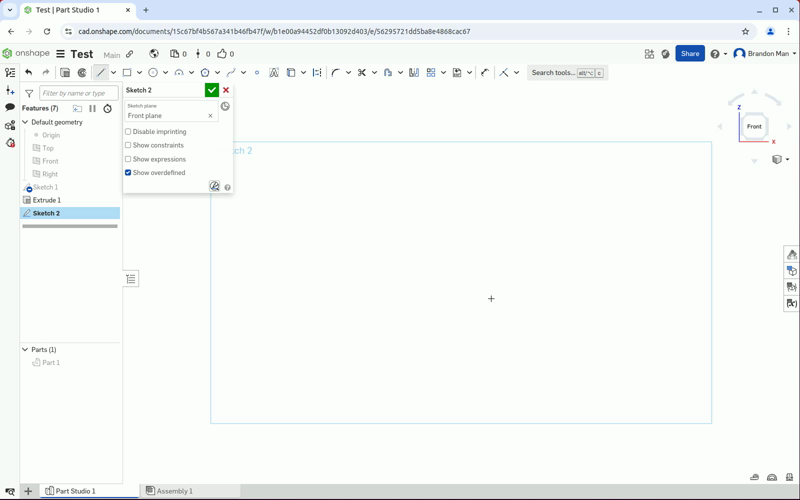
key_up(shift)
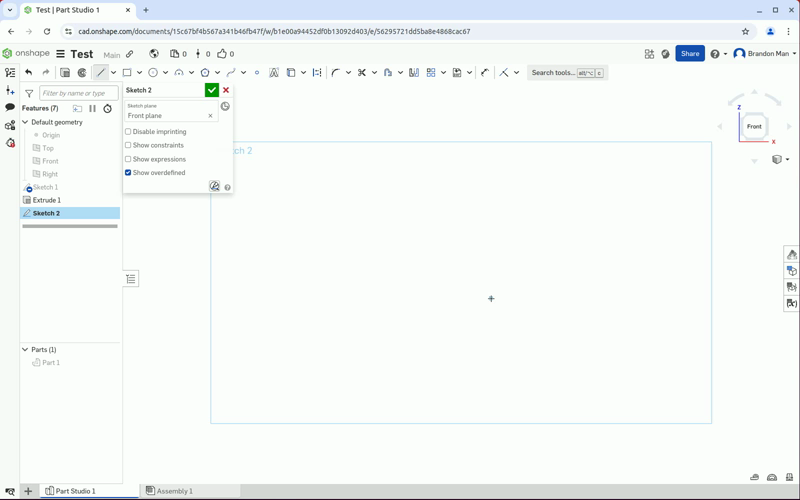
key_down(shift)
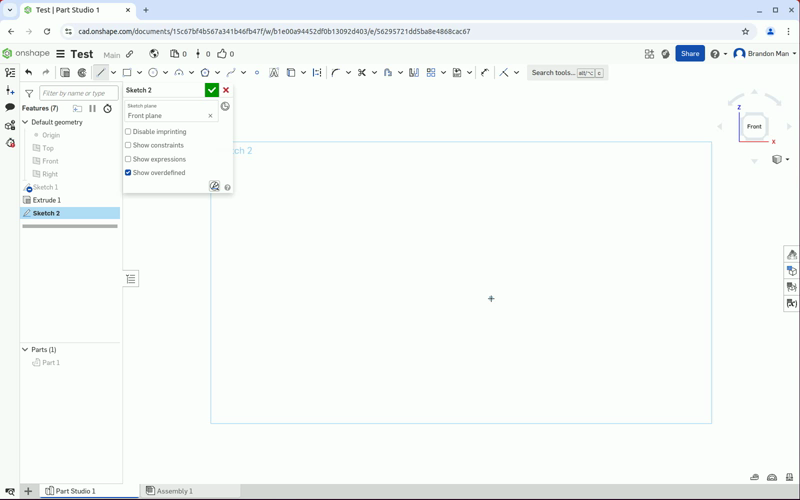
mouse_move(521, 298)
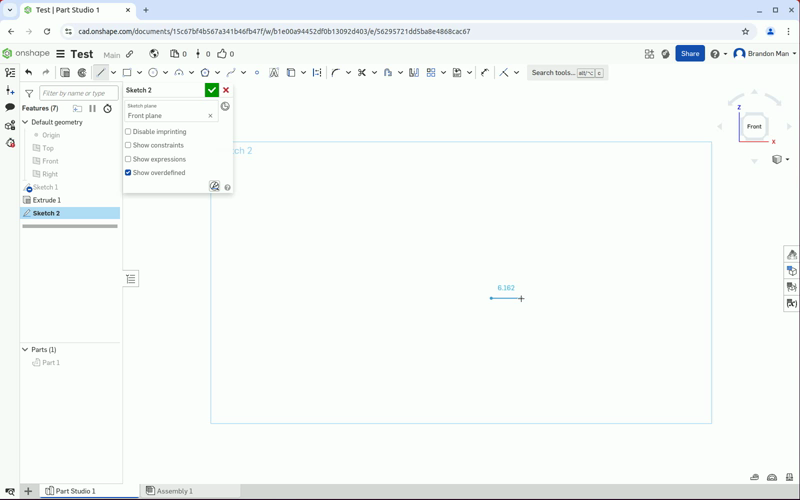
mouse_move(514, 298)
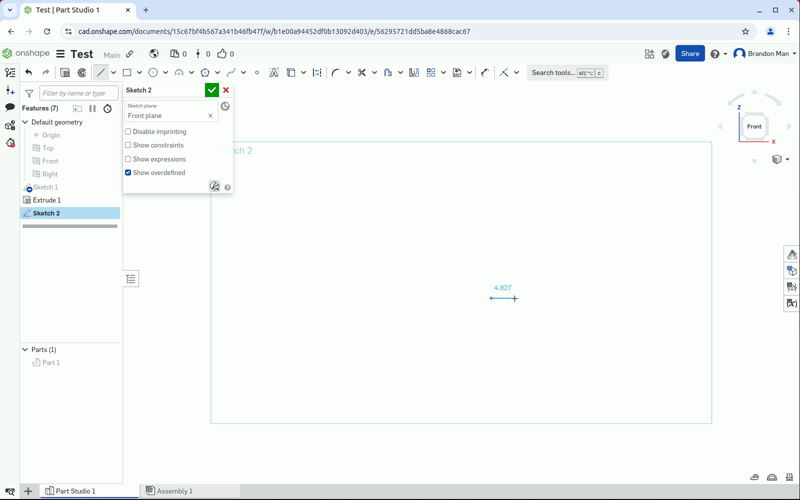
click(514, 298)
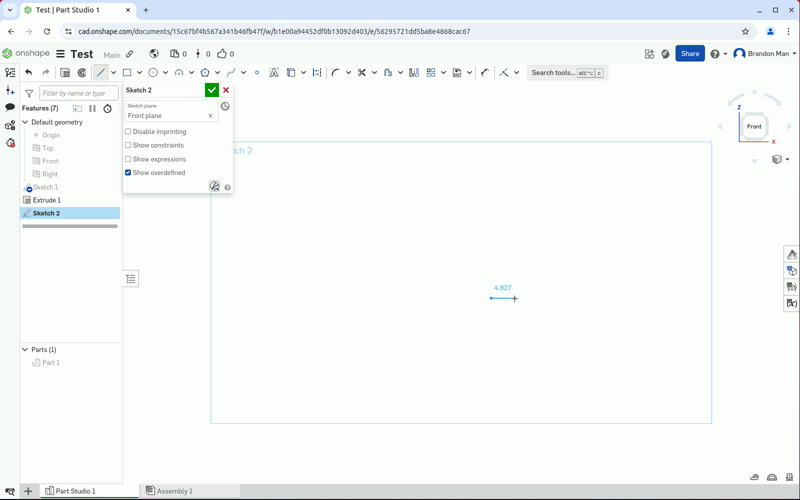
key_up(shift)
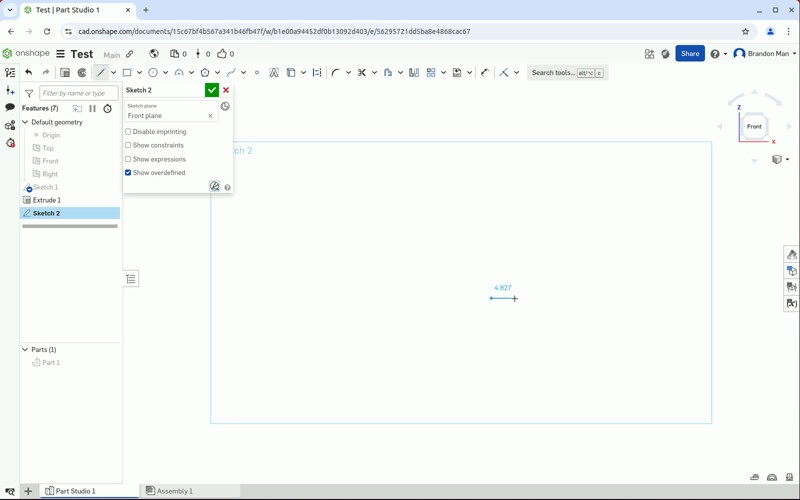
key_down(shift)
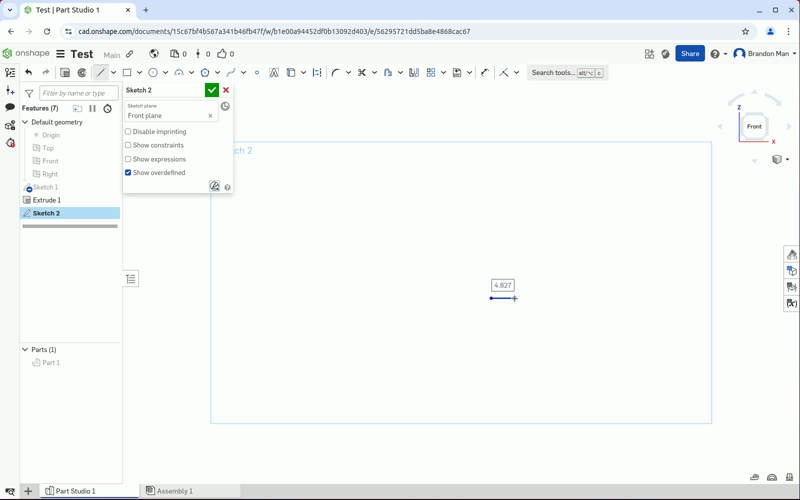
mouse_move(544, 298)
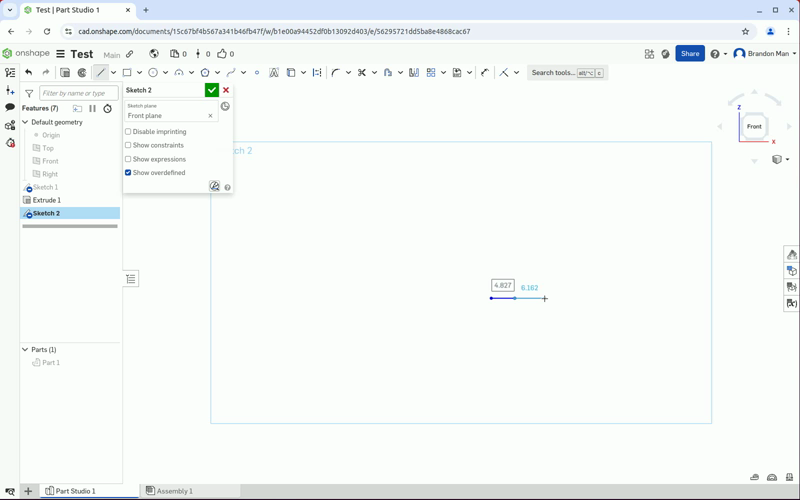
mouse_move(514, 275)
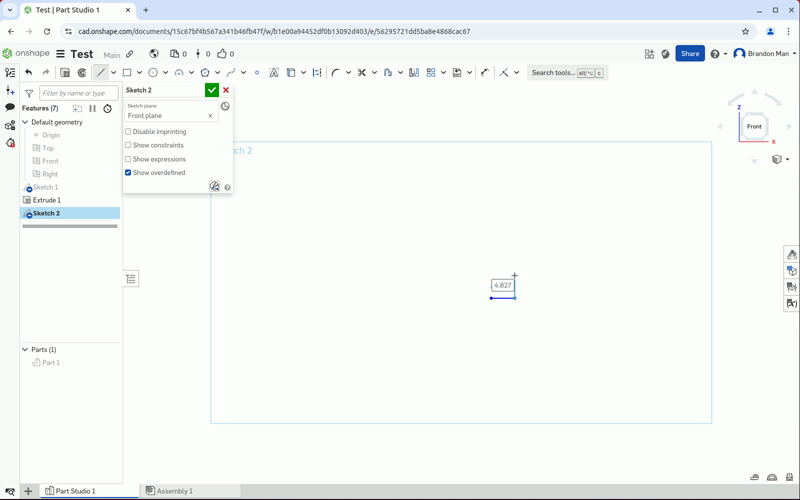
click(514, 275)
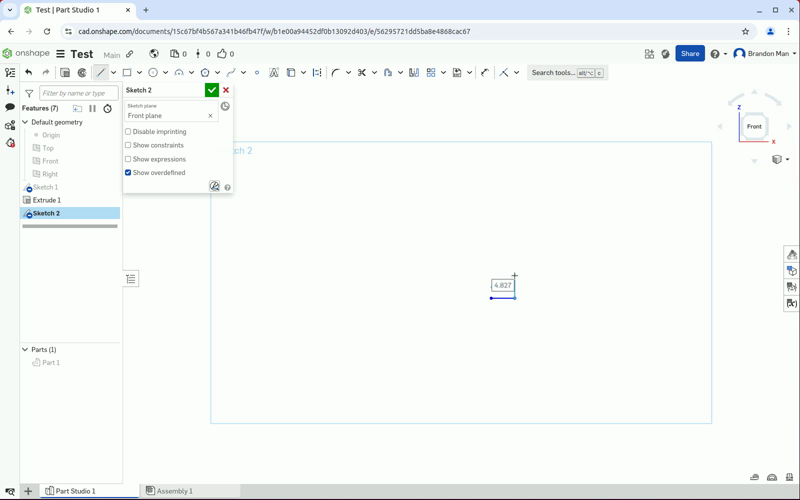
key_up(shift)
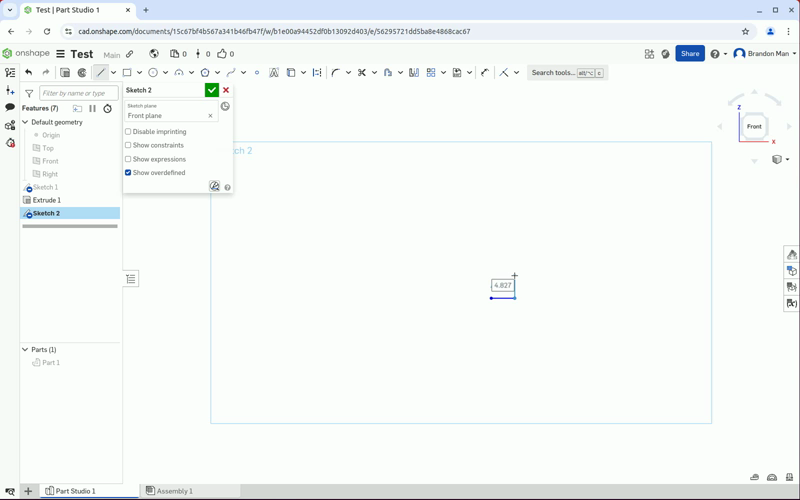
key_down(shift)
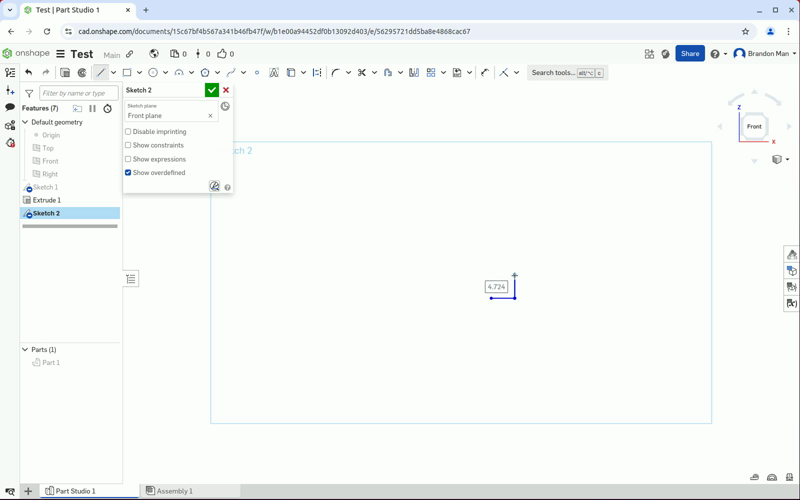
mouse_move(544, 275)
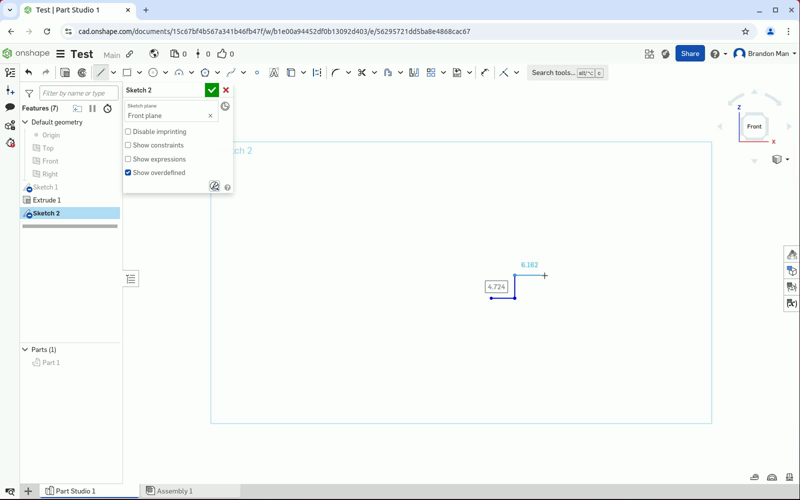
mouse_move(491, 275)
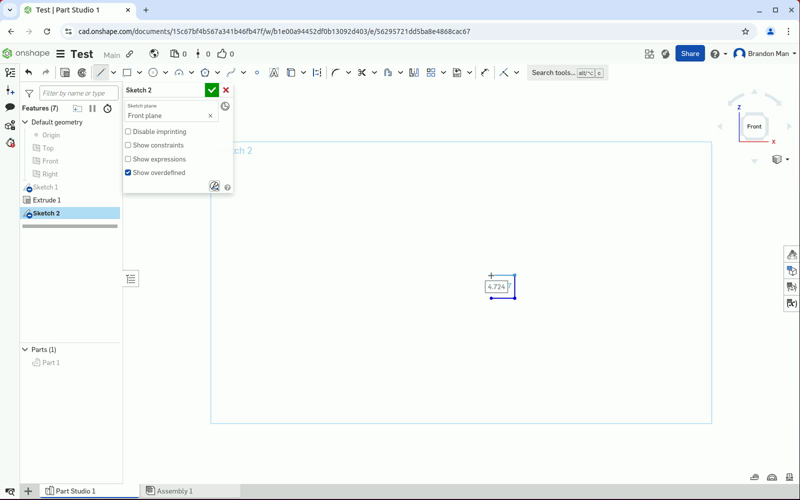
click(491, 275)
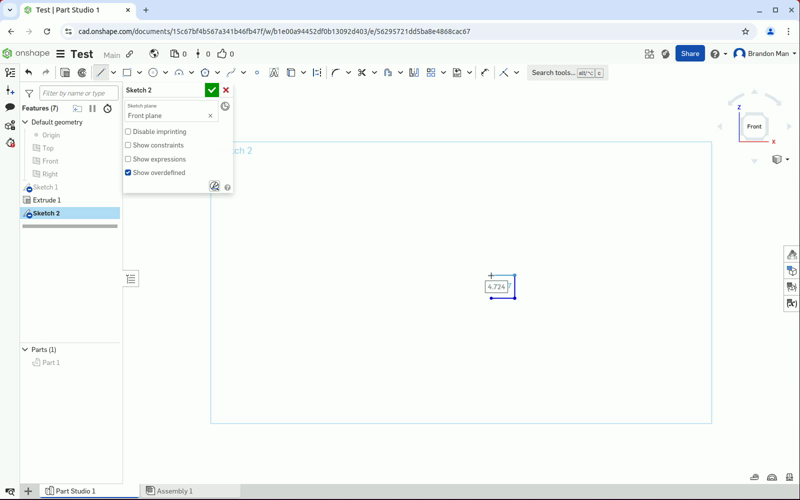
key_up(shift)
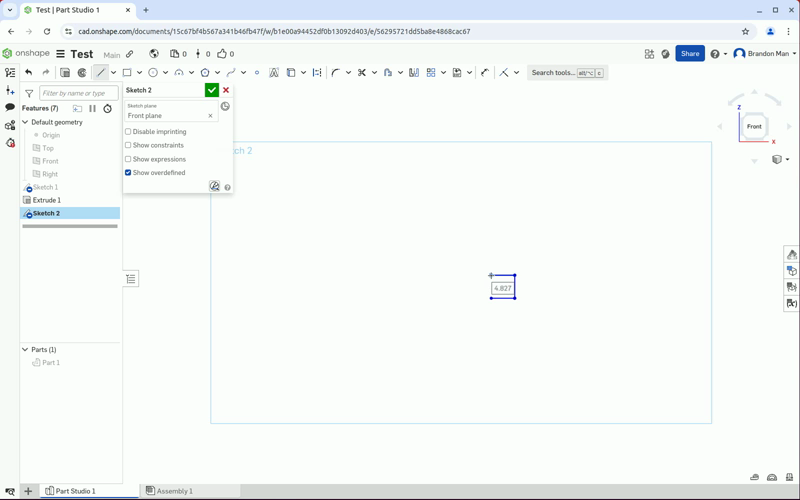
mouse_move(521, 275)
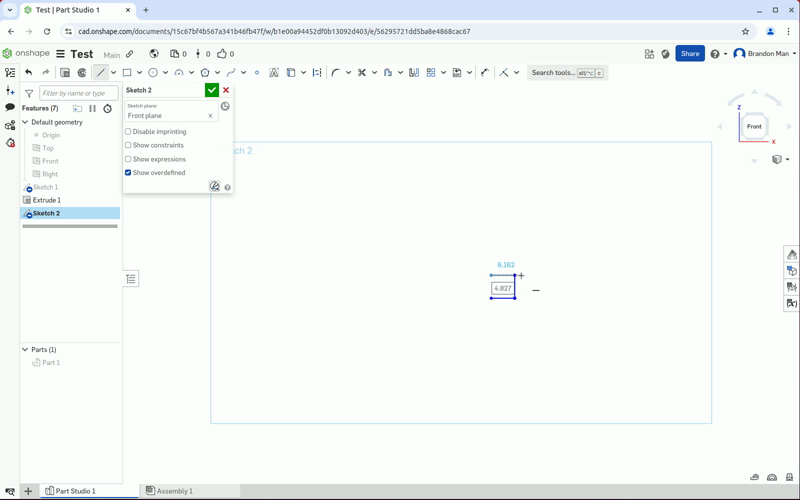
key_down(shift)
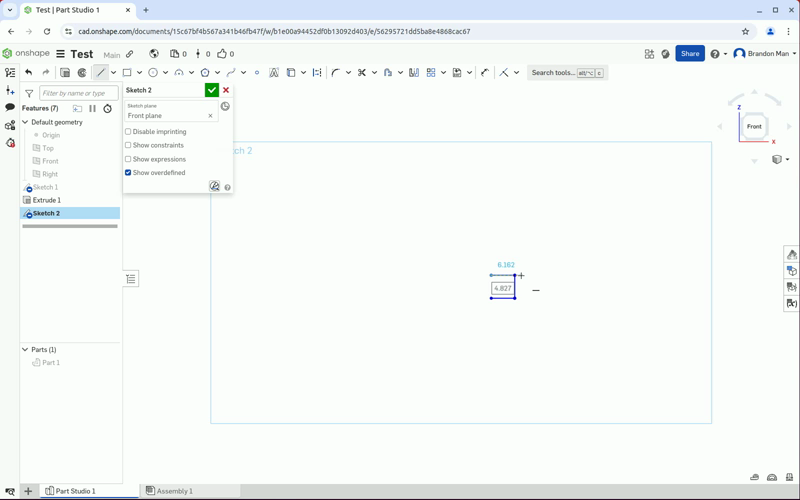
mouse_move(491, 298)
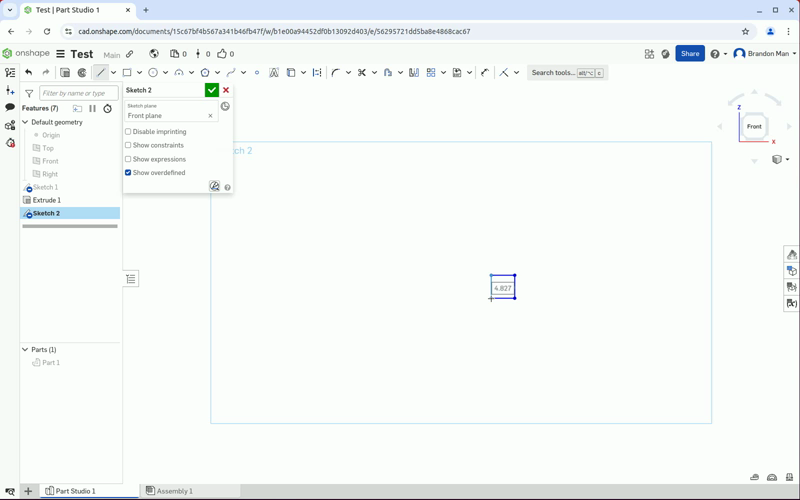
key_up(shift)
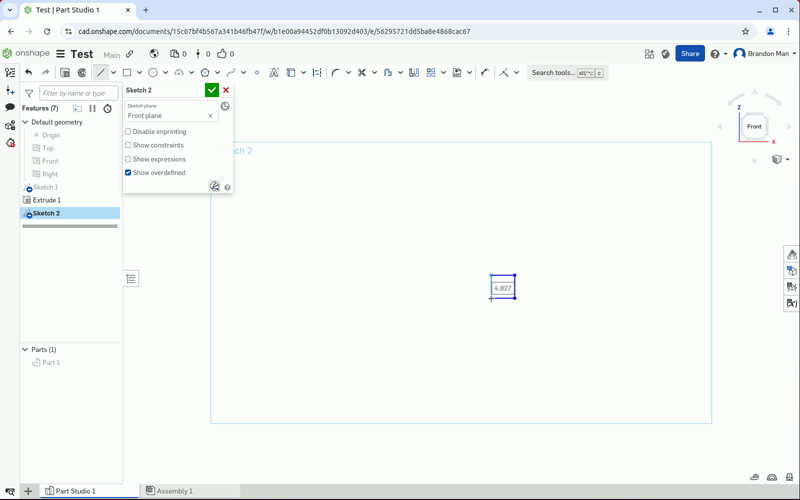
click(491, 298)
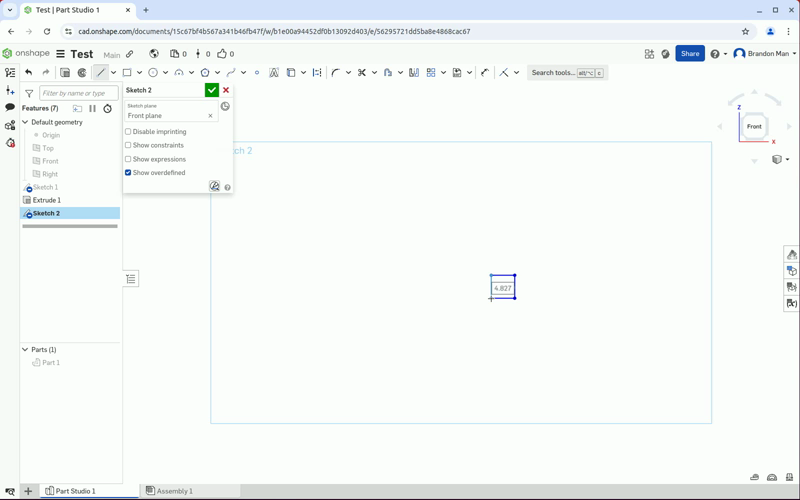
key(esc)
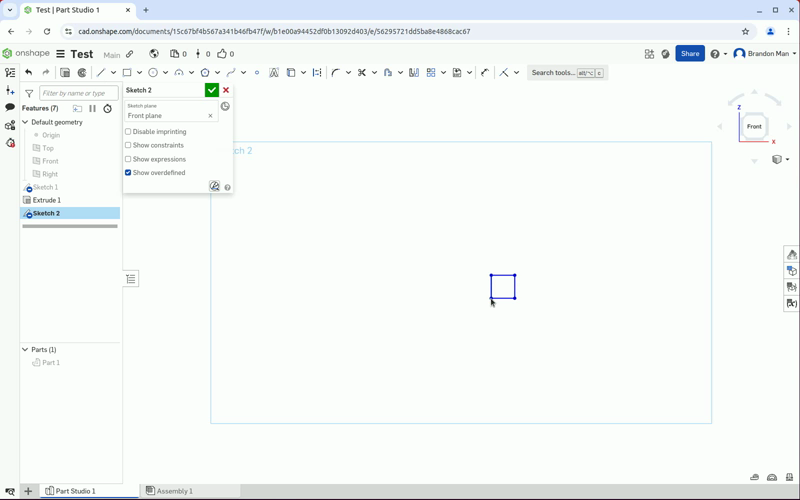
mouse_move(513, 281)
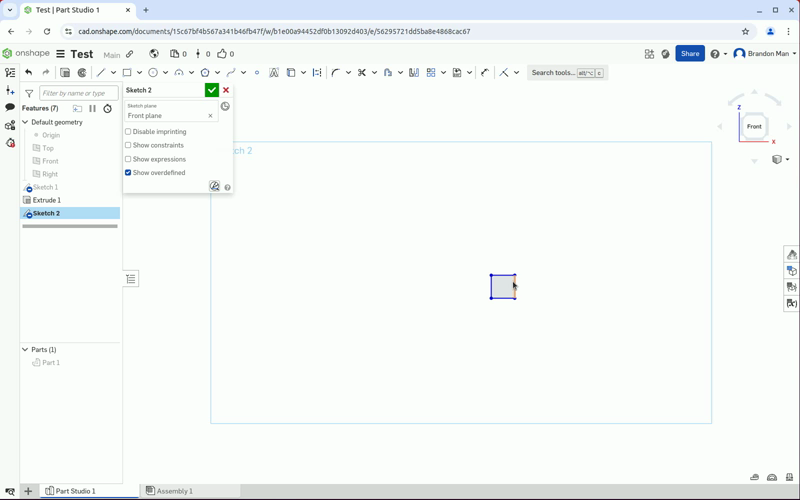
scroll(6)
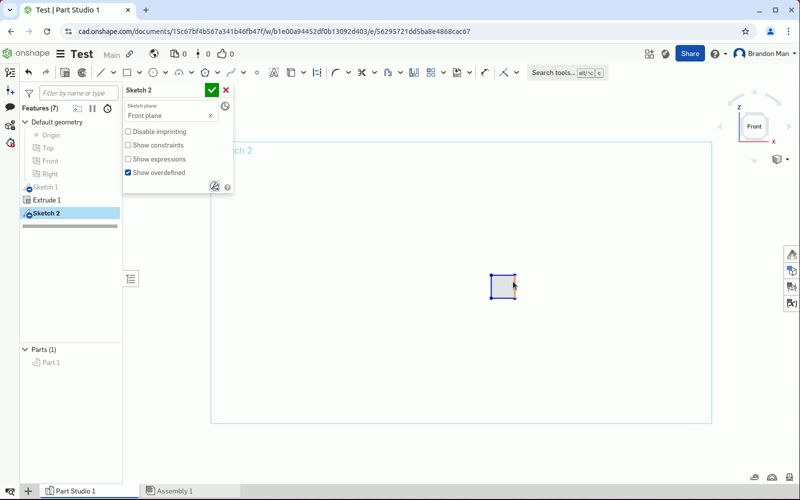
scroll(6)
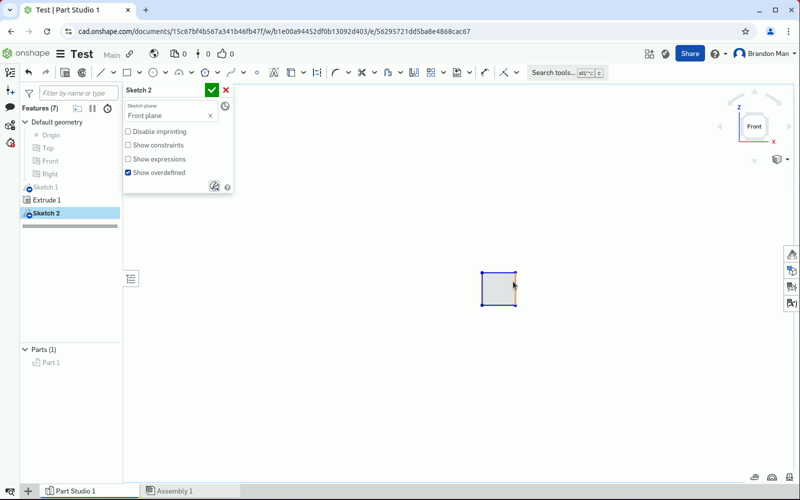
scroll(6)
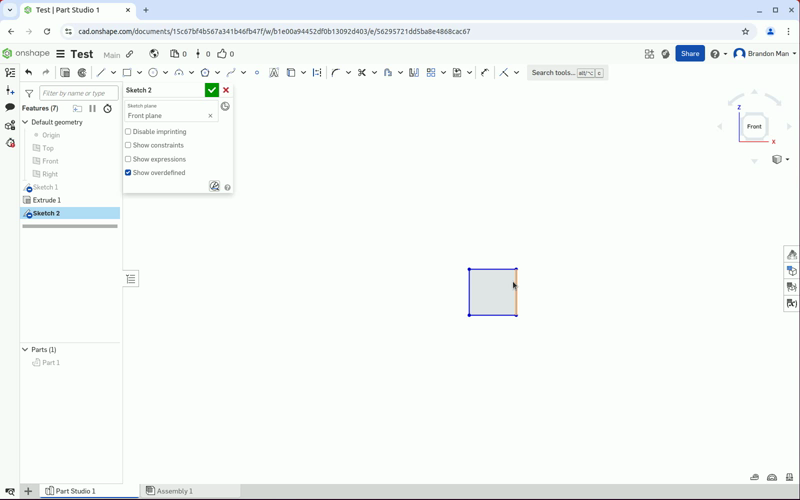
scroll(6)
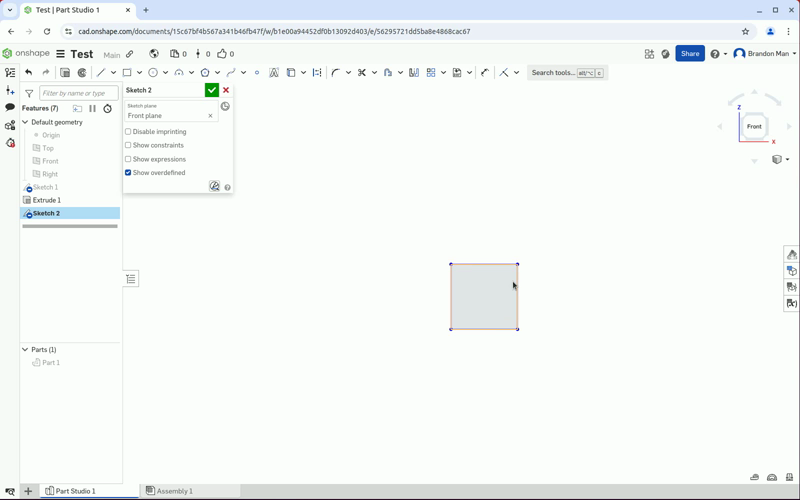
scroll(6)
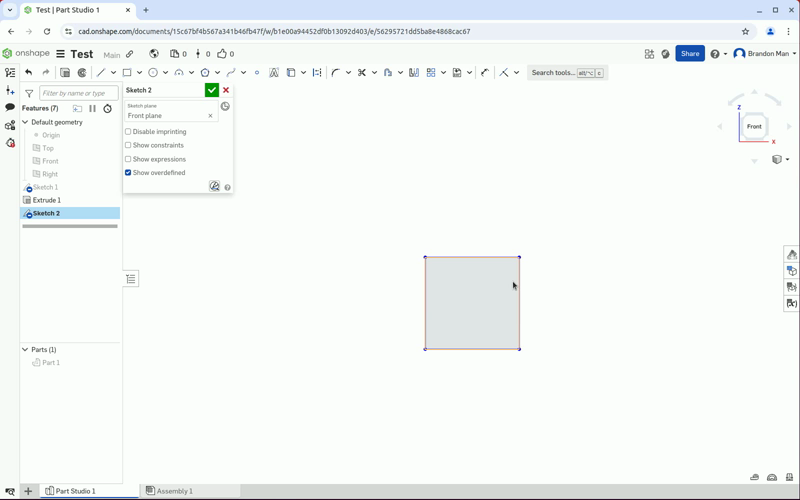
scroll(6)
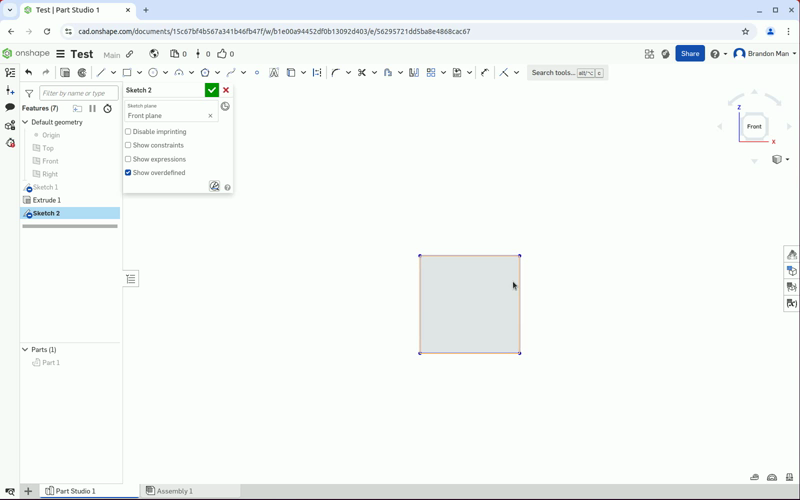
scroll(6)
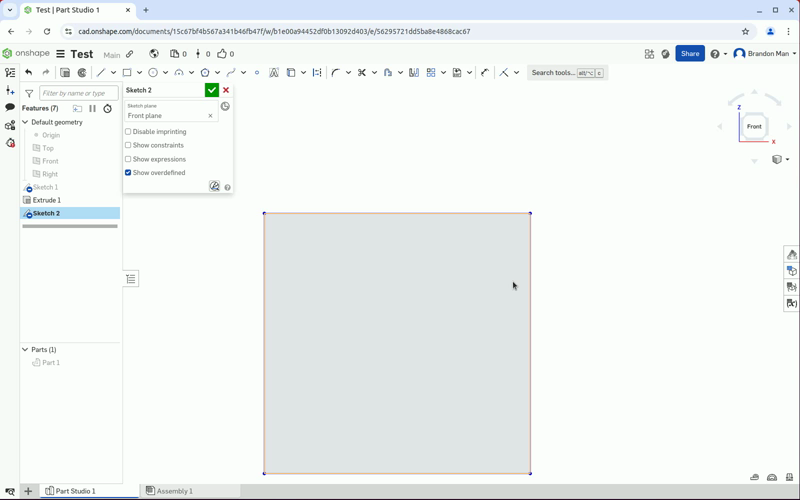
click(513, 281)
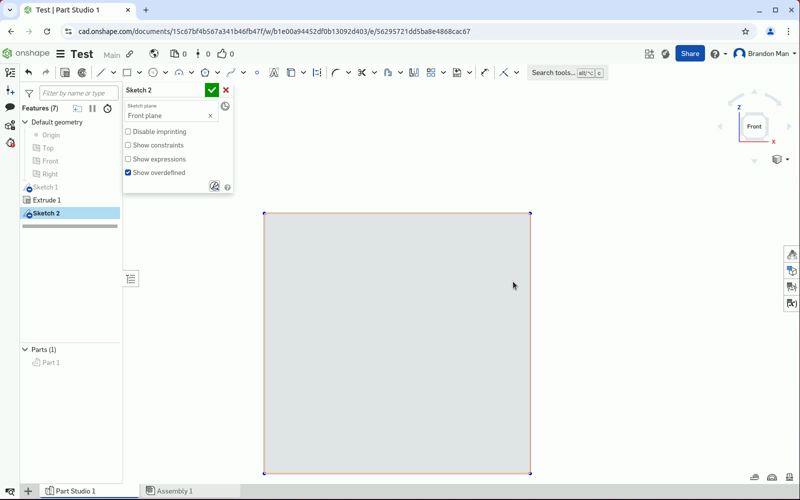
scroll(-6)
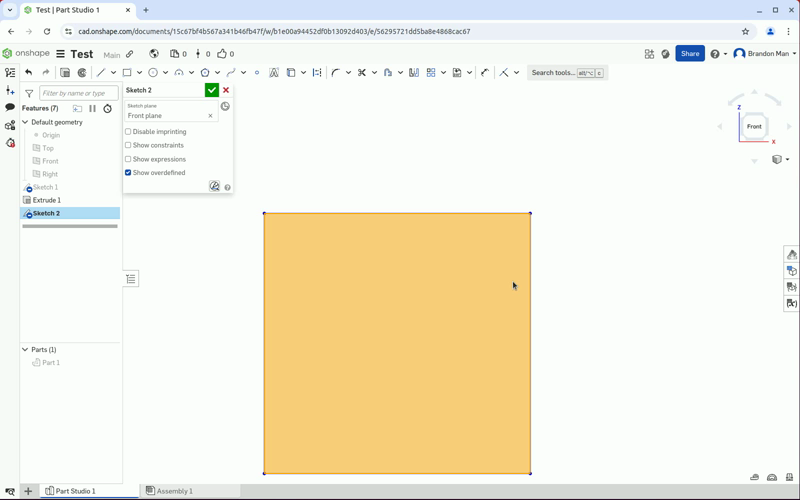
scroll(-6)
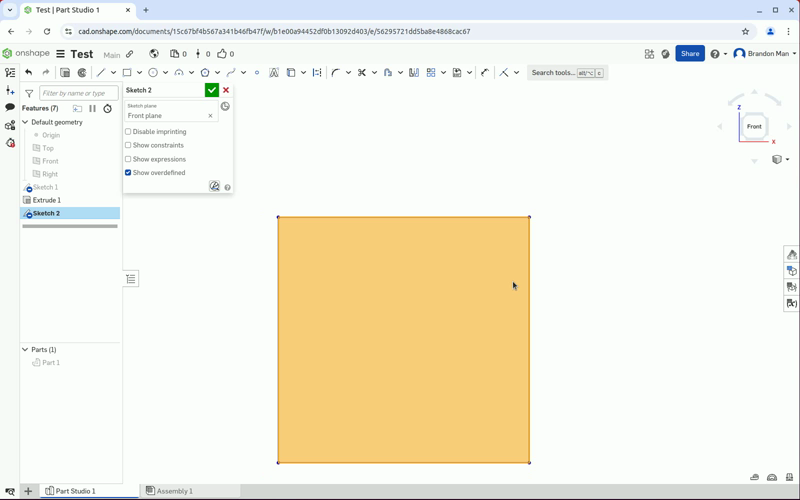
scroll(-6)
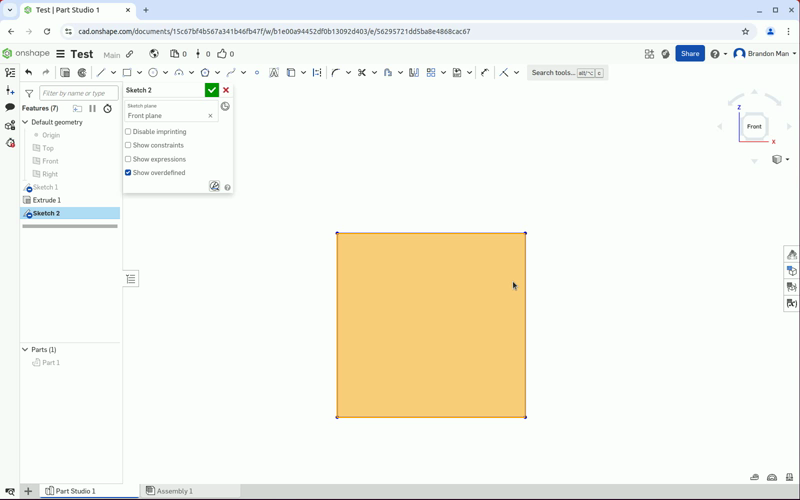
scroll(-6)
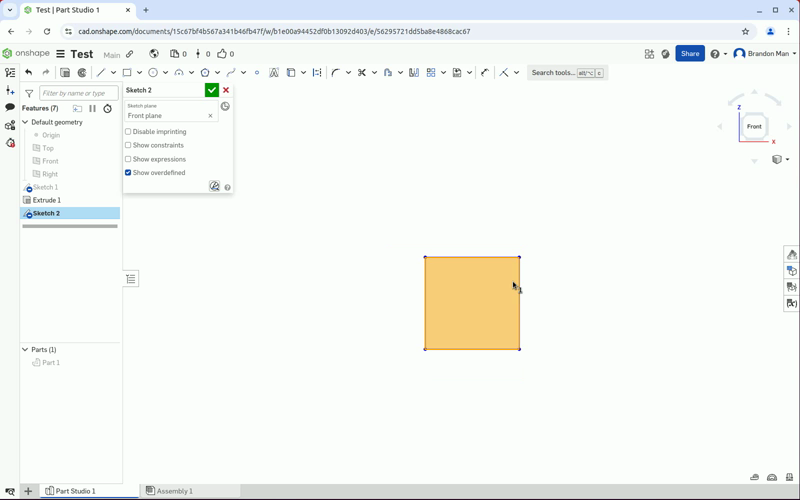
scroll(-6)
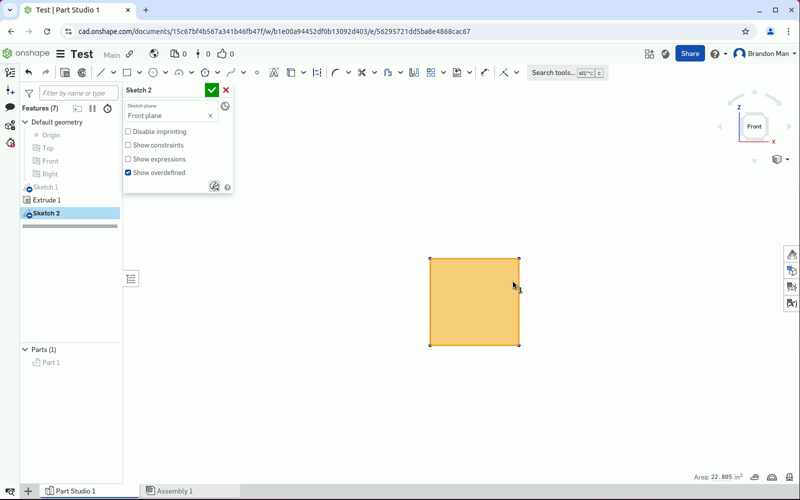
scroll(-6)
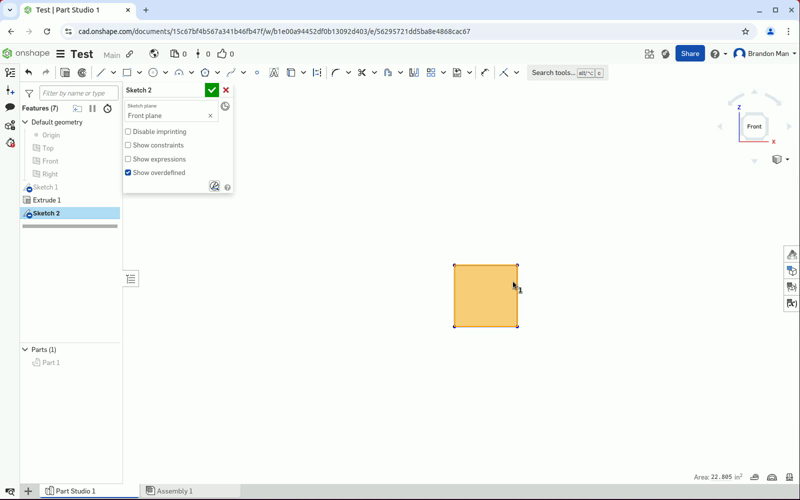
scroll(-6)
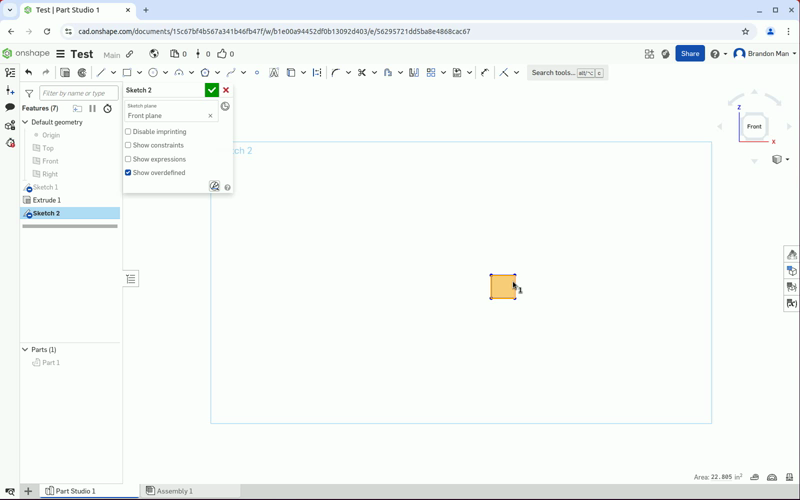
mouse_move(73, 352)
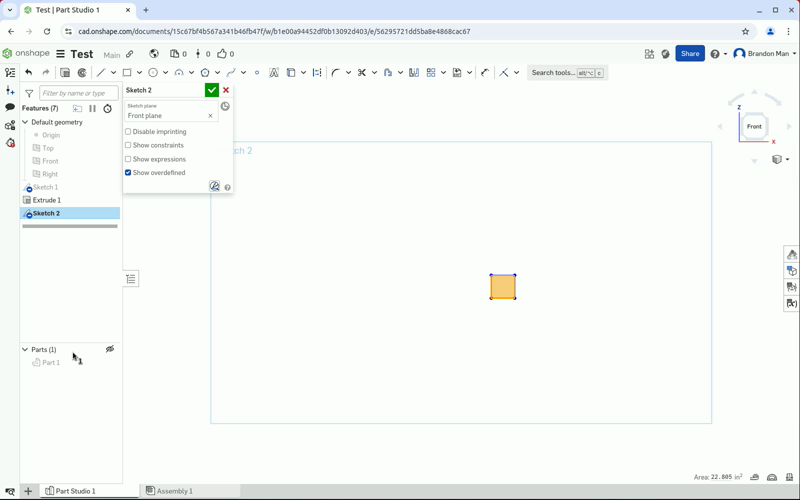
key(shift+y)
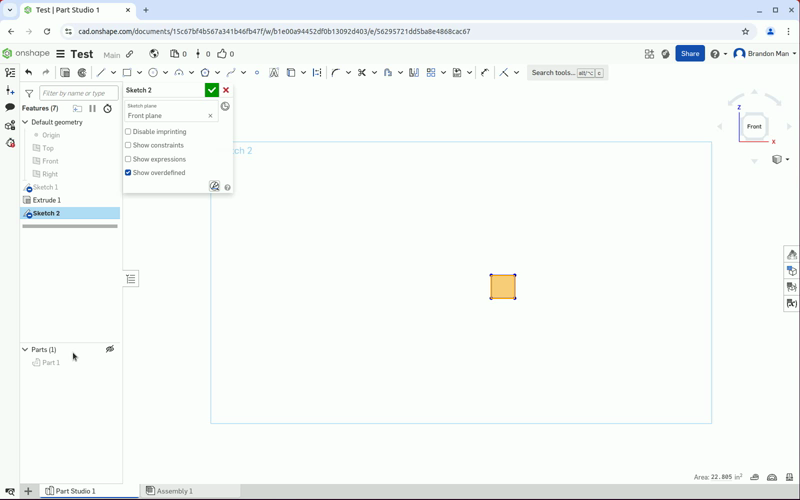
key(shift+e)
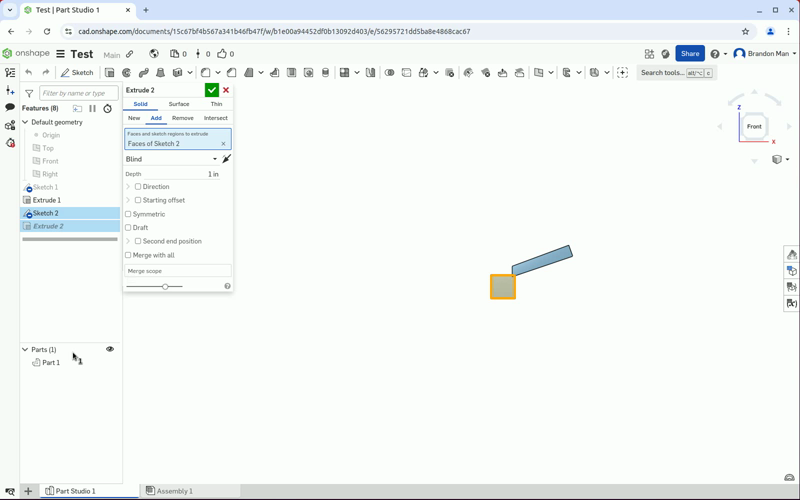
mouse_move(143, 106)
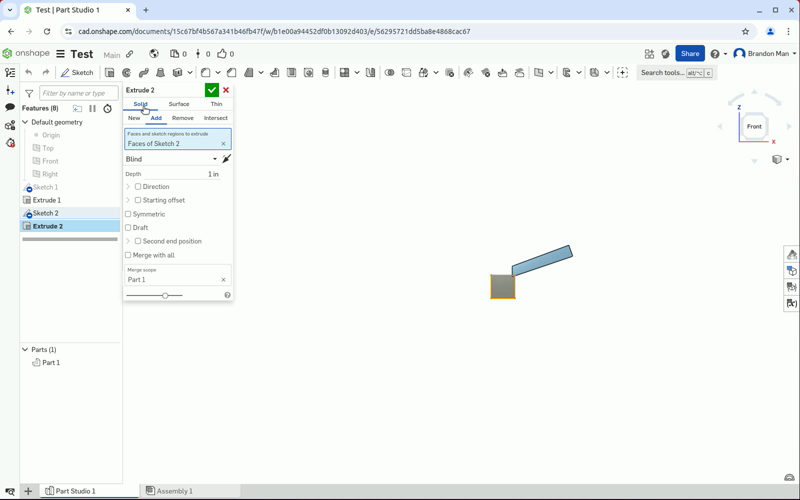
click(143, 106)
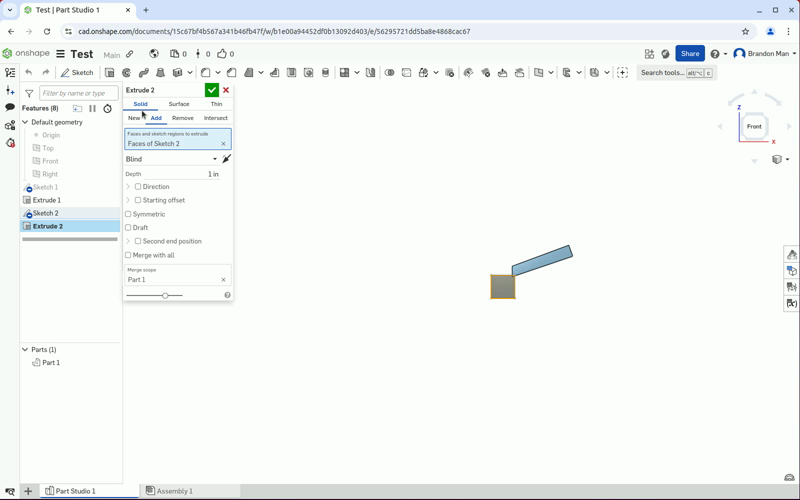
mouse_move(137, 120)
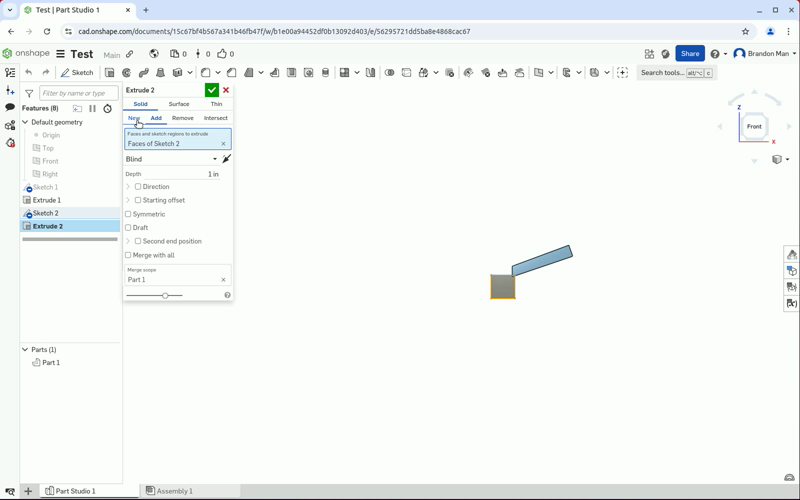
click(137, 120)
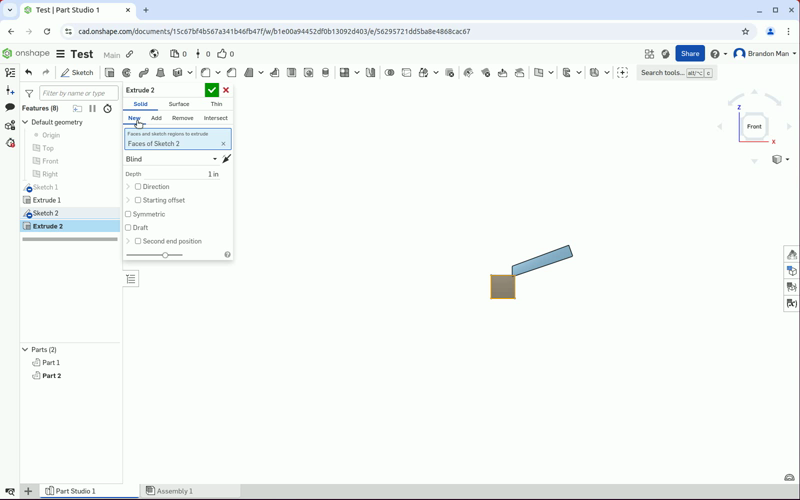
key(tab, 4)
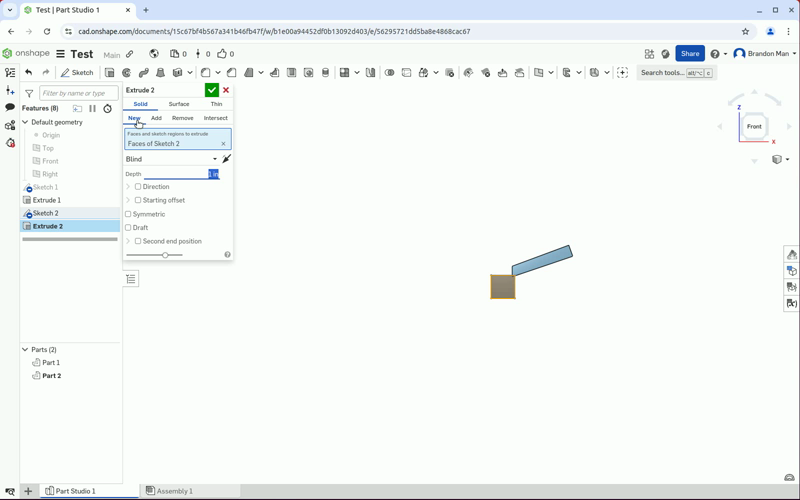
text(6.74)
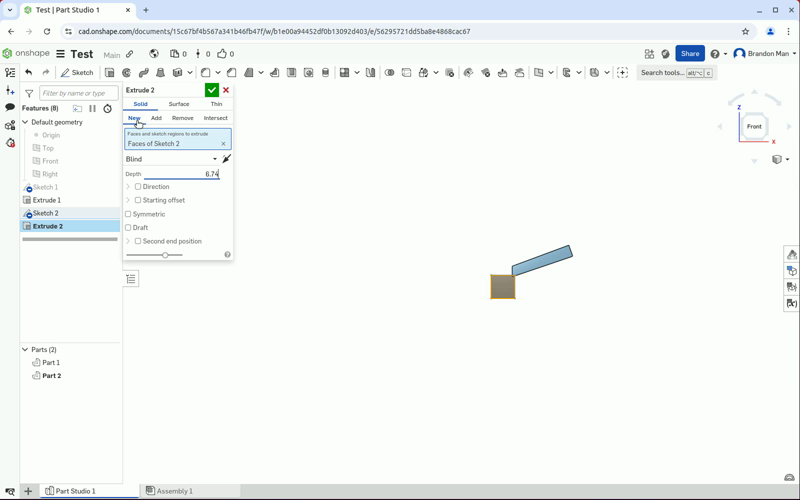
key(enter)
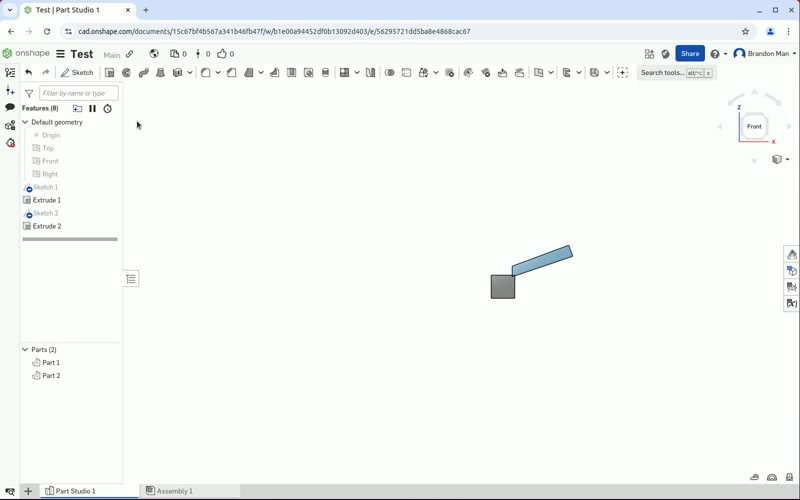
key(shift+h)
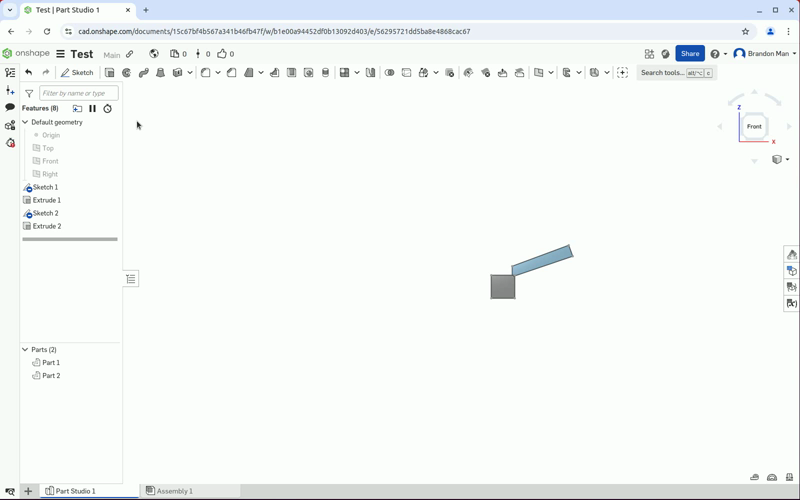
key(shift+h)
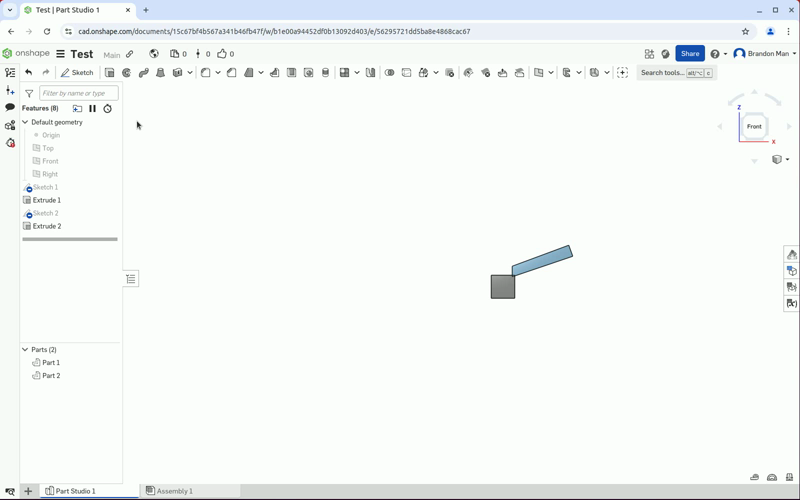
mouse_move(73, 189)
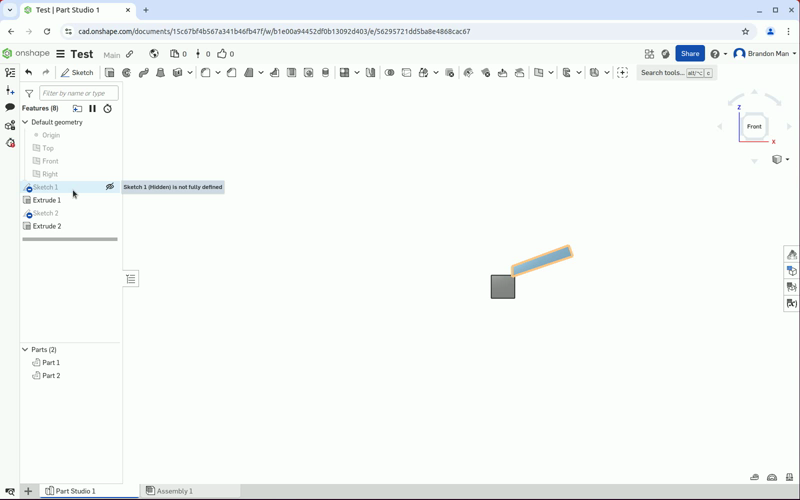
click(73, 189)
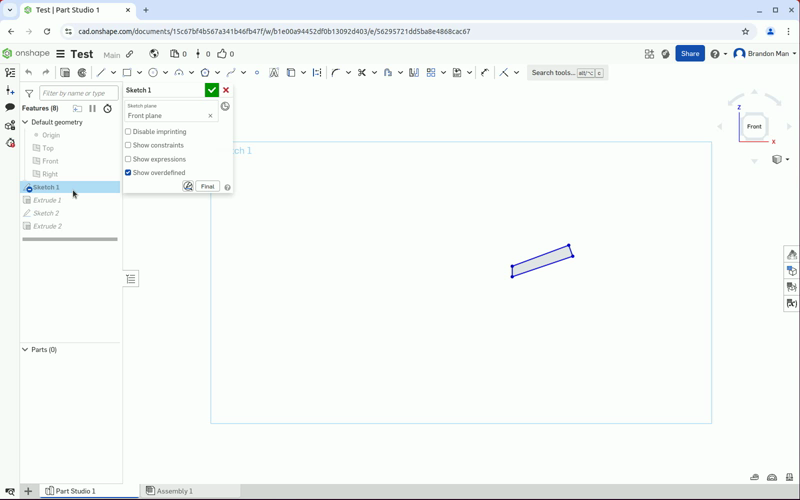
mouse_move(229, 92)
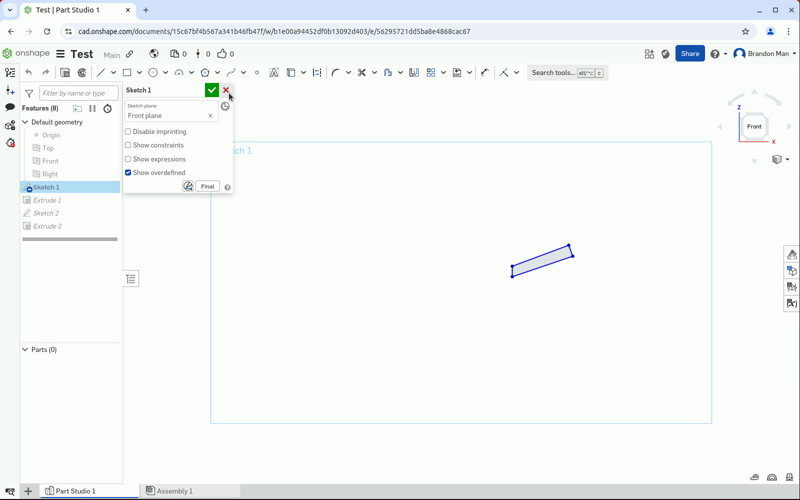
click(229, 92)
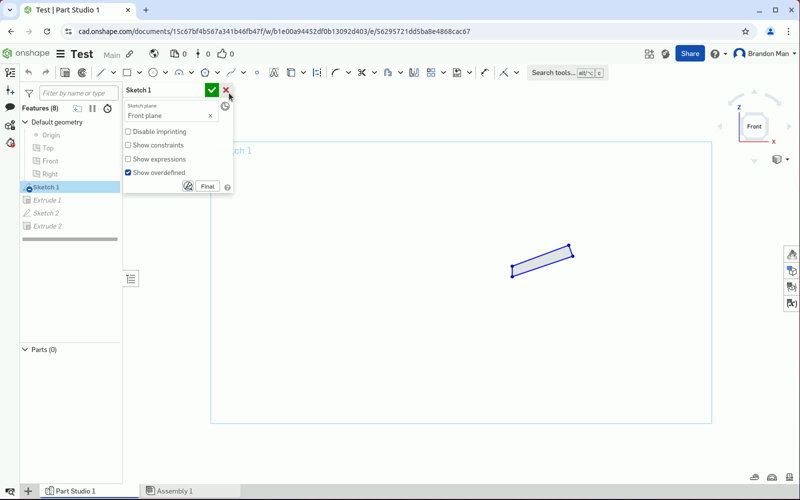
key(shift+s)
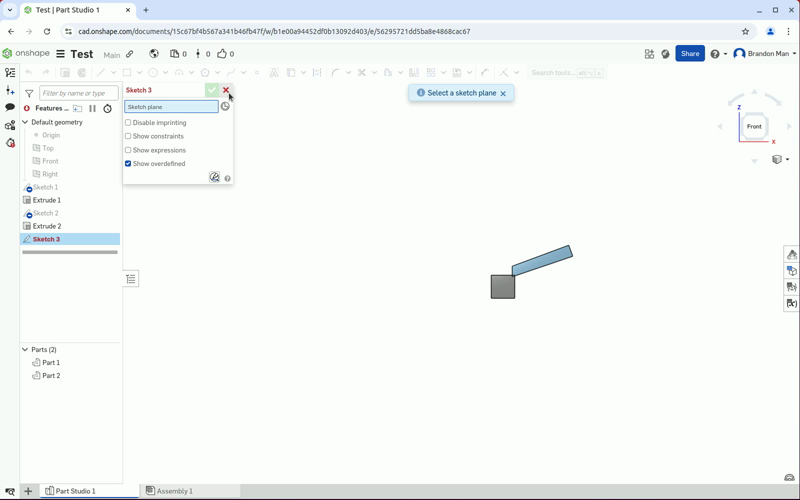
mouse_move(73, 163)
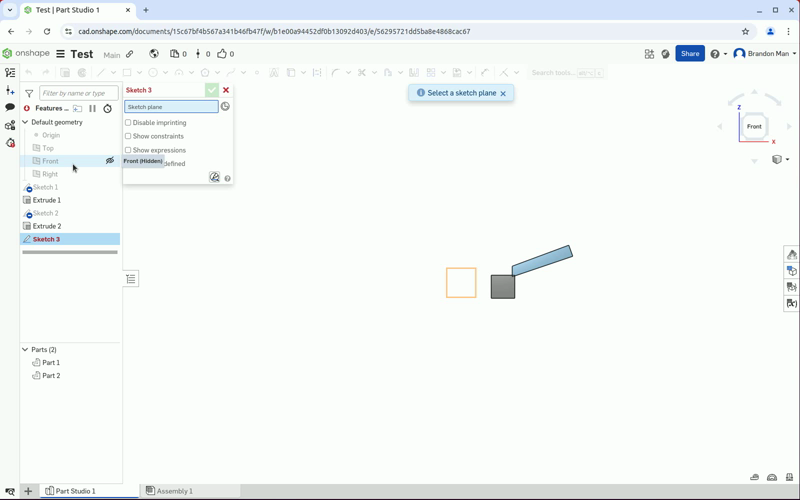
click(73, 163)
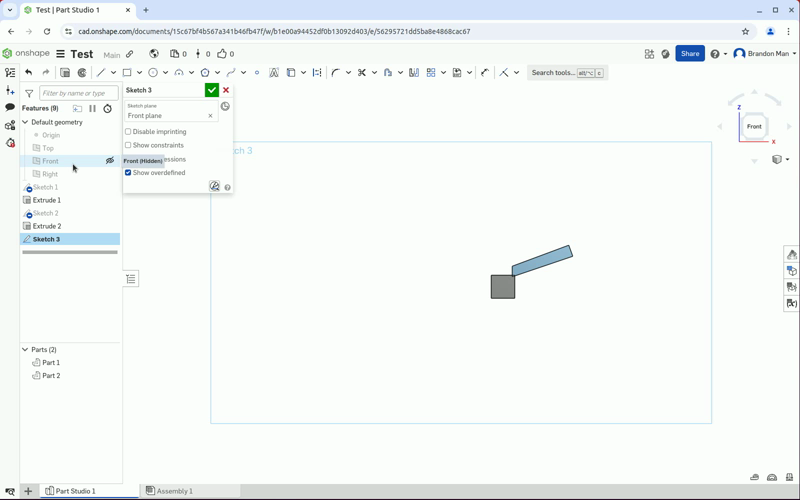
mouse_move(73, 352)
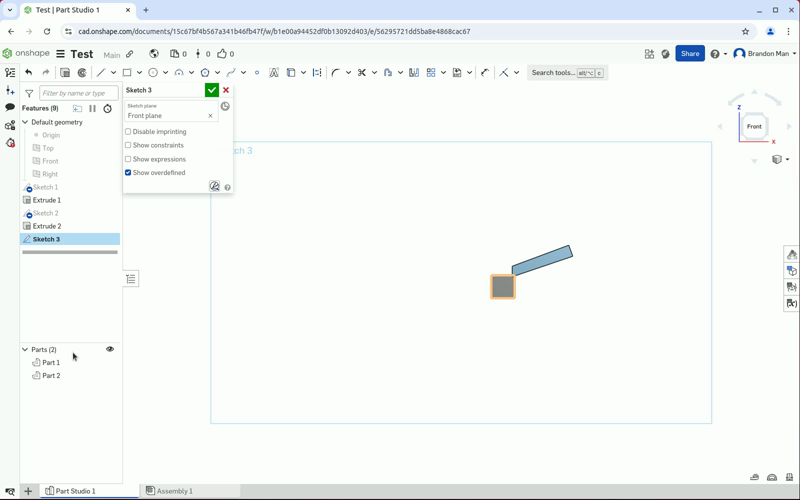
key(y)
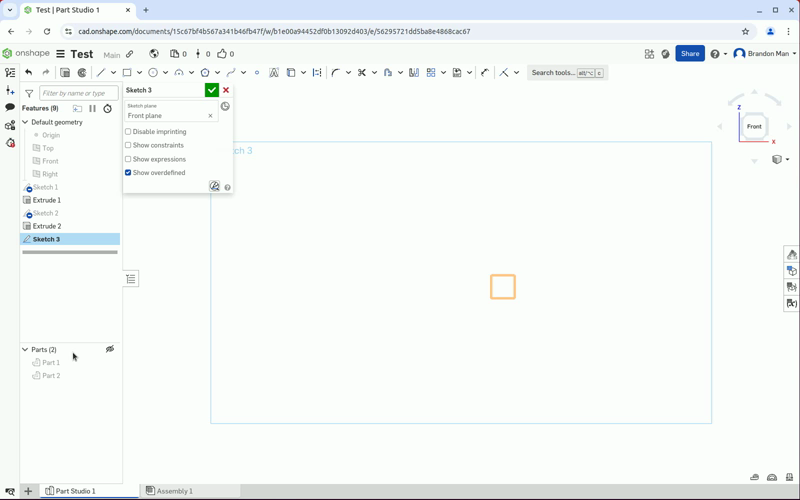
key(l)
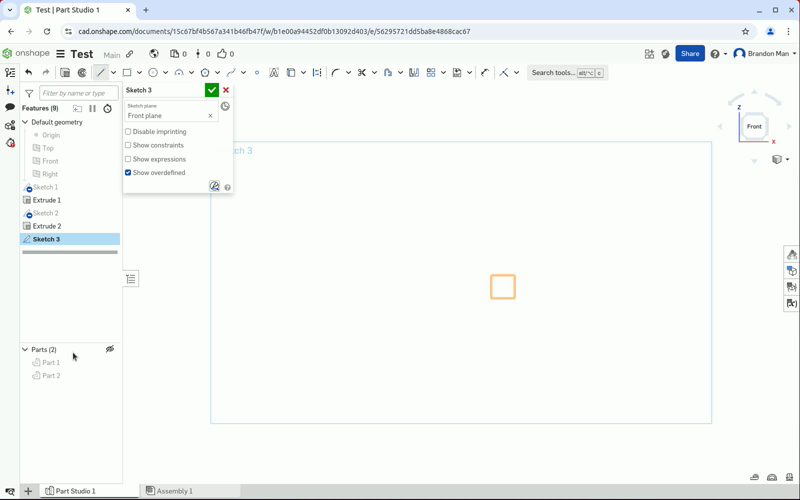
key_down(shift)
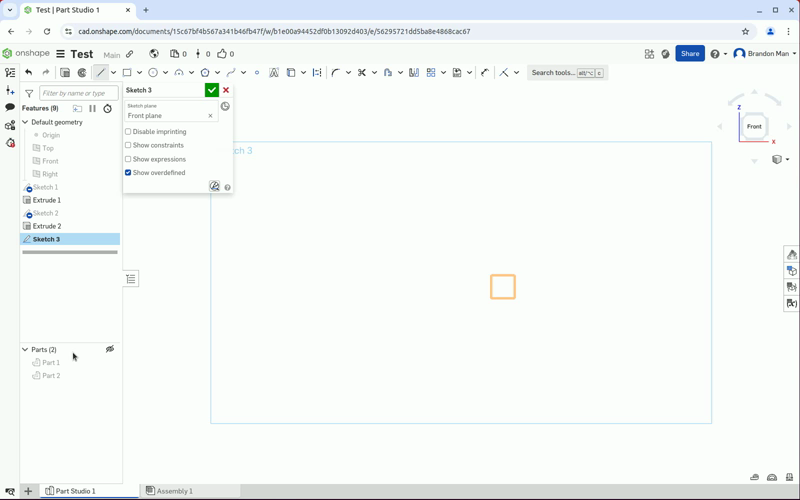
mouse_move(404, 276)
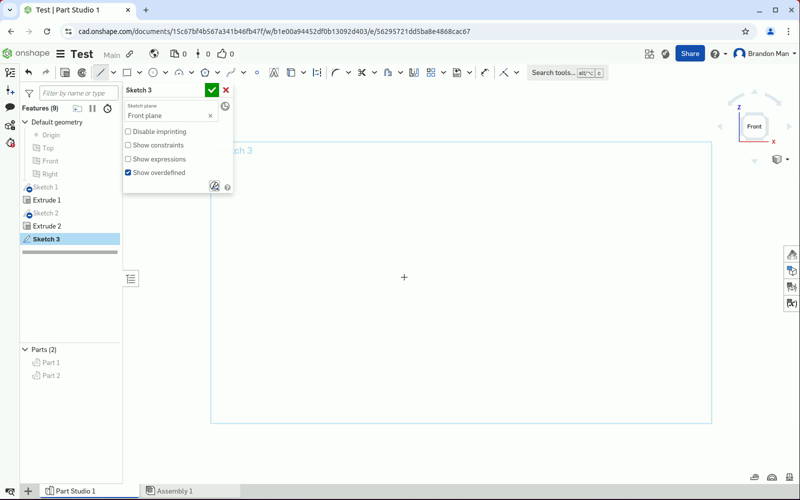
click(404, 276)
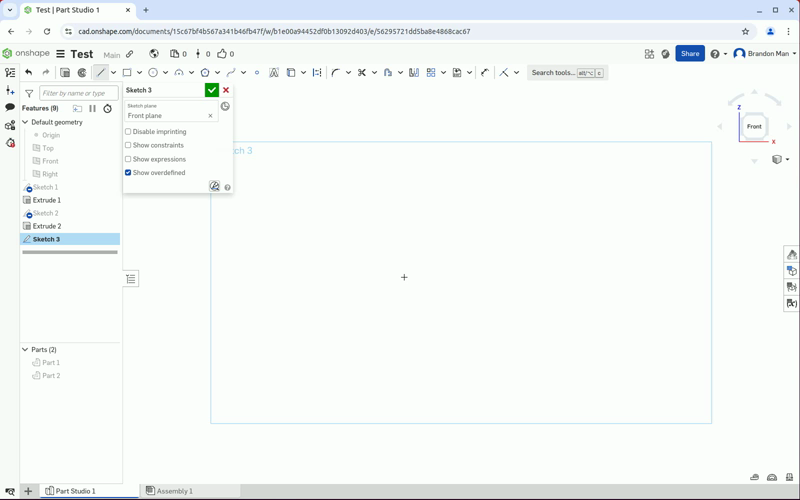
key_up(shift)
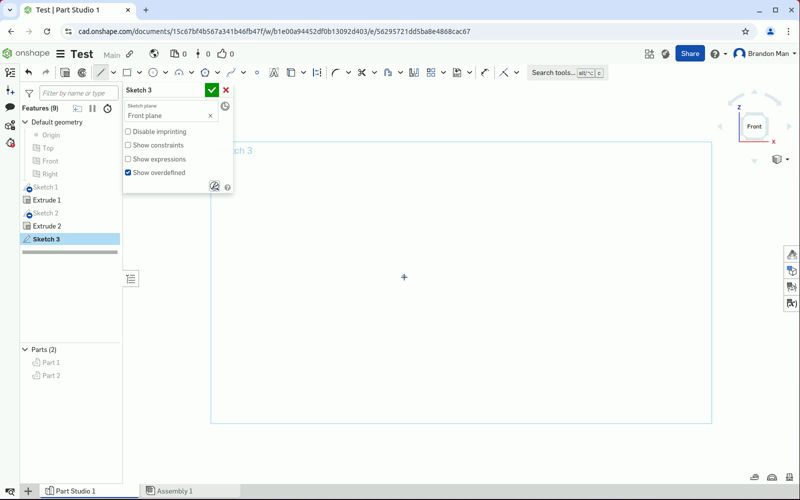
key_down(shift)
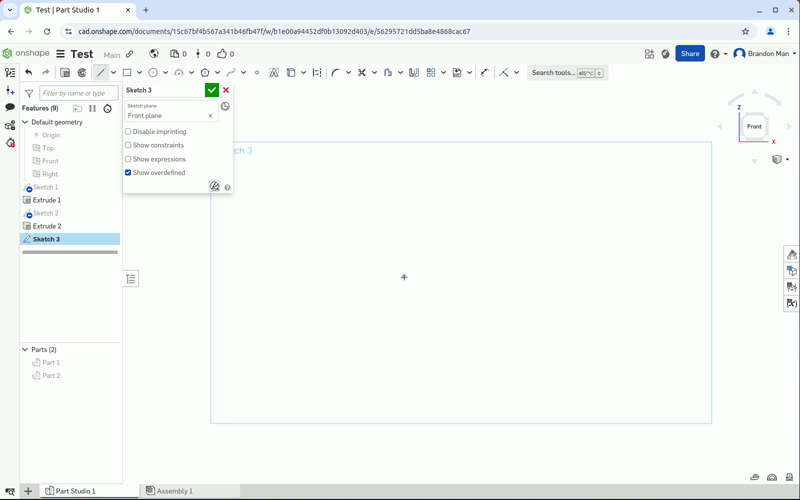
mouse_move(491, 277)
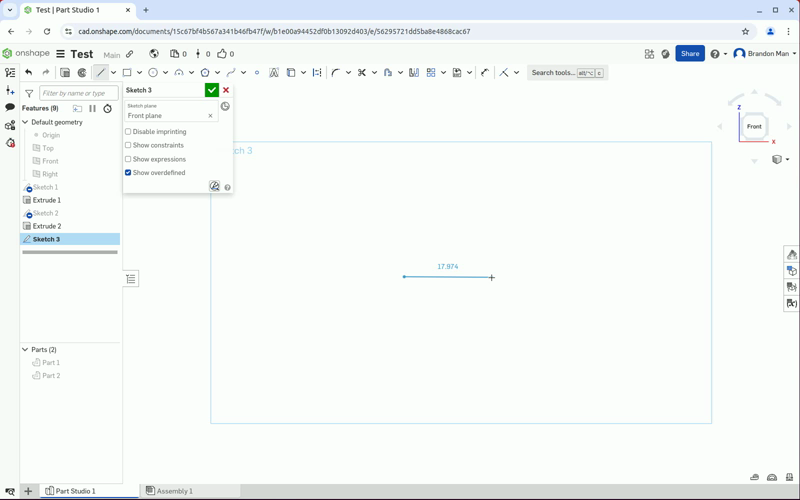
click(491, 277)
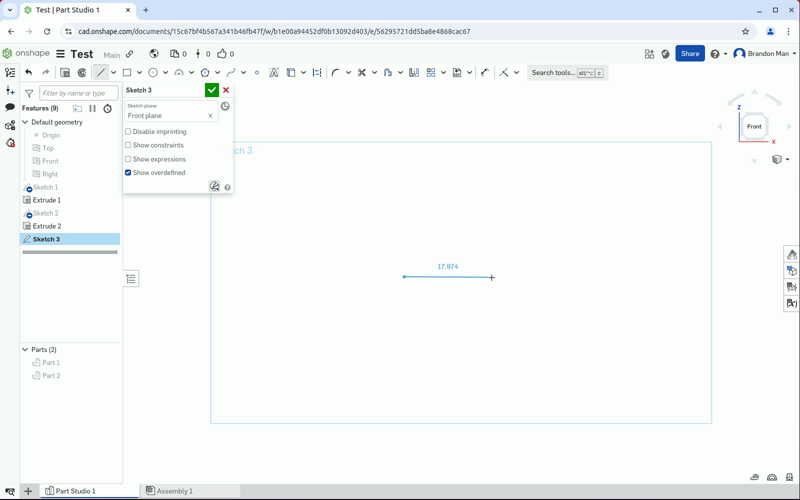
key_up(shift)
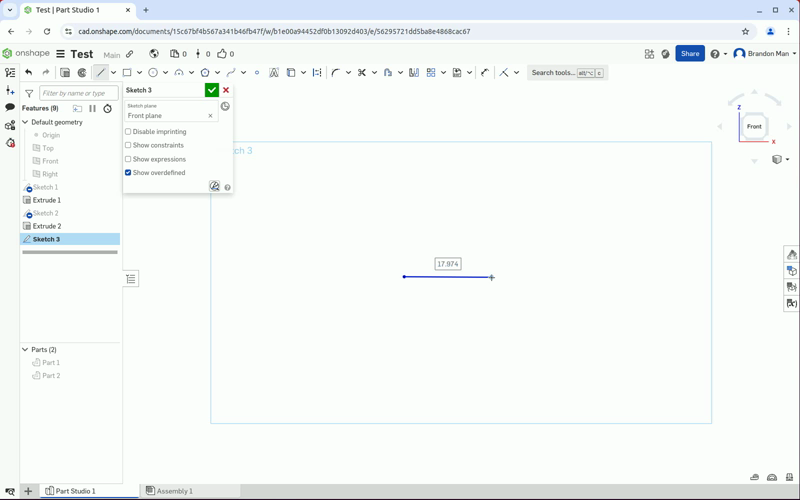
key_down(shift)
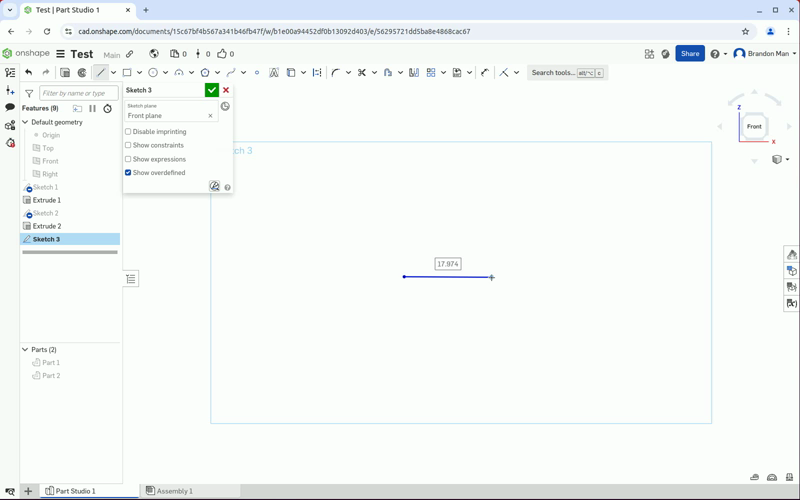
mouse_move(521, 277)
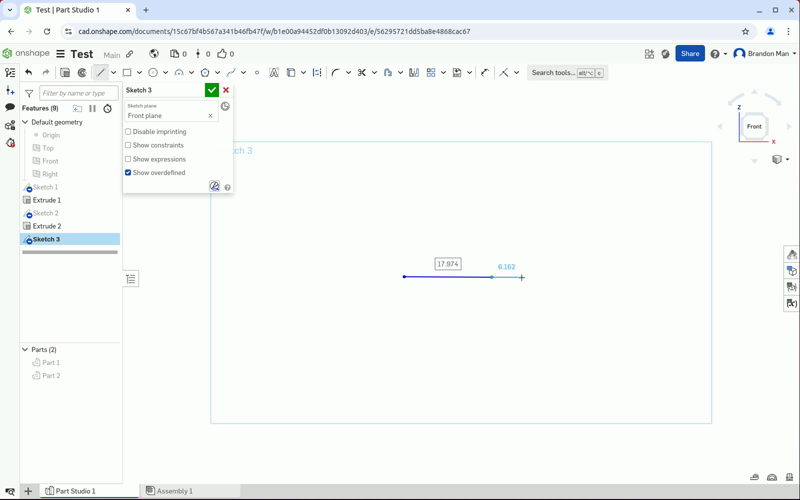
mouse_move(513, 277)
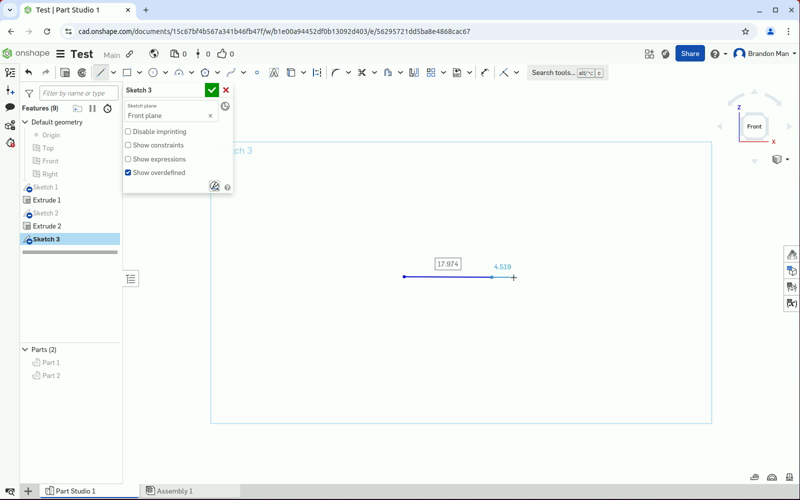
click(513, 277)
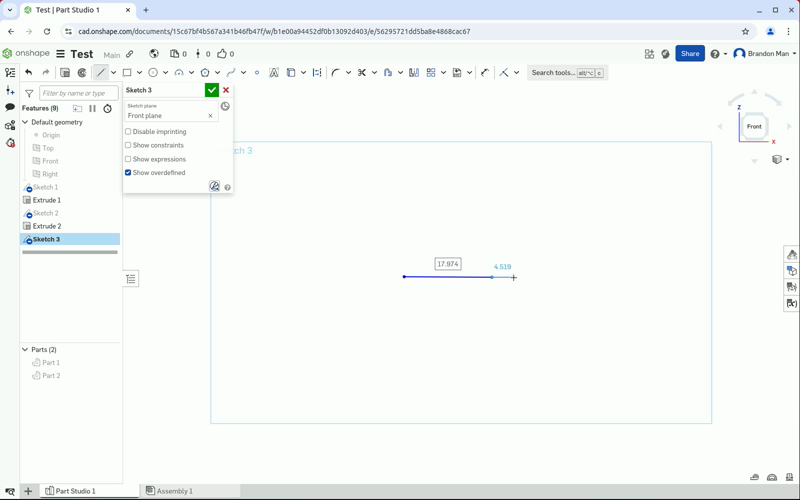
key_up(shift)
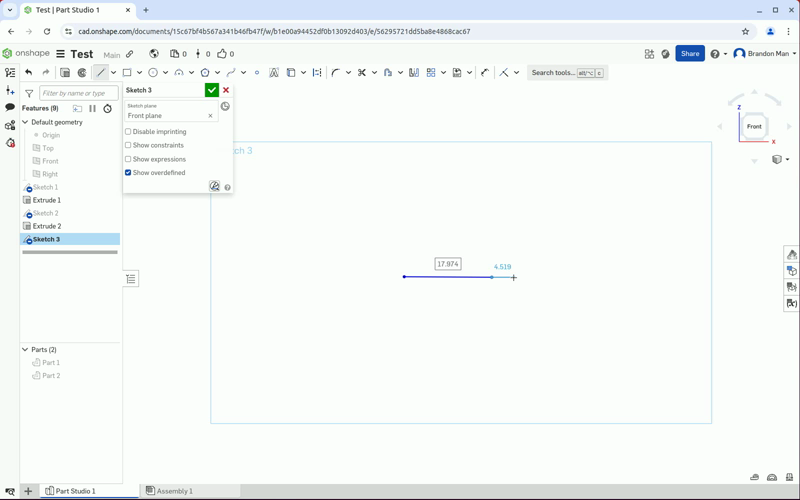
key_down(shift)
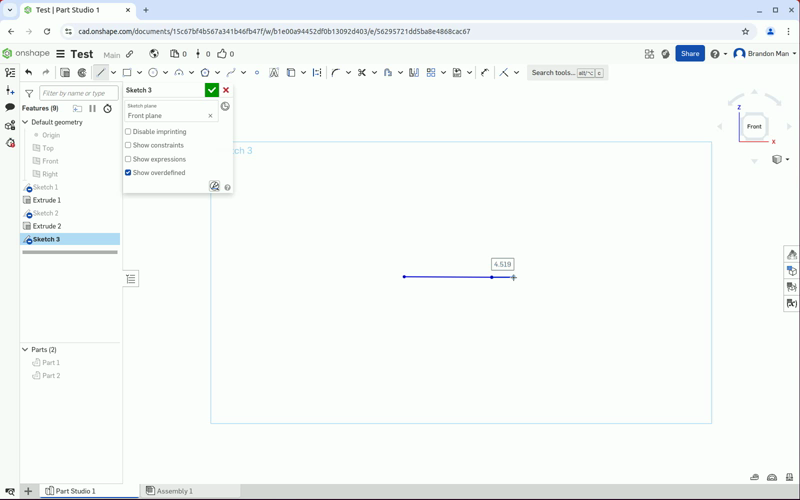
mouse_move(543, 277)
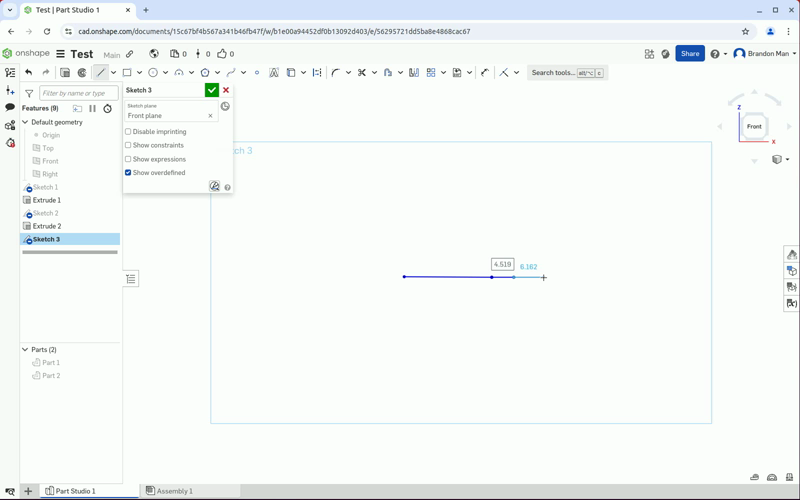
mouse_move(513, 265)
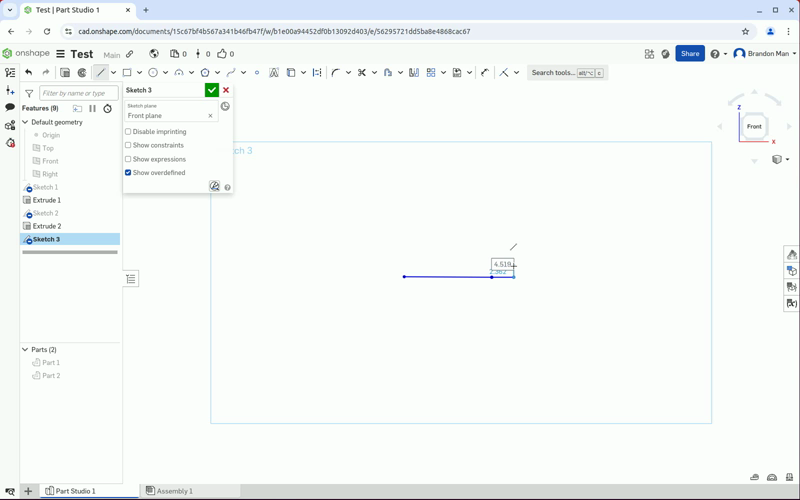
click(513, 265)
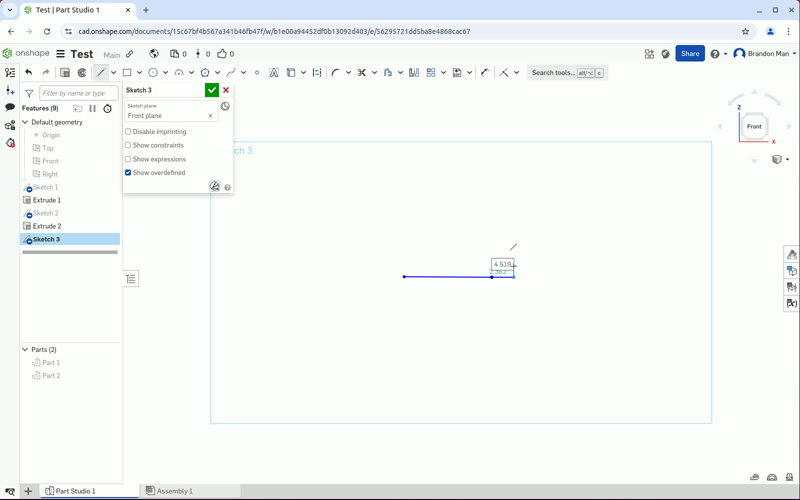
key_up(shift)
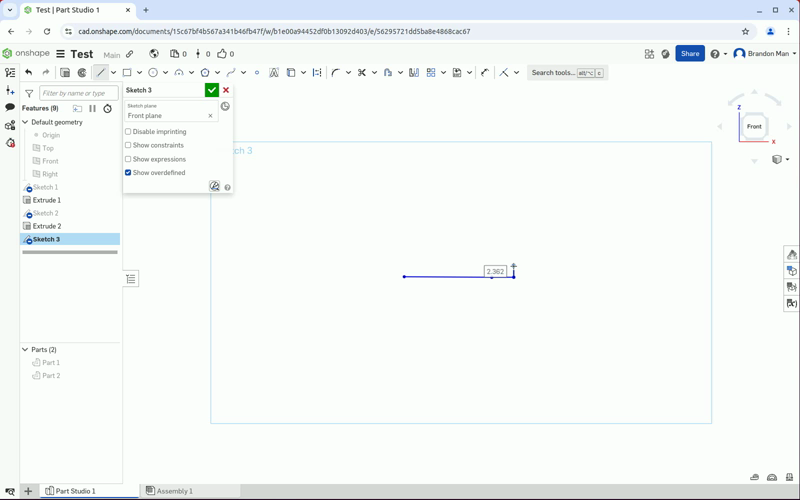
key_down(shift)
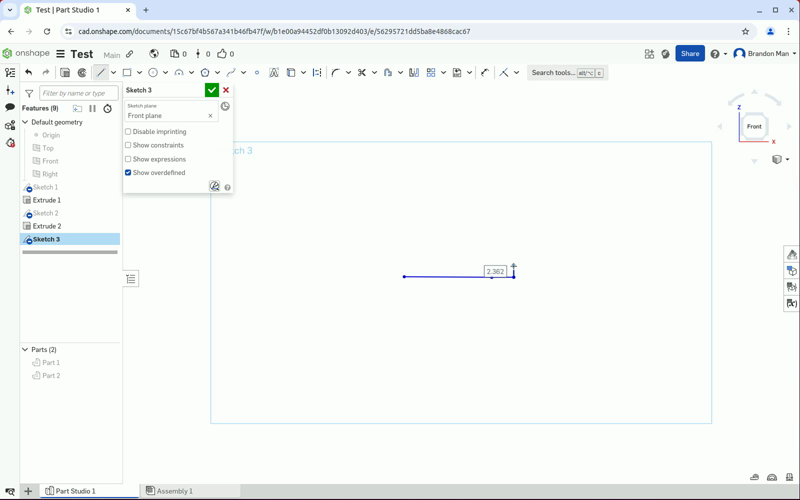
mouse_move(404, 265)
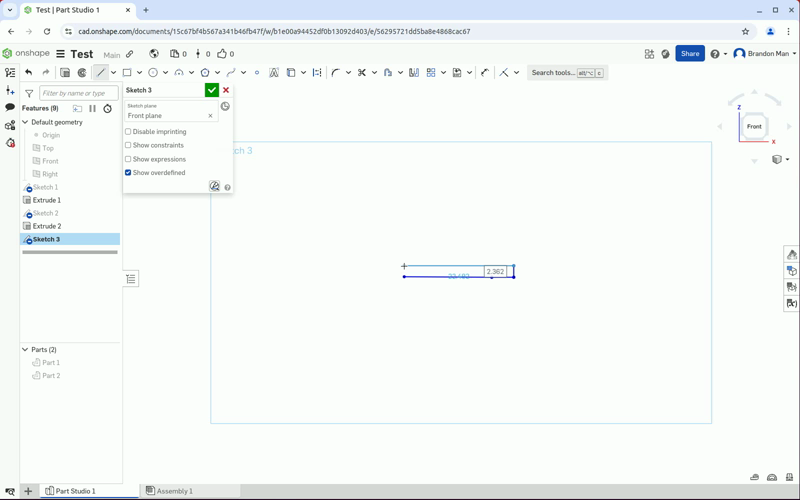
click(404, 265)
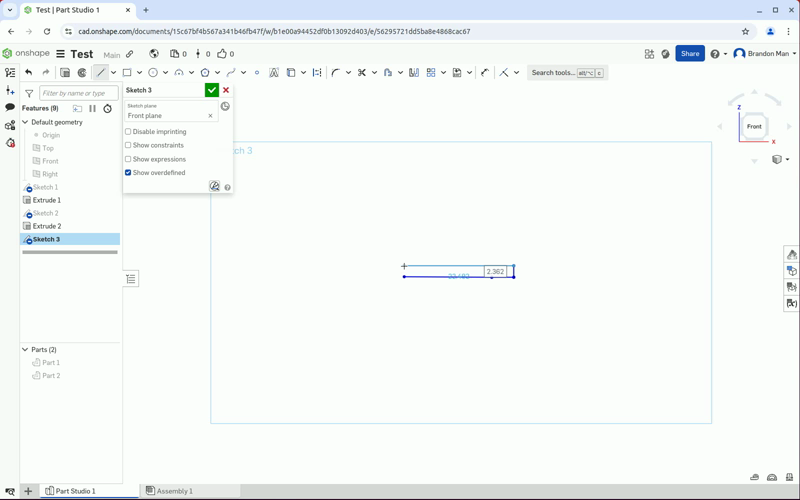
key_up(shift)
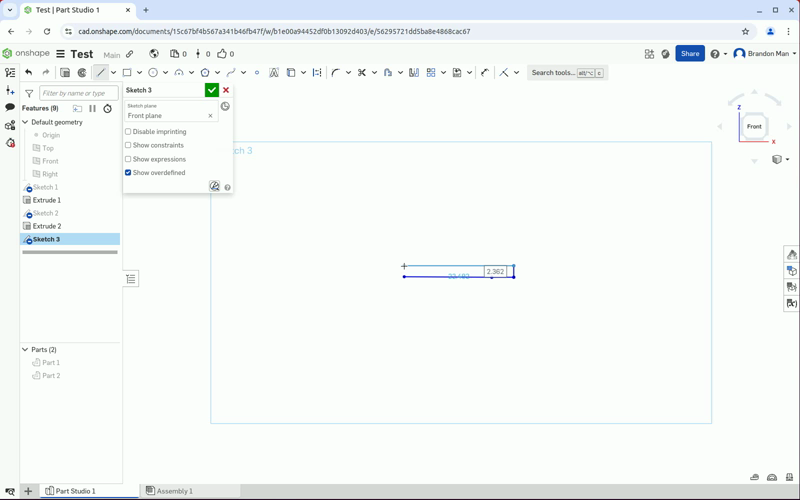
mouse_move(434, 265)
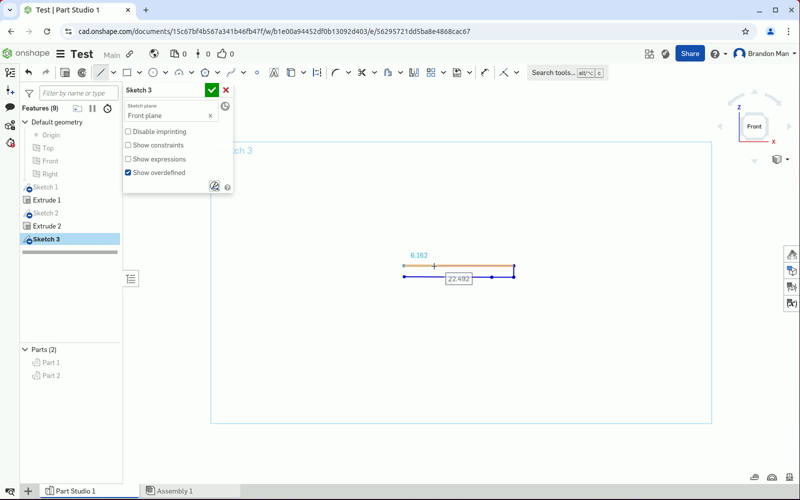
key_down(shift)
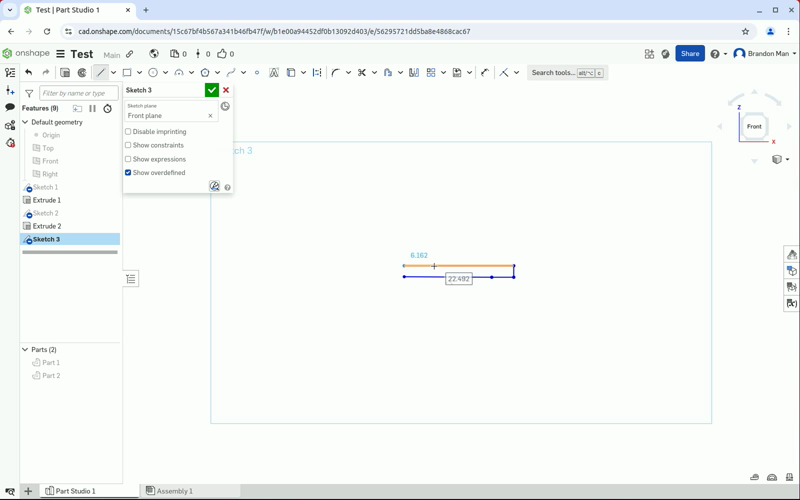
mouse_move(404, 276)
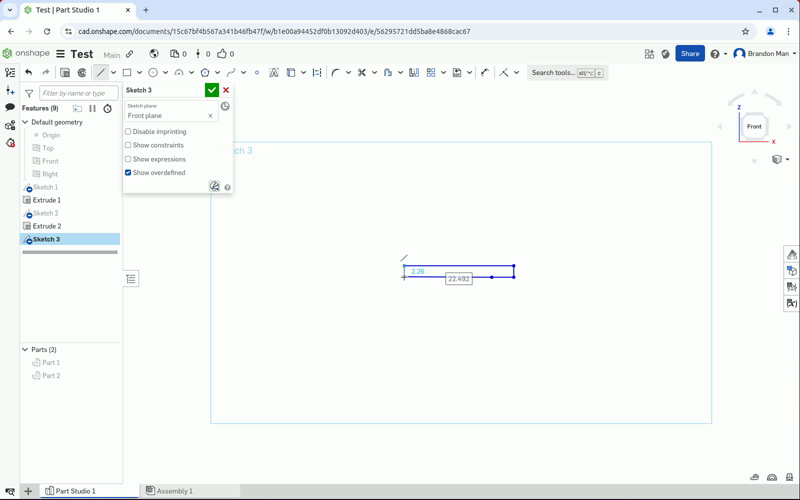
key_up(shift)
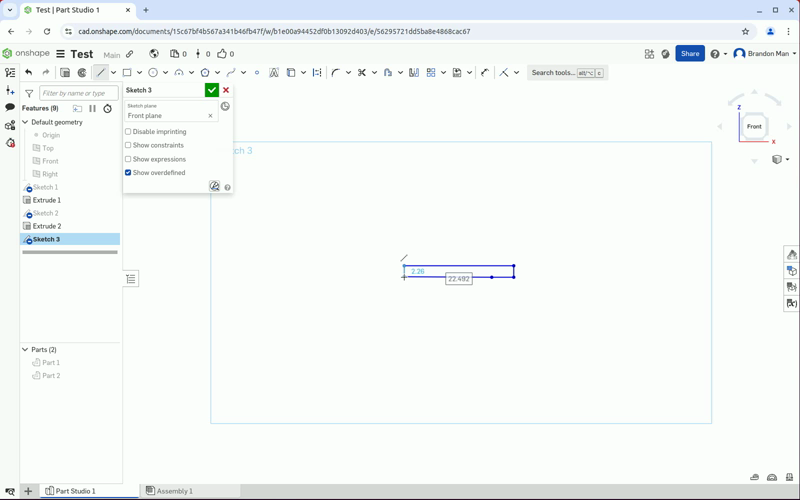
click(404, 276)
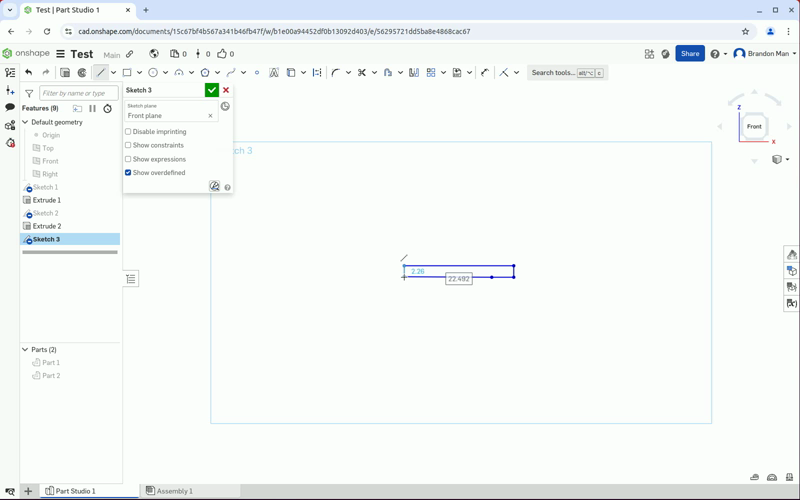
key(esc)
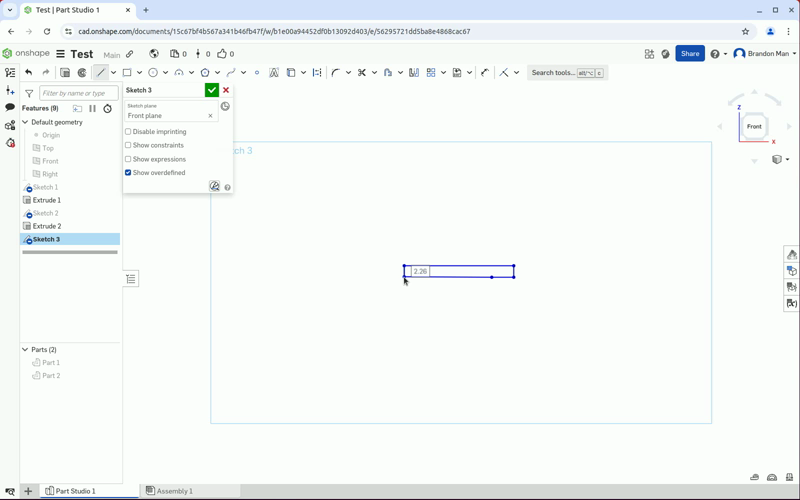
mouse_move(409, 267)
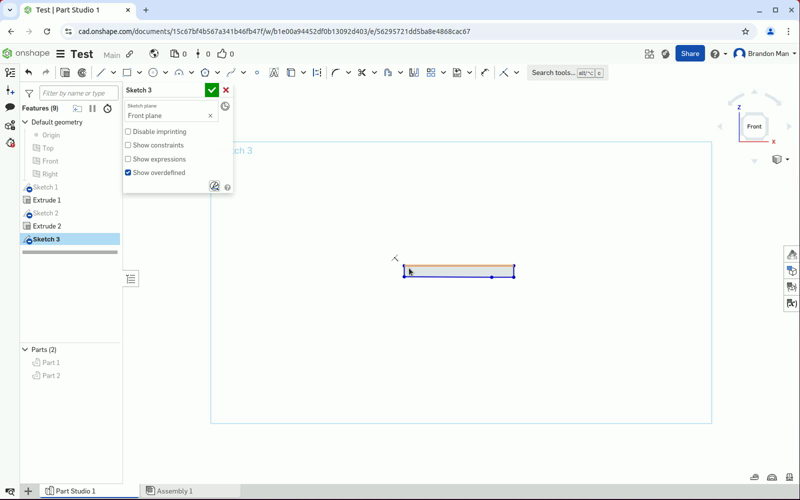
scroll(6)
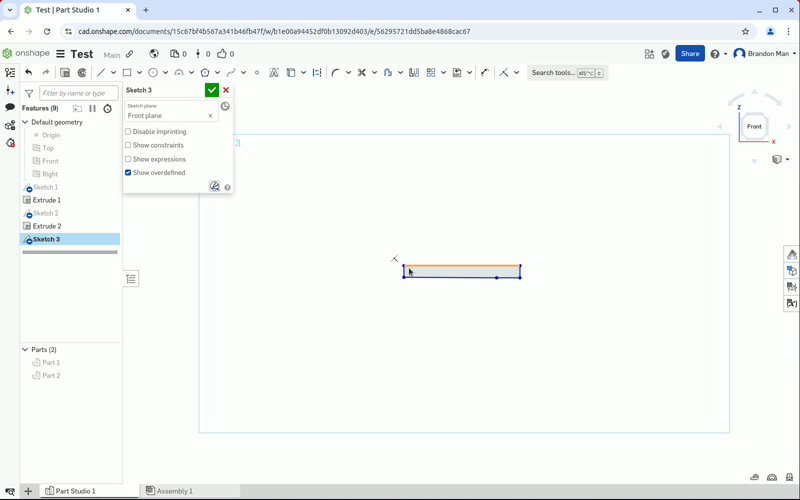
scroll(6)
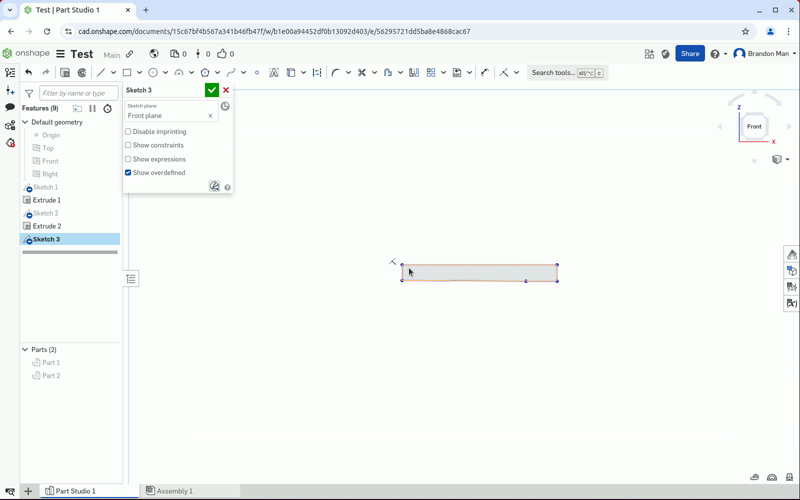
scroll(6)
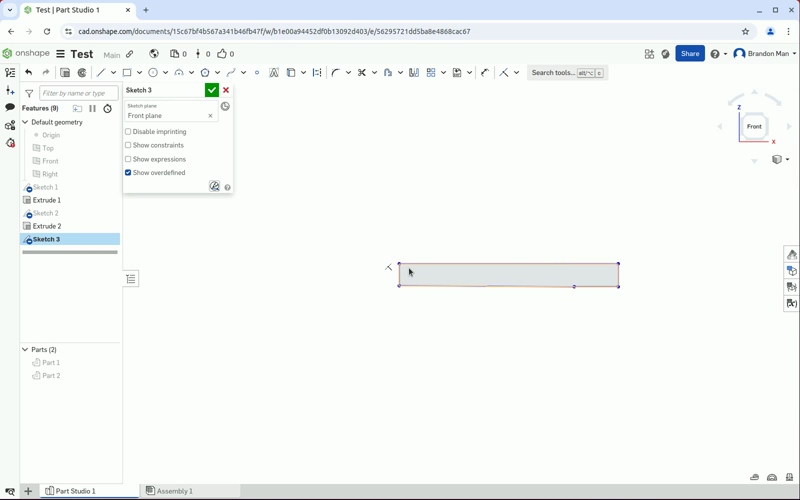
scroll(6)
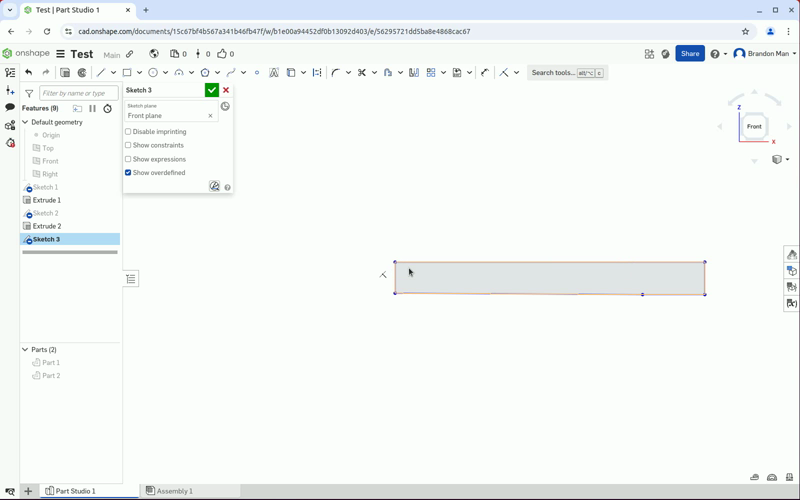
scroll(6)
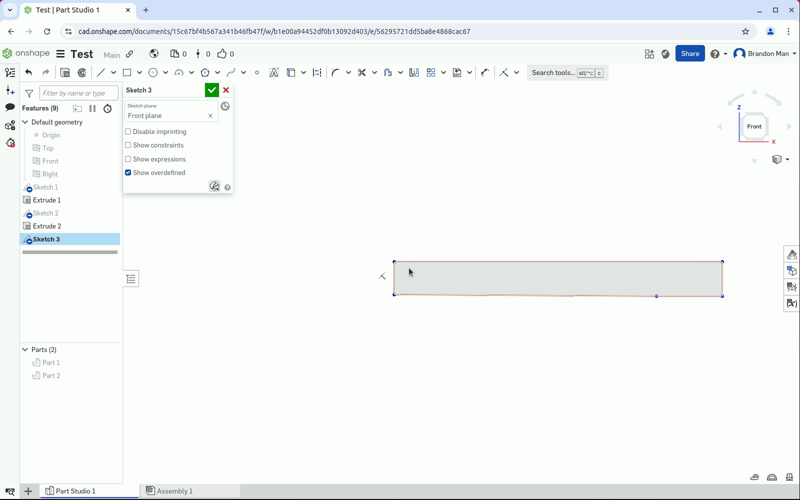
scroll(6)
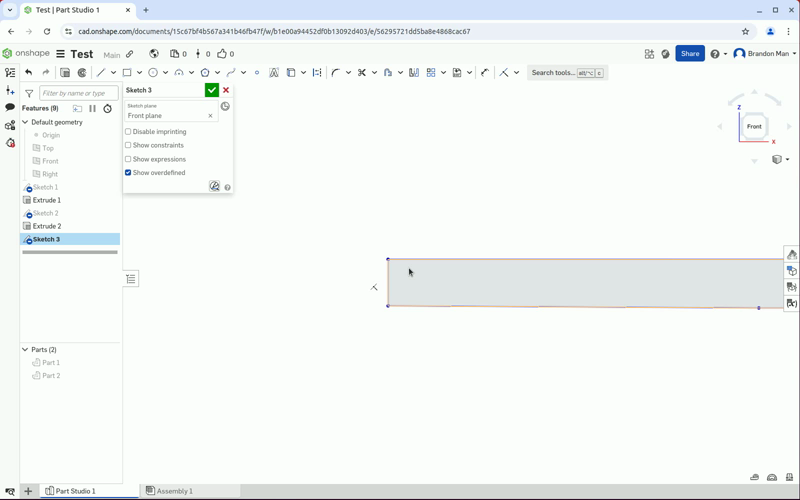
scroll(6)
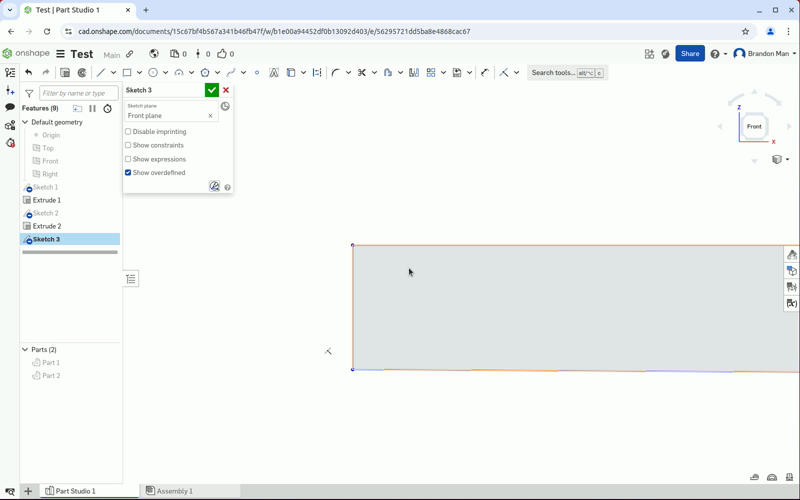
click(409, 267)
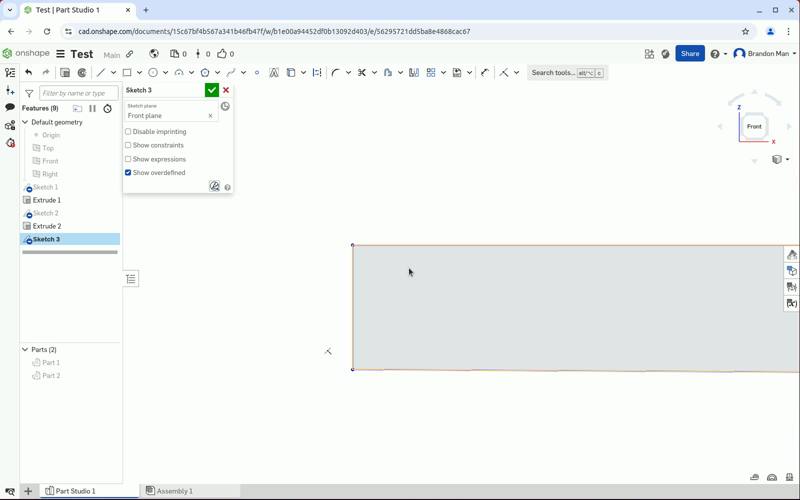
scroll(-6)
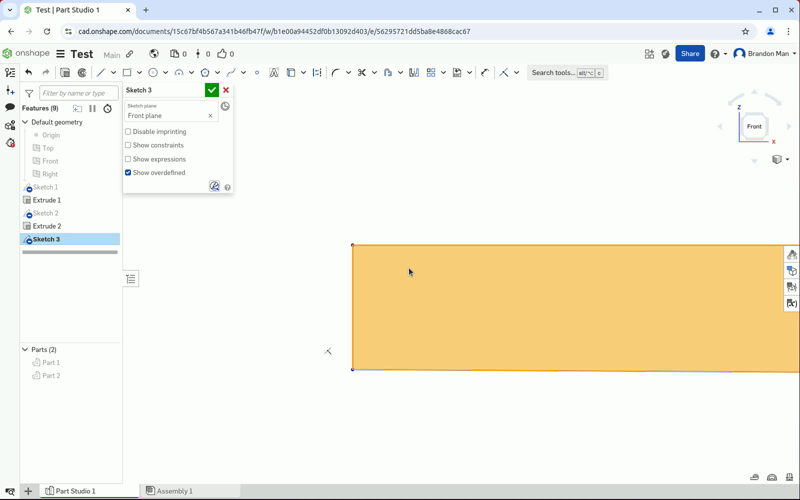
scroll(-6)
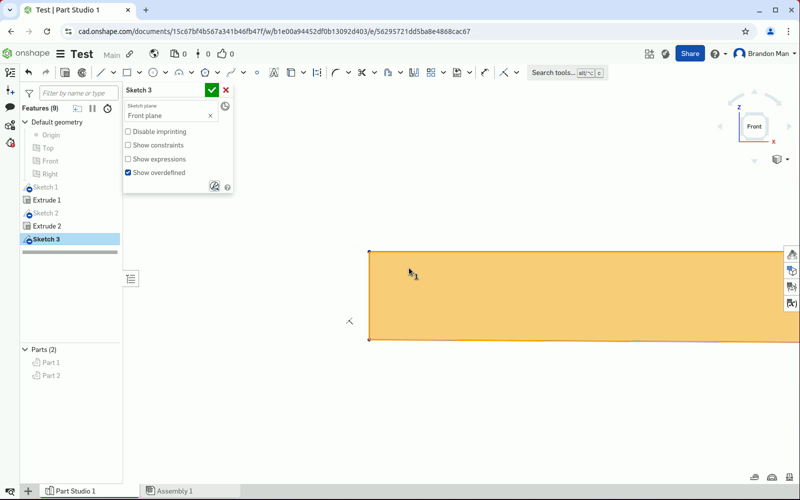
scroll(-6)
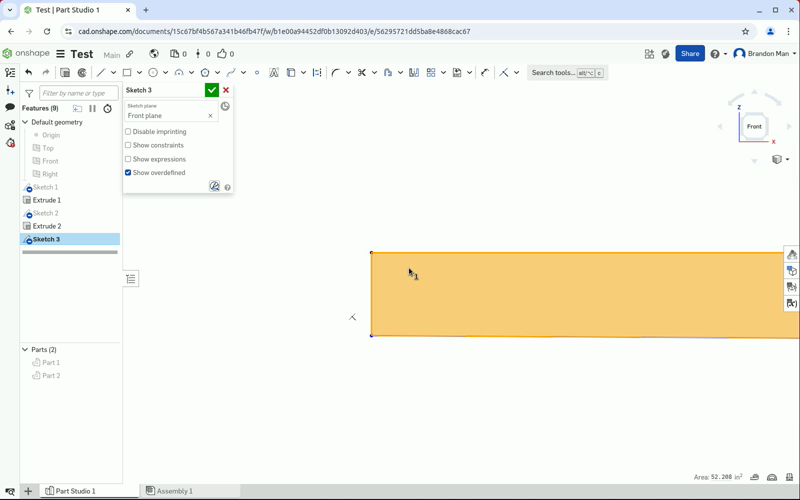
scroll(-6)
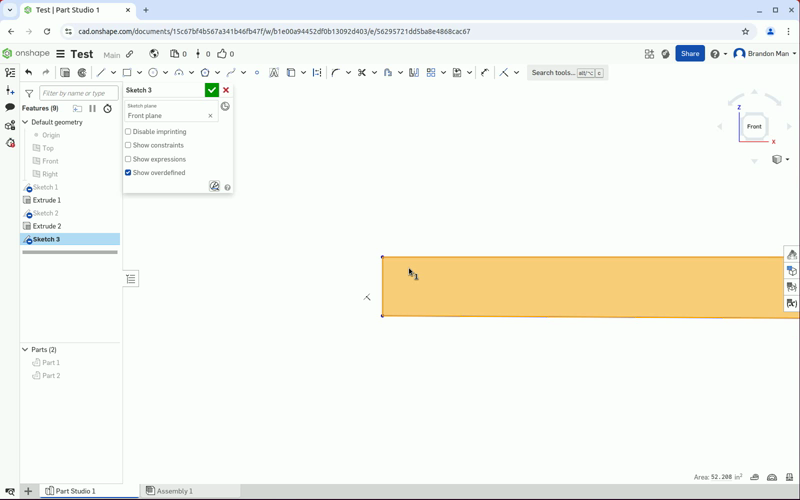
scroll(-6)
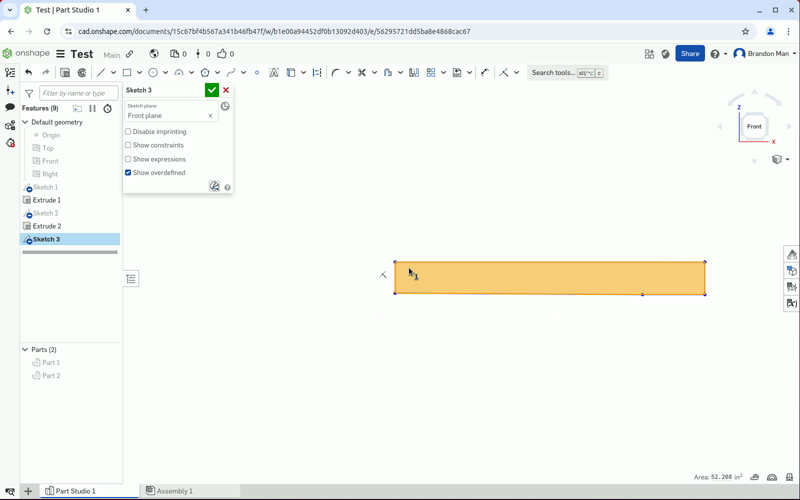
scroll(-6)
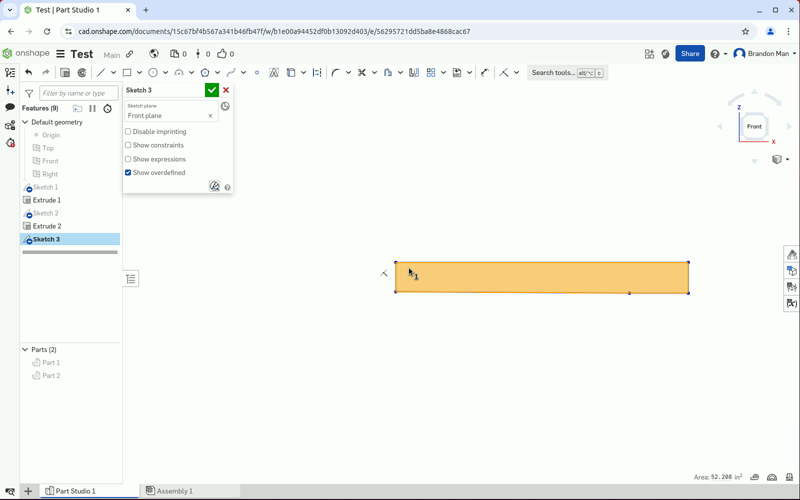
scroll(-6)
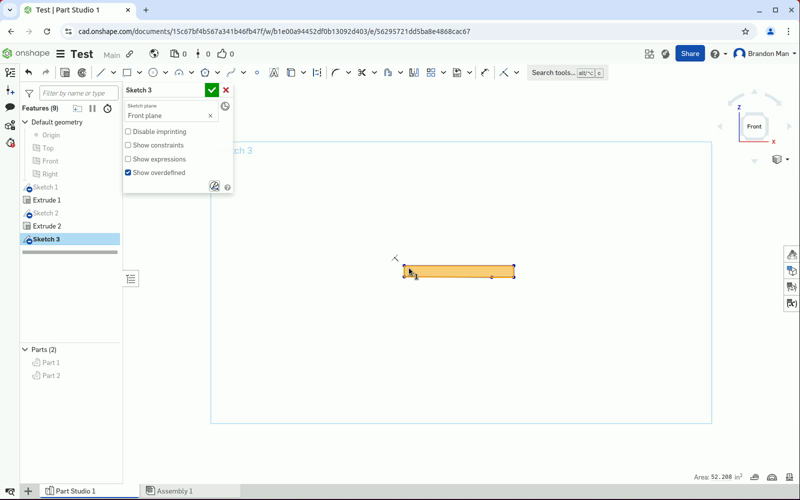
mouse_move(73, 352)
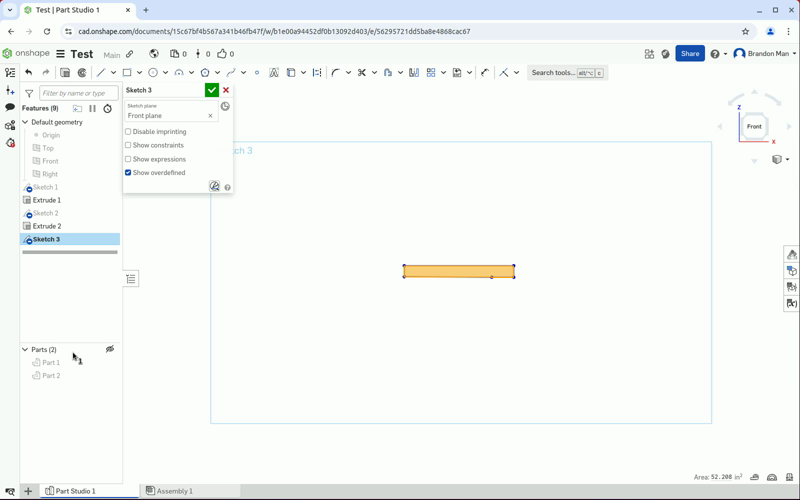
key(shift+y)
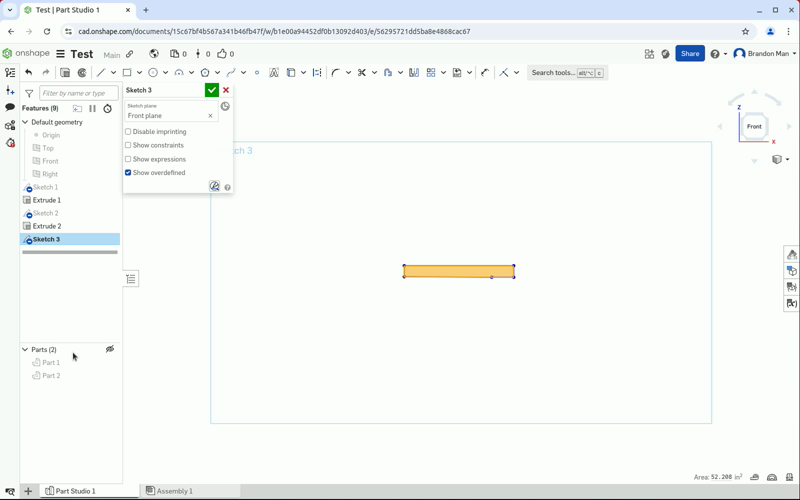
key(shift+e)
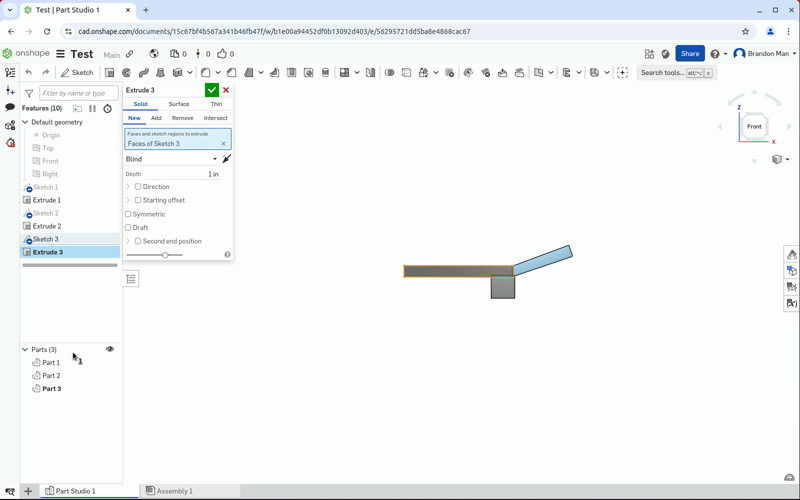
mouse_move(143, 106)
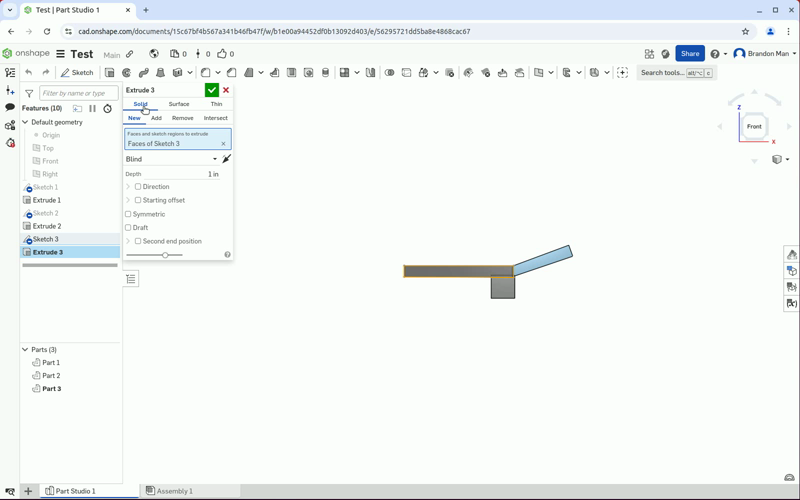
click(143, 106)
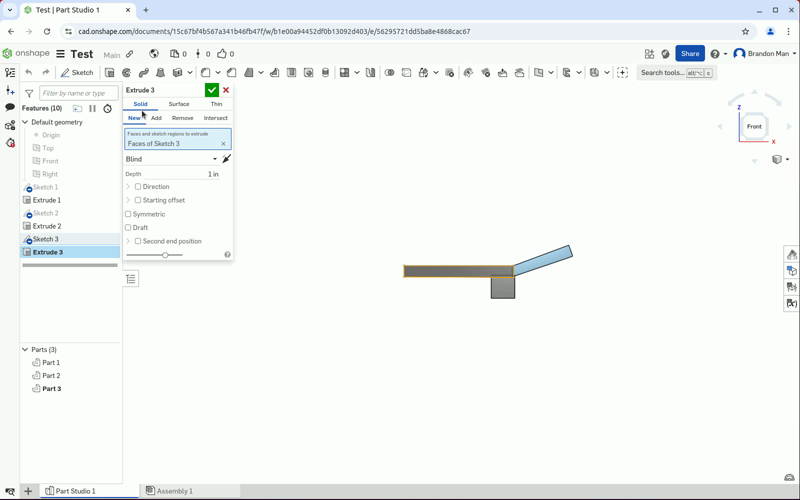
mouse_move(137, 120)
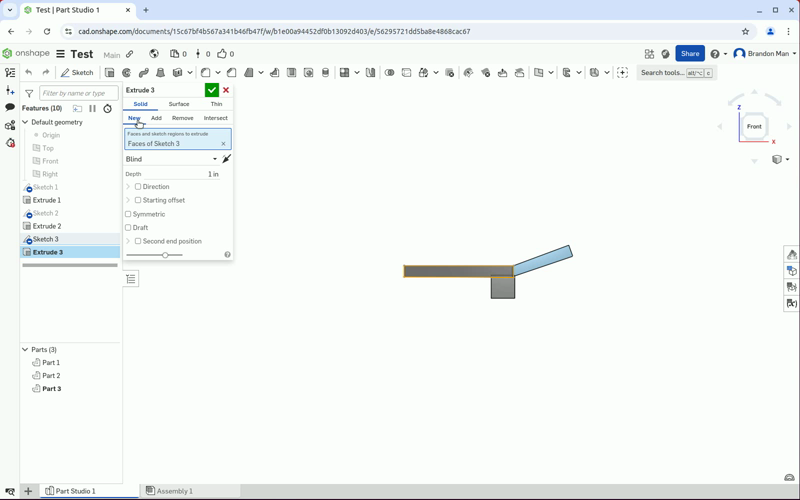
click(137, 120)
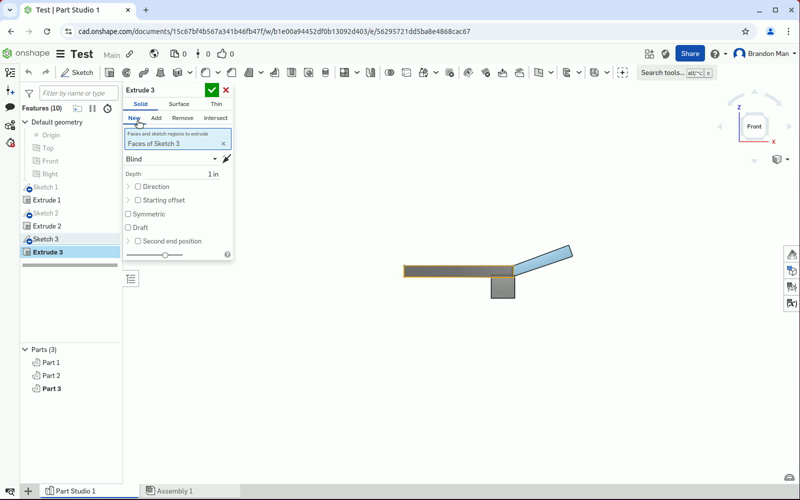
key(tab, 4)
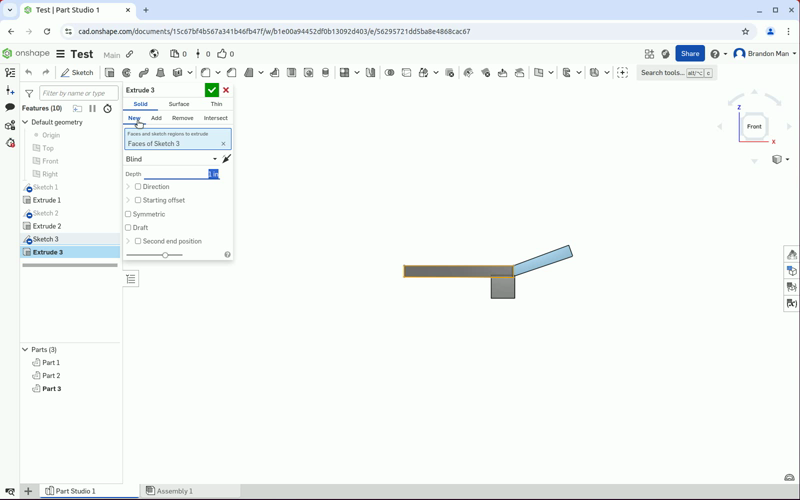
text(6.74)
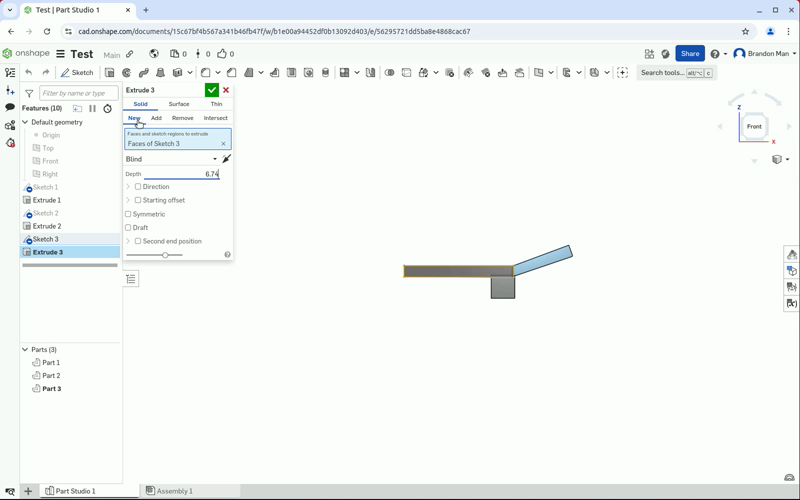
key(enter)
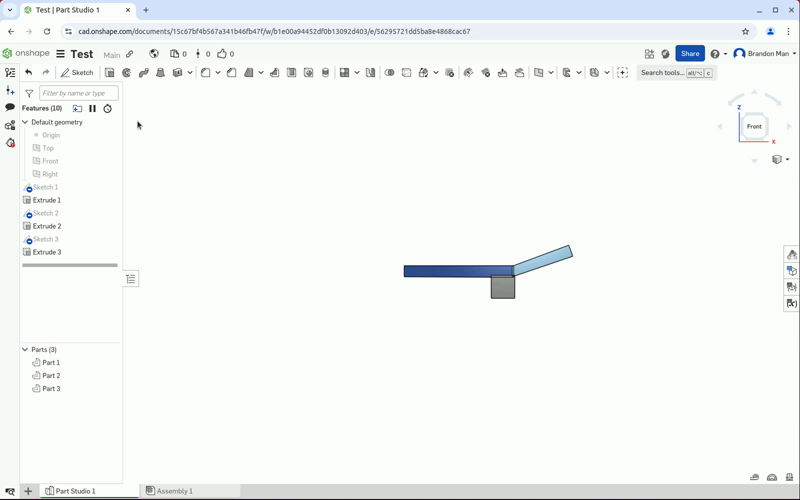
key(shift+h)
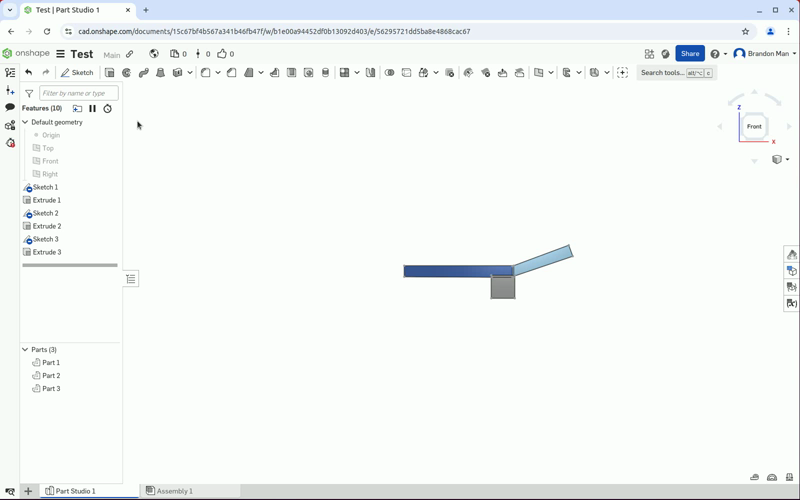
key(shift+h)
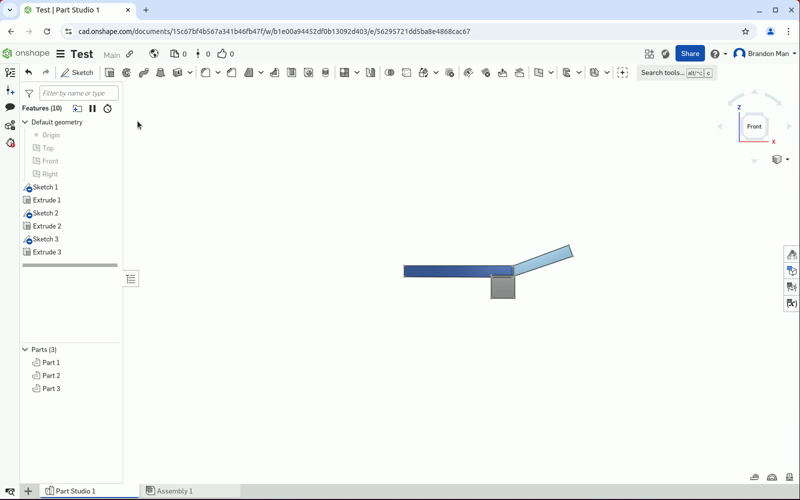
key(shift+7)
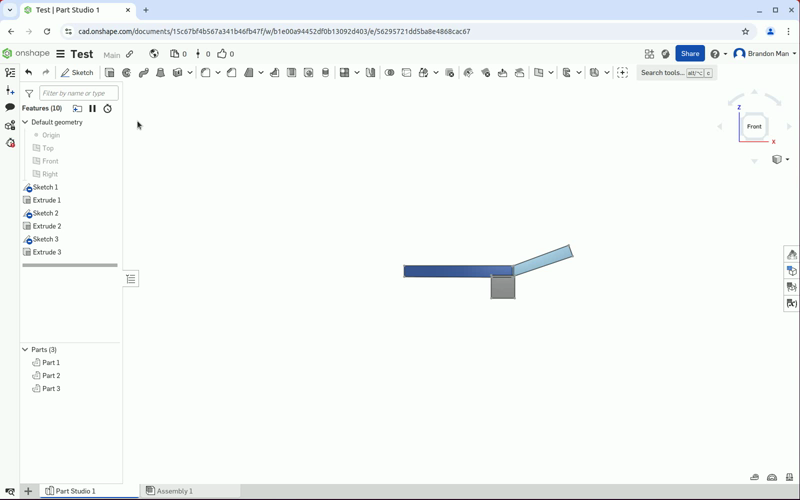
key(left, 2)
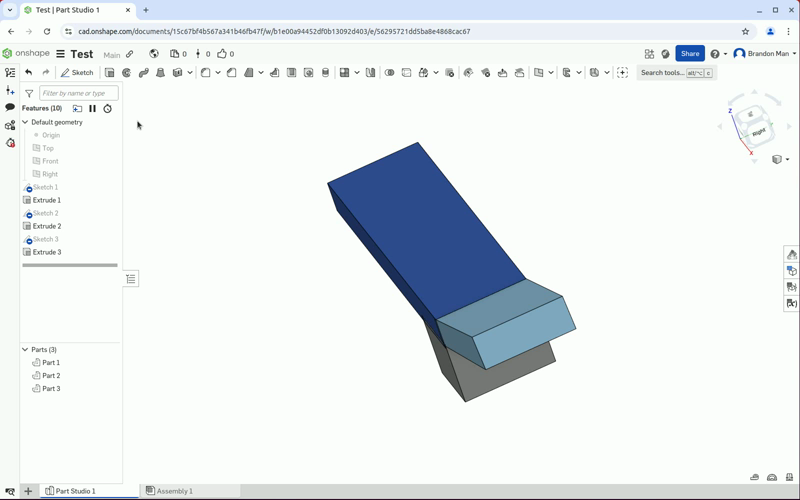
key(down, 2)
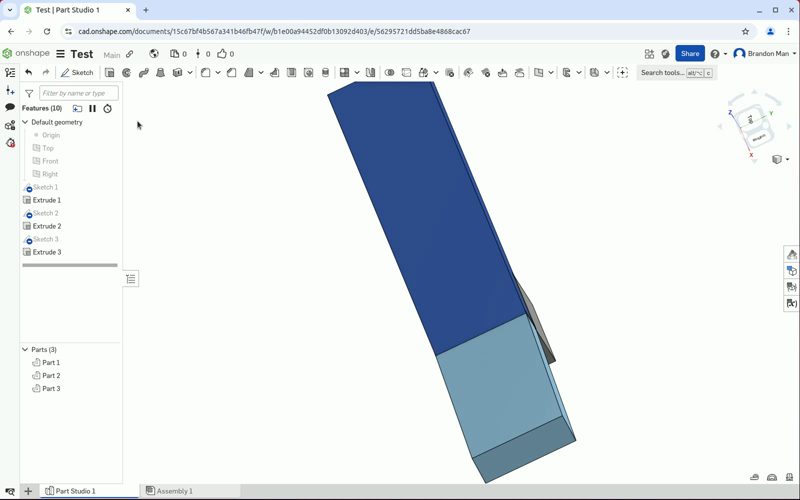
key(up, 2)
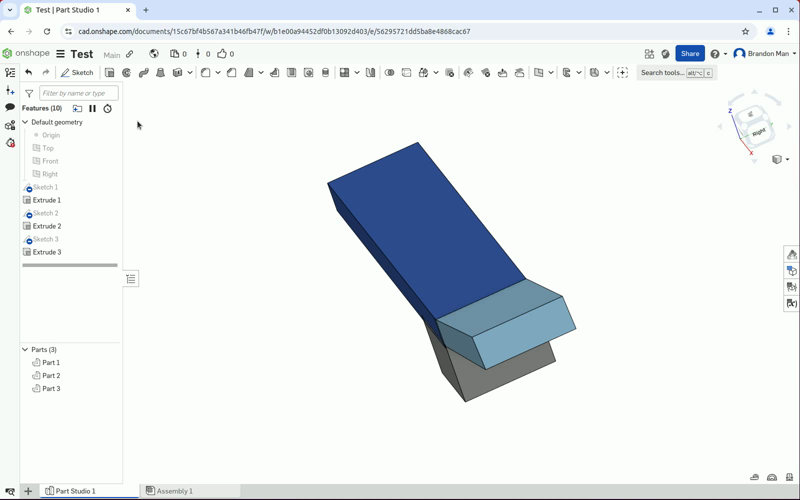
key(right, 2)
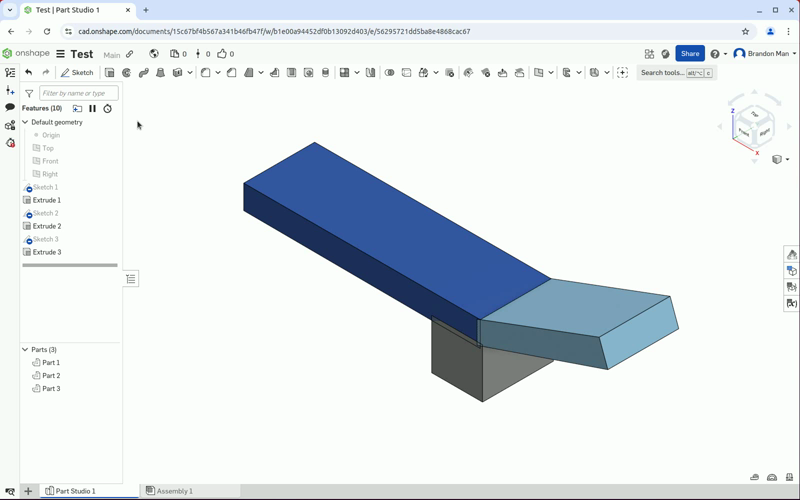
mouse_move(73, 189)
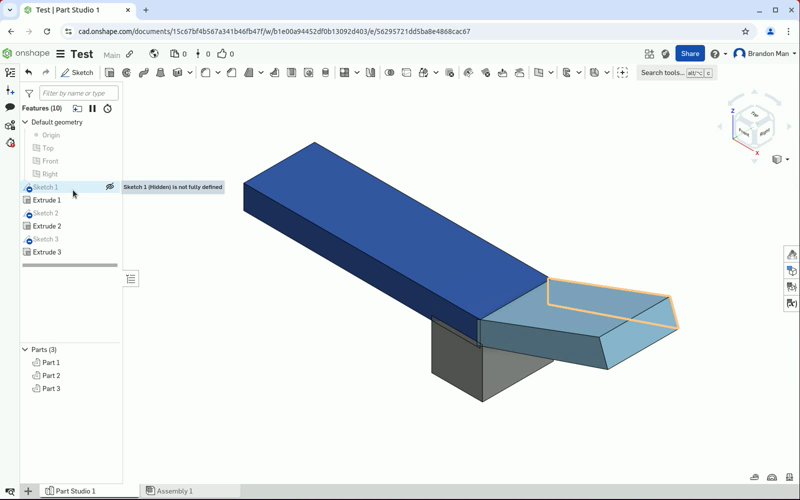
click(73, 189)